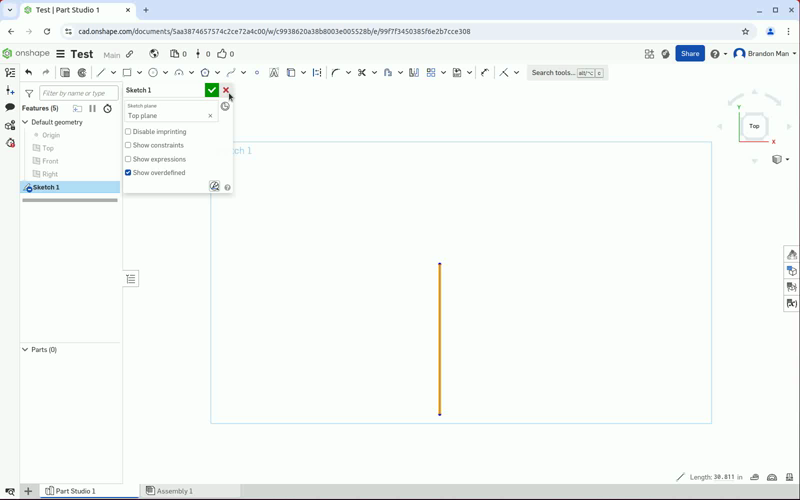
key(shift+h)
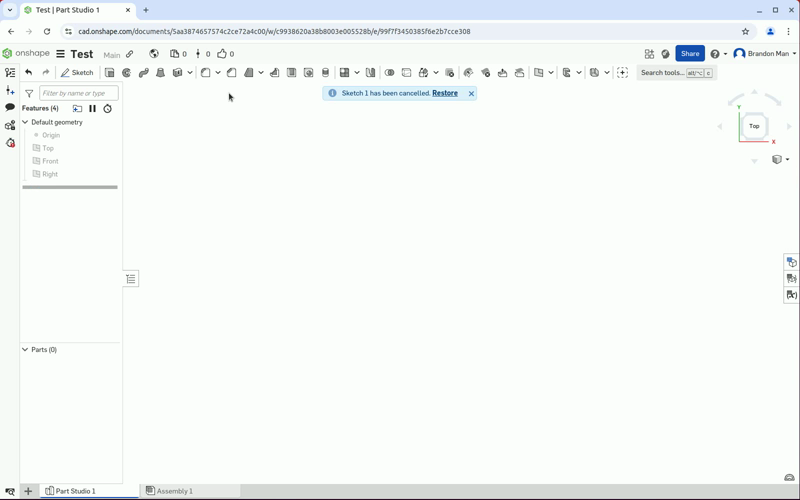
mouse_move(73, 352)
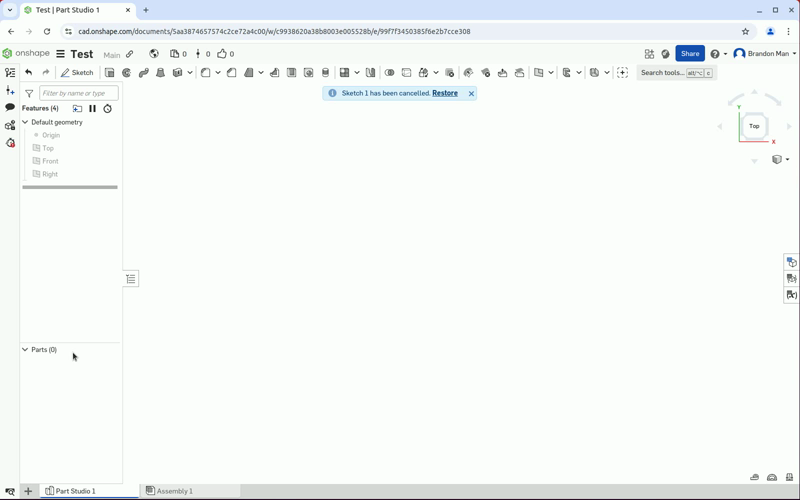
key(y)
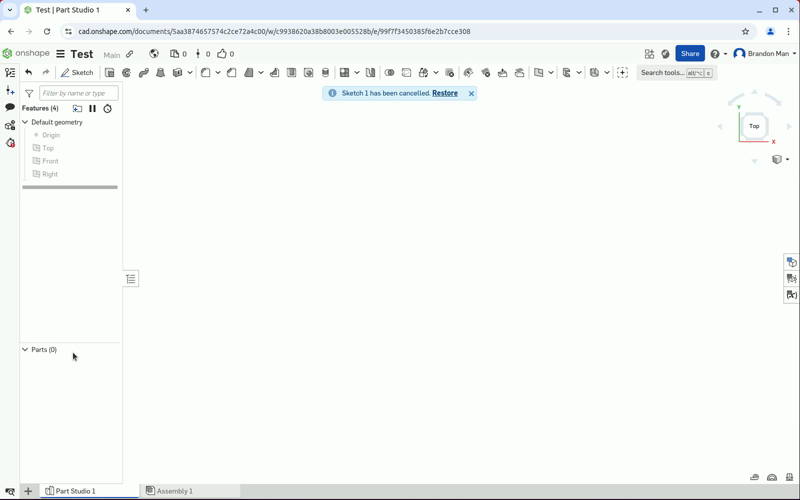
key(shift+p)
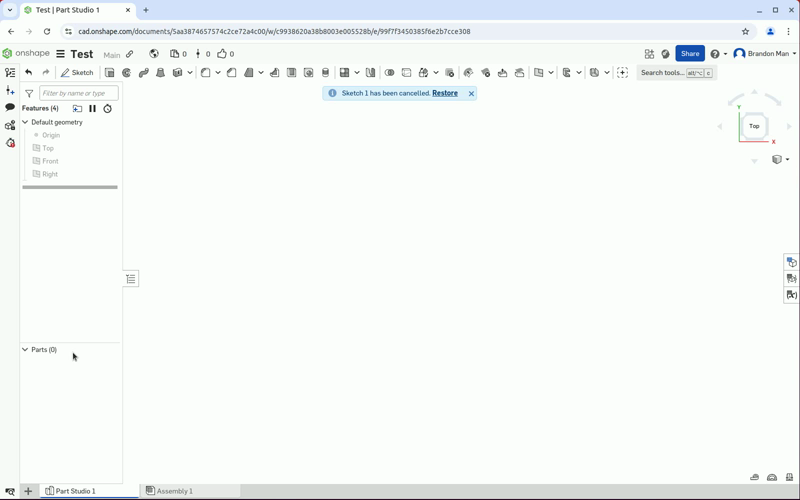
key(space)
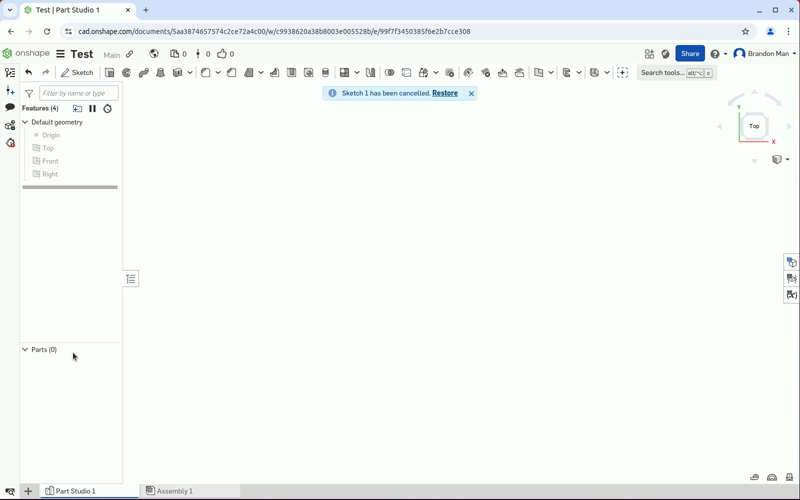
key_down(shift)
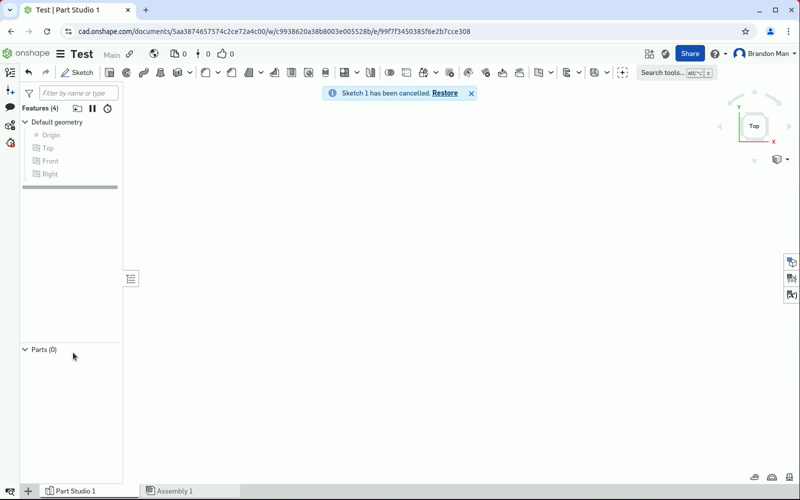
key(up)
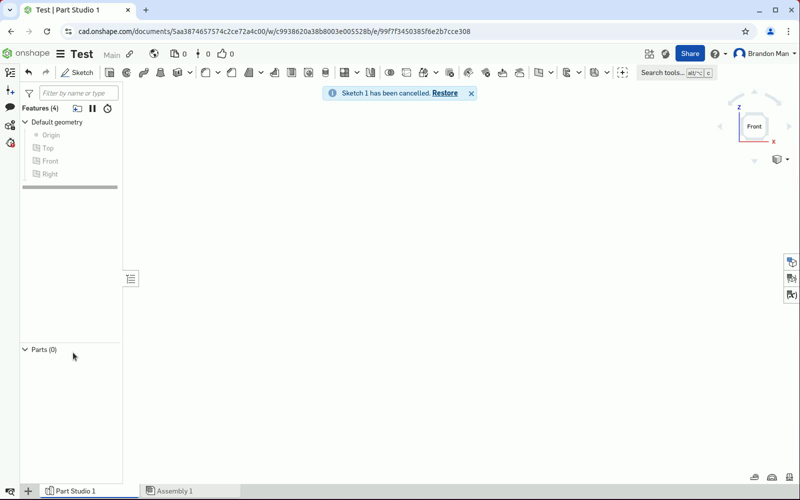
key_up(shift)
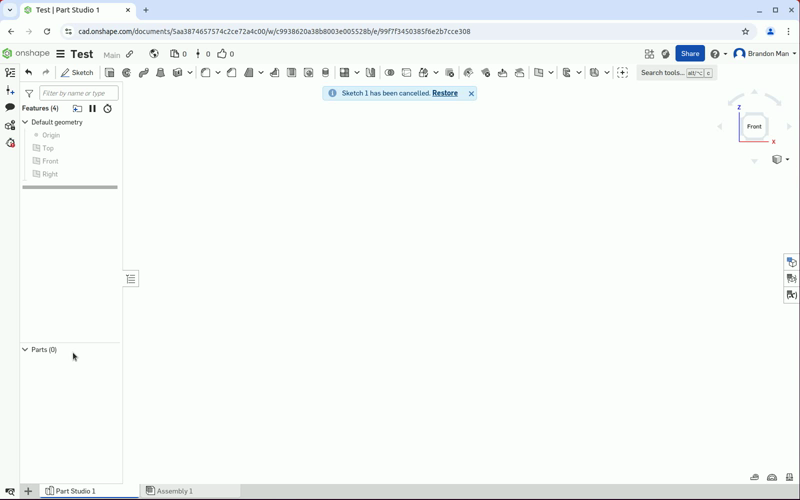
mouse_move(73, 352)
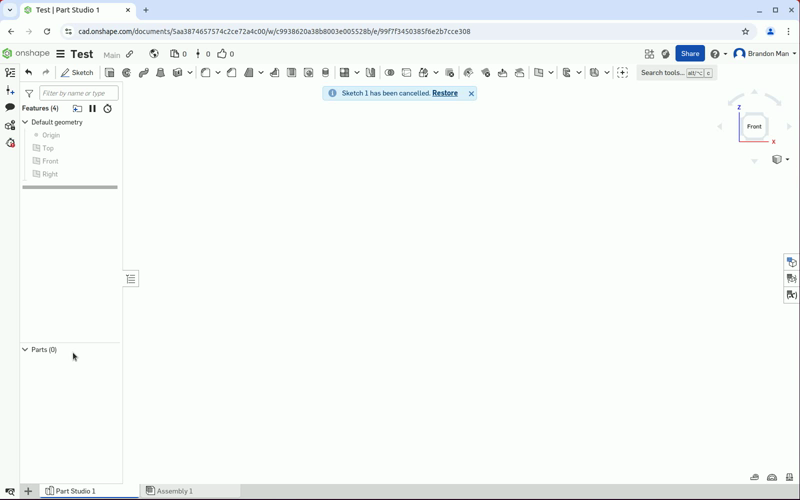
key(shift+y)
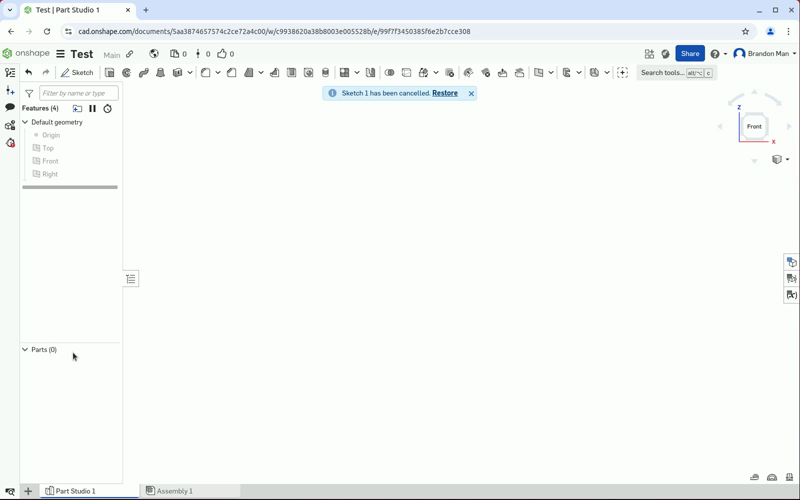
key(shift+s)
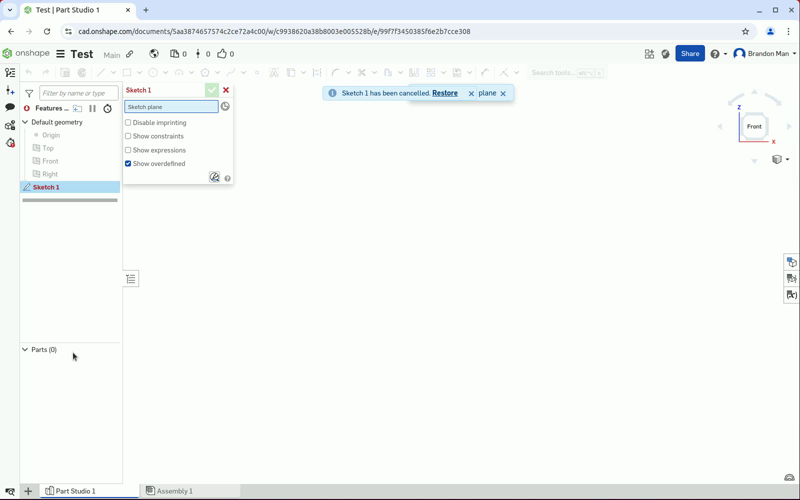
mouse_move(73, 163)
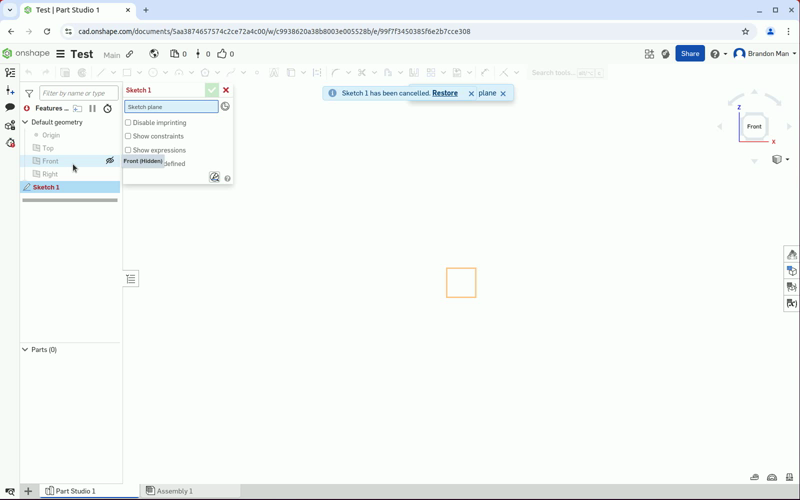
click(73, 163)
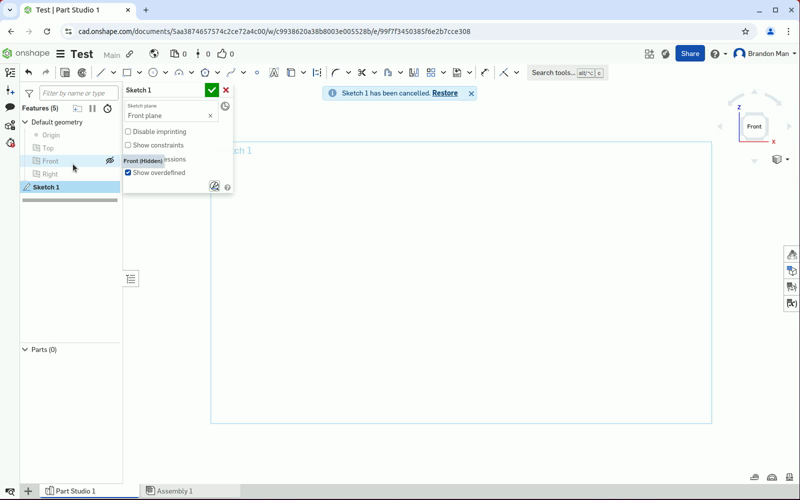
mouse_move(73, 352)
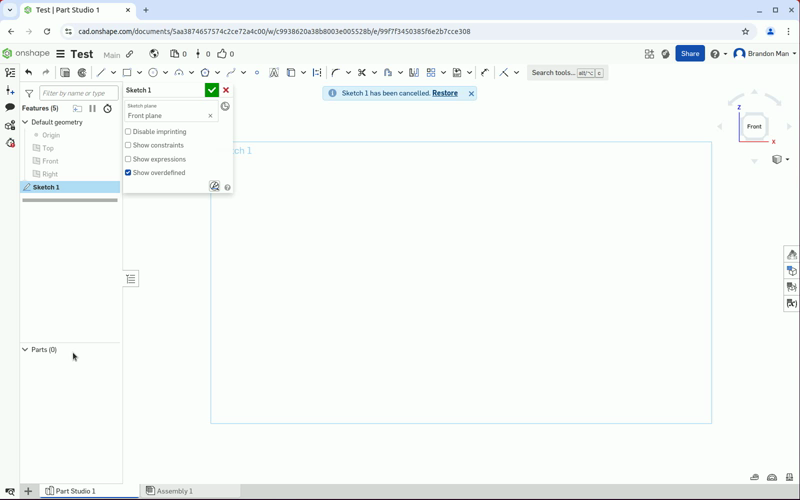
key(y)
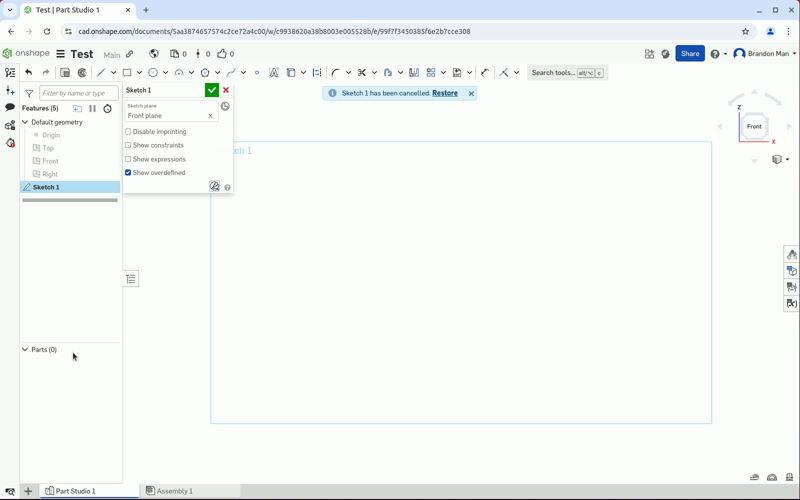
key(l)
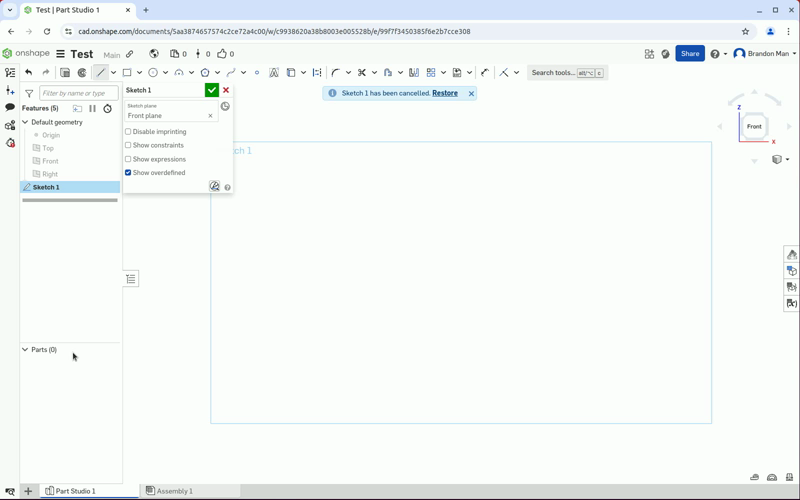
key_down(shift)
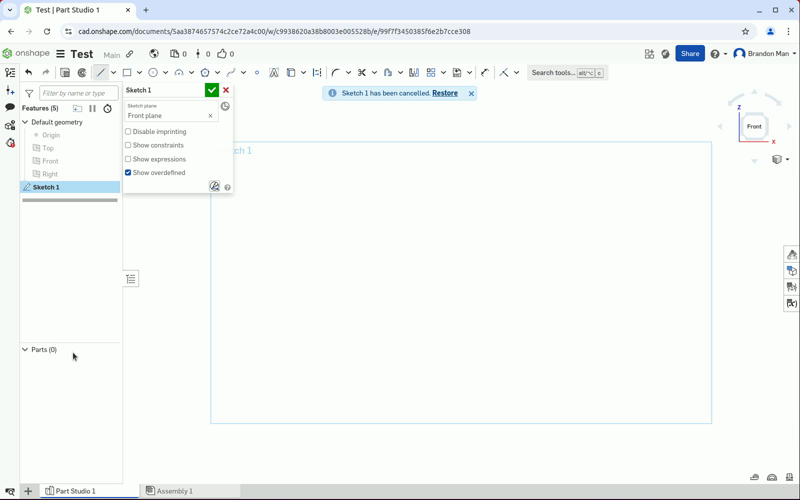
mouse_move(460, 282)
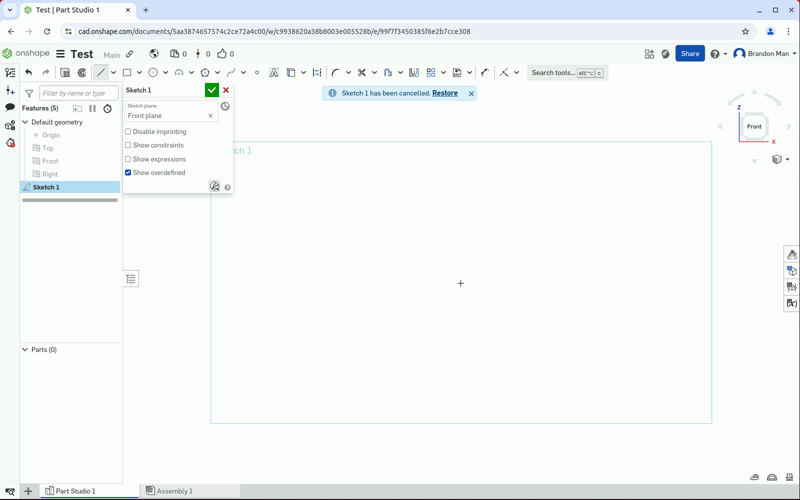
click(460, 282)
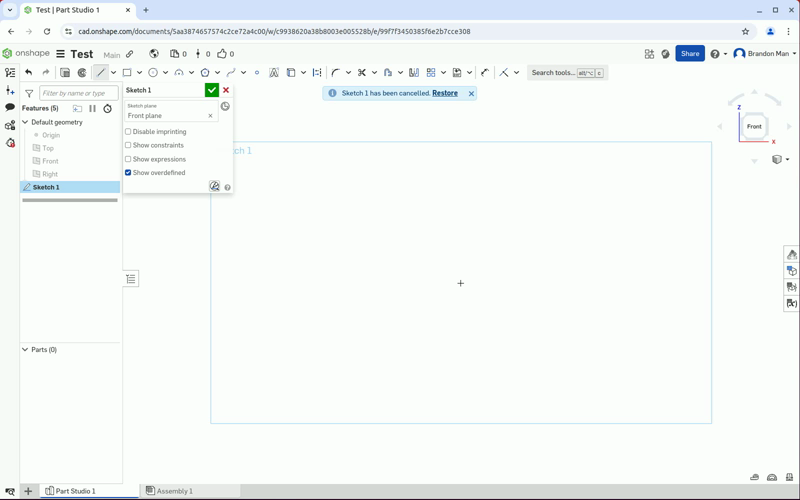
key_up(shift)
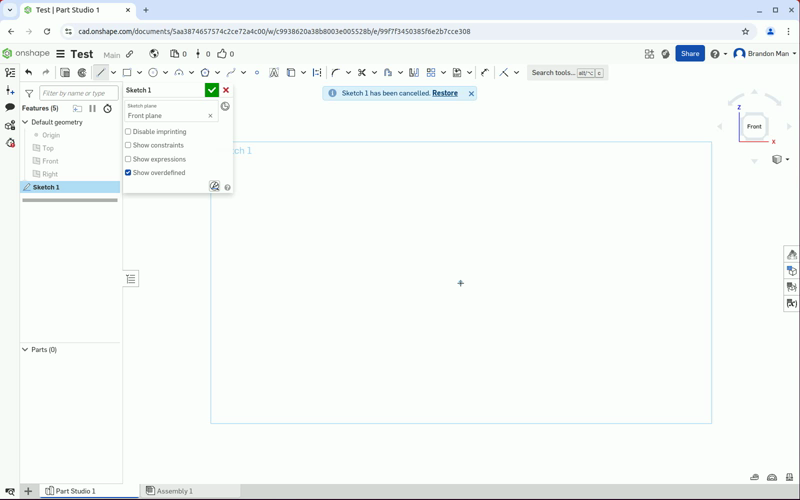
key_down(shift)
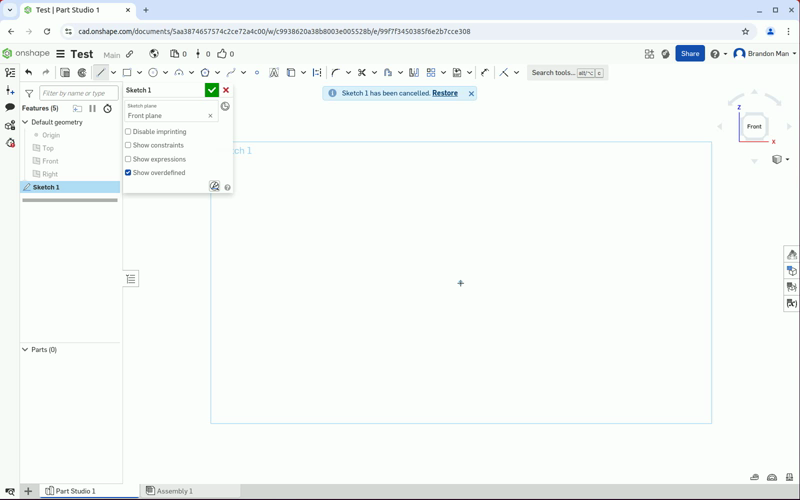
mouse_move(573, 282)
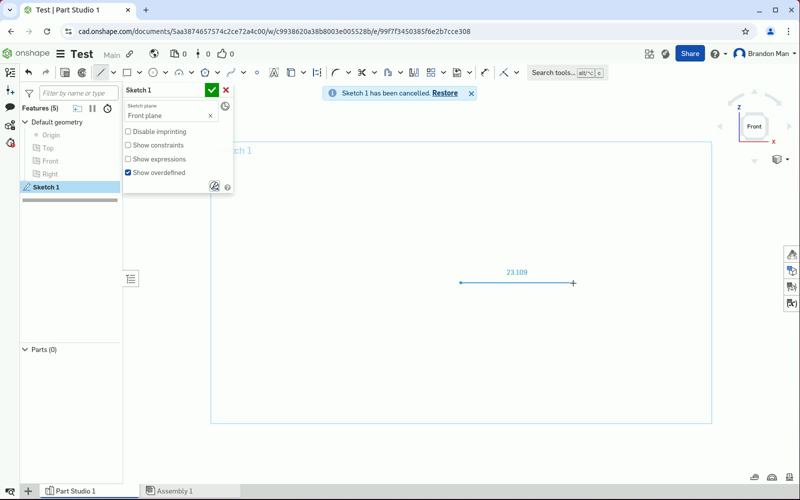
click(573, 282)
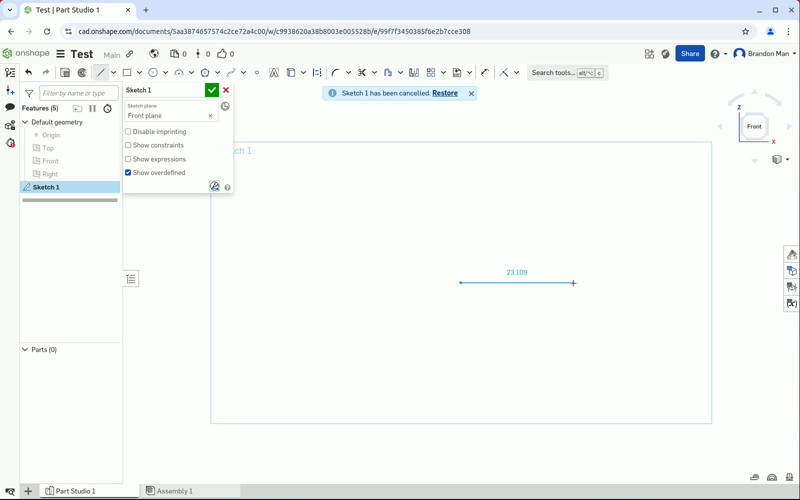
key_up(shift)
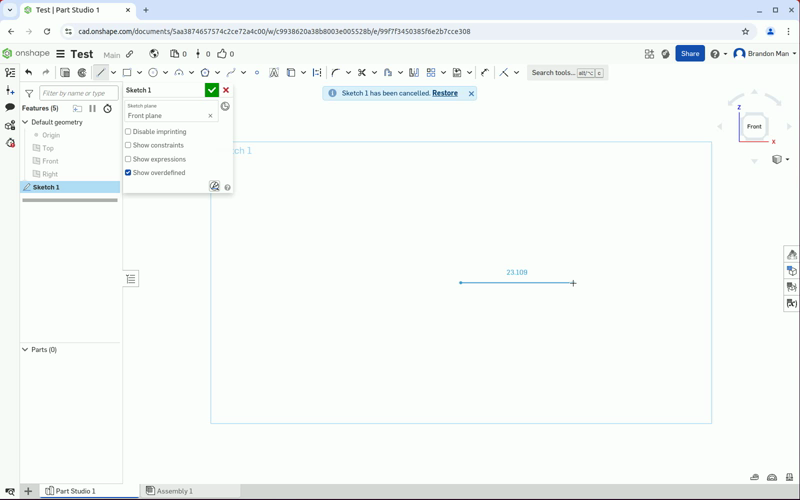
key_down(shift)
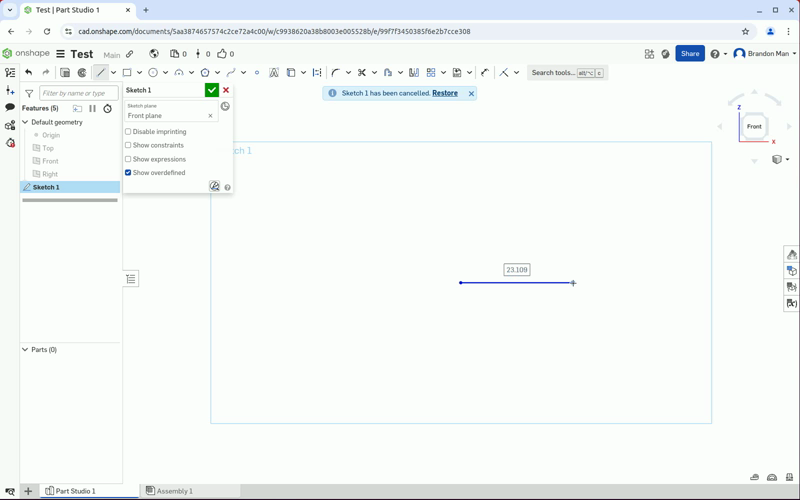
mouse_move(573, 208)
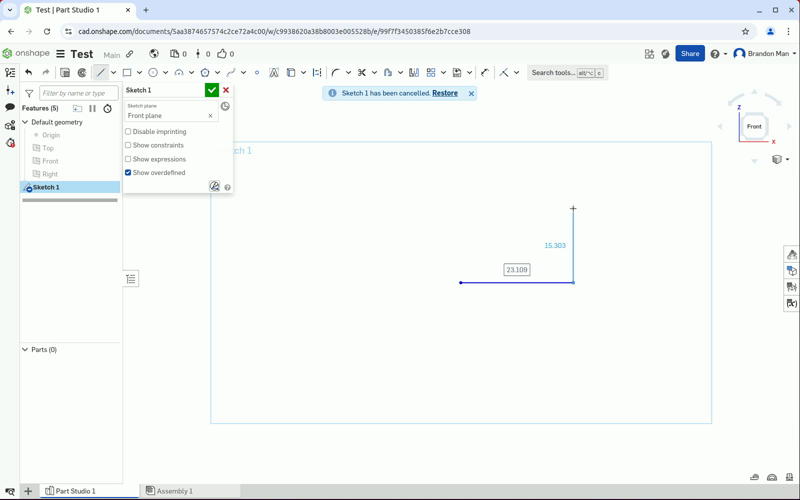
click(573, 208)
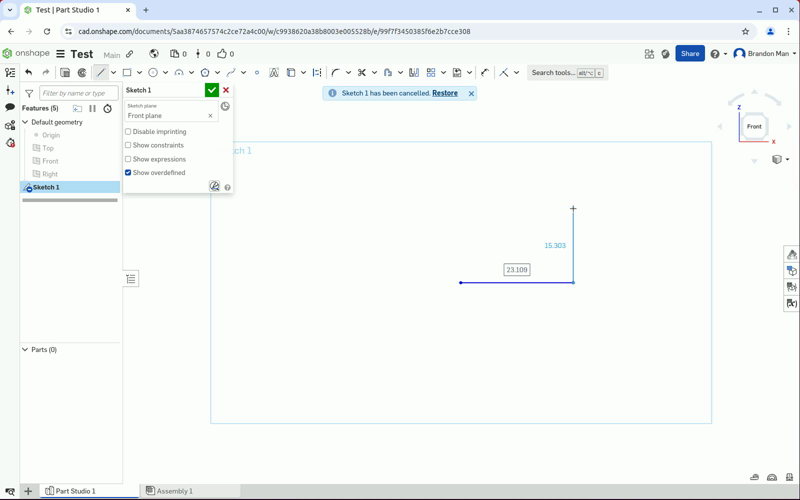
key_up(shift)
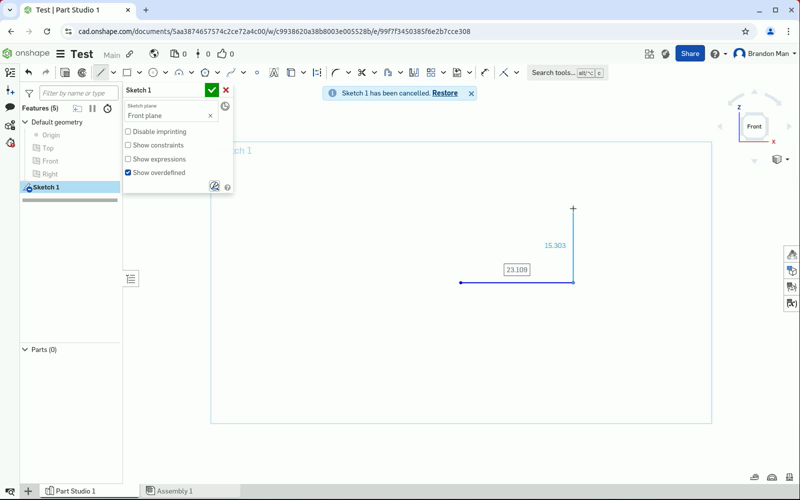
key_down(shift)
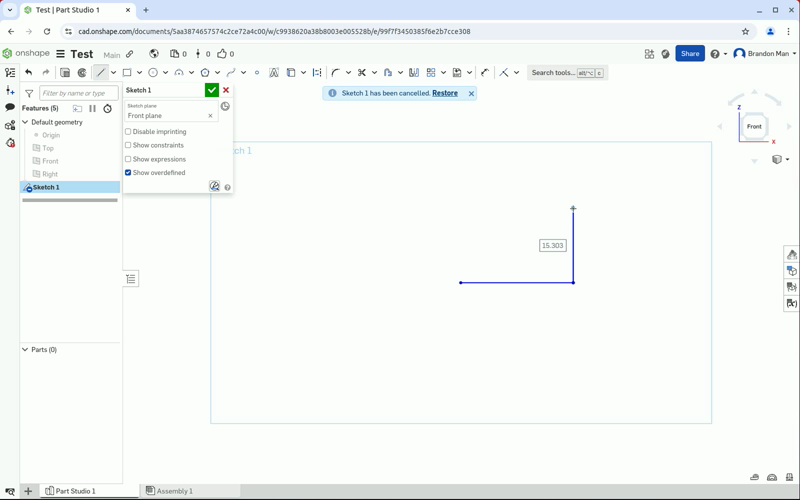
mouse_move(460, 208)
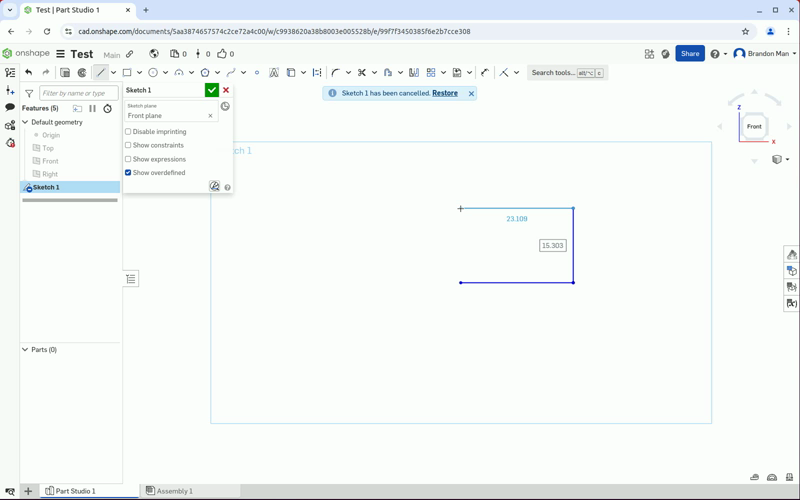
click(460, 208)
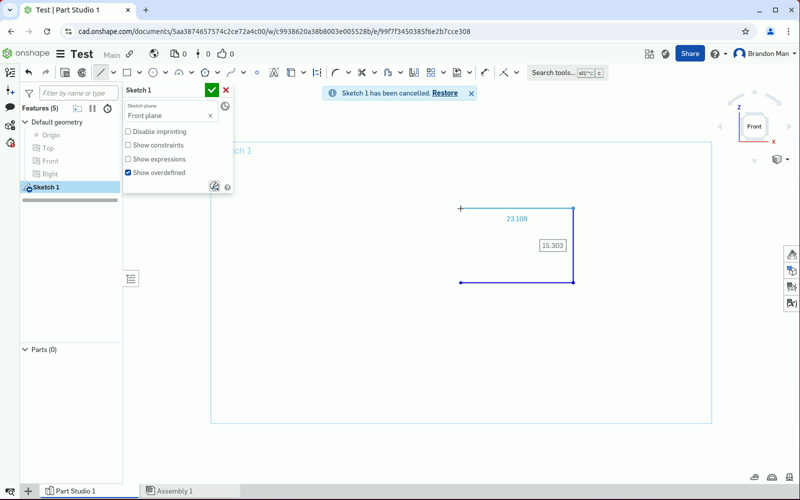
key_up(shift)
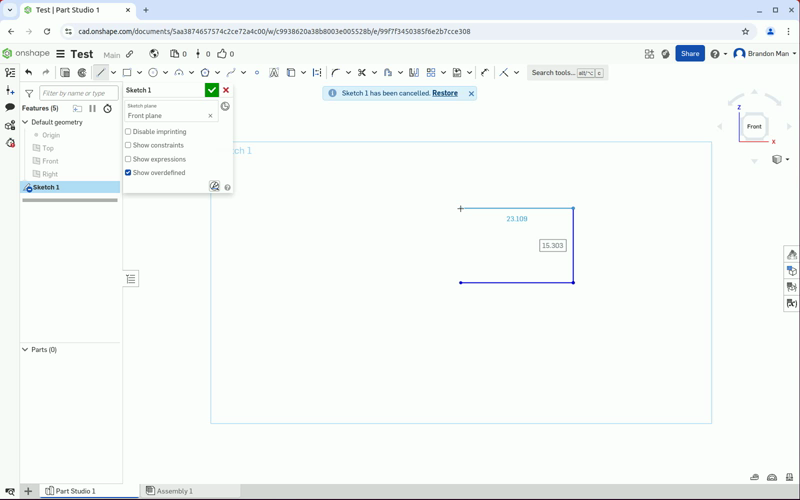
key_down(shift)
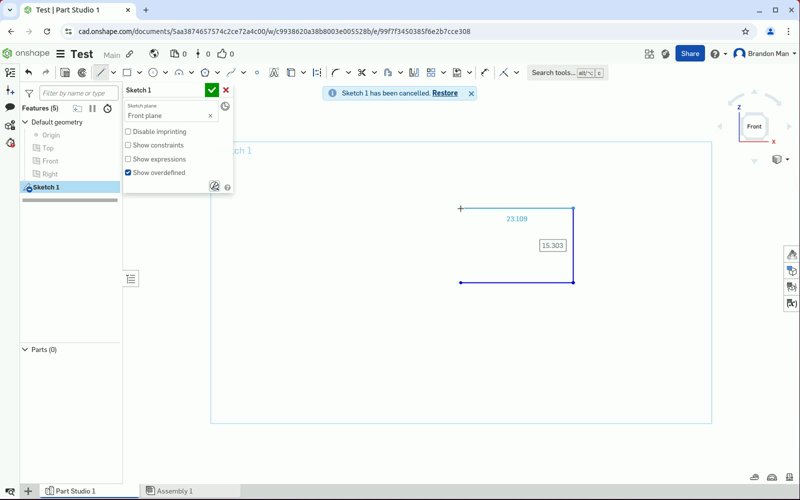
mouse_move(460, 282)
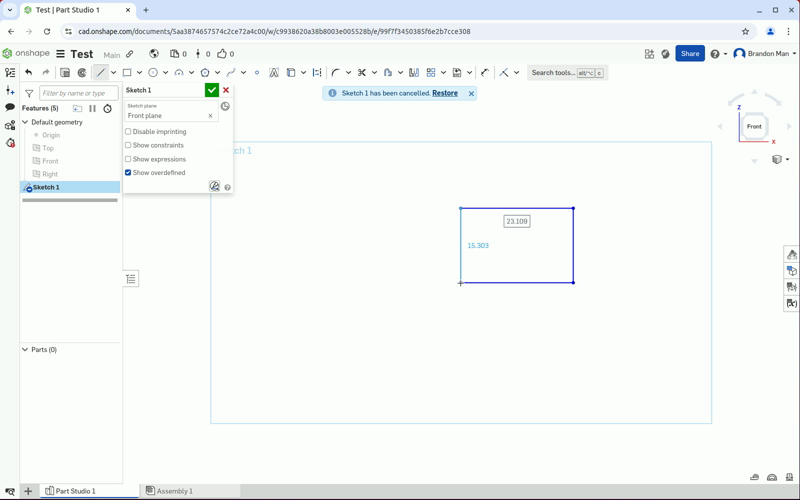
key_up(shift)
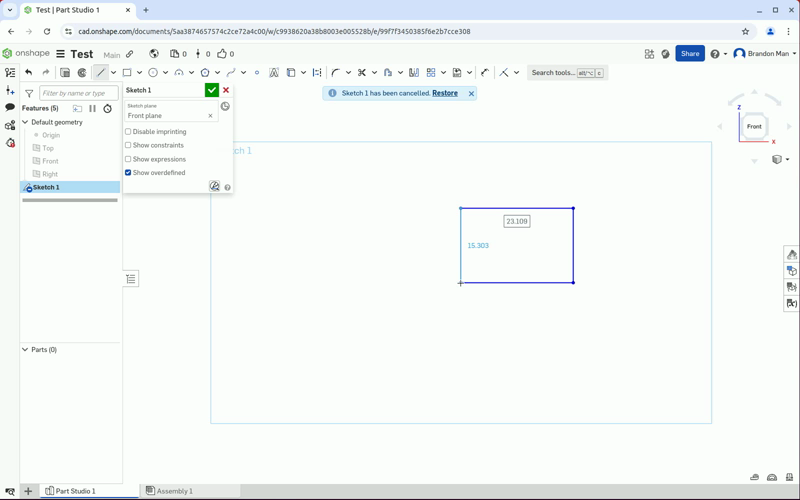
click(460, 282)
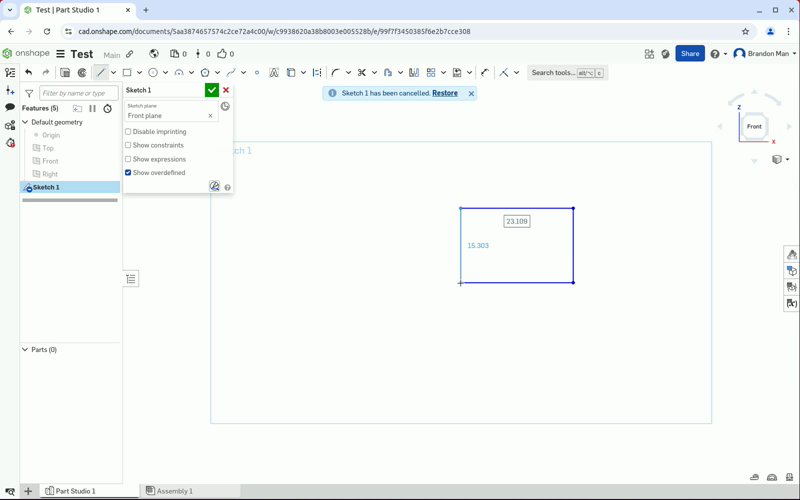
key(esc)
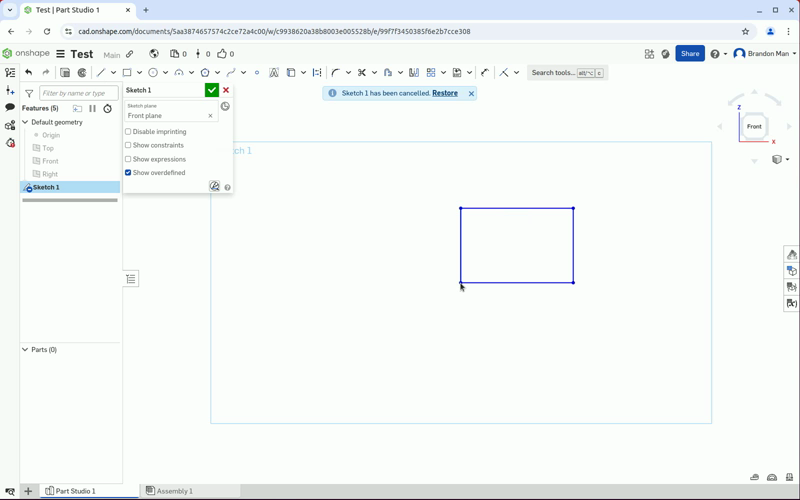
mouse_move(492, 241)
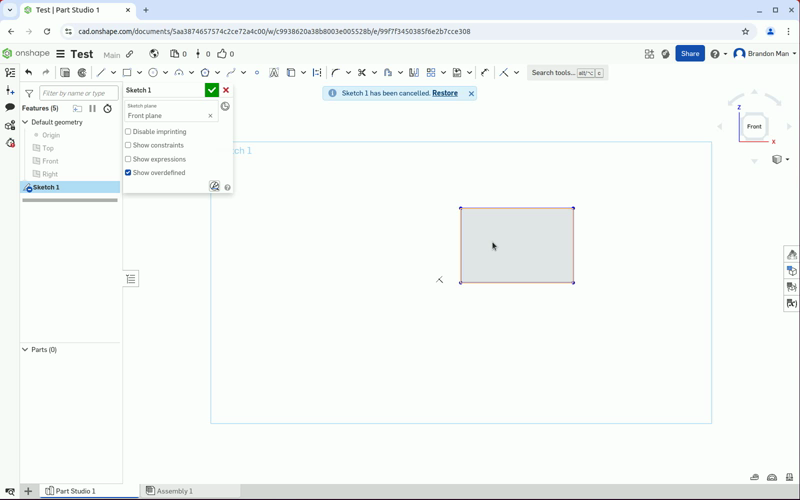
click(492, 241)
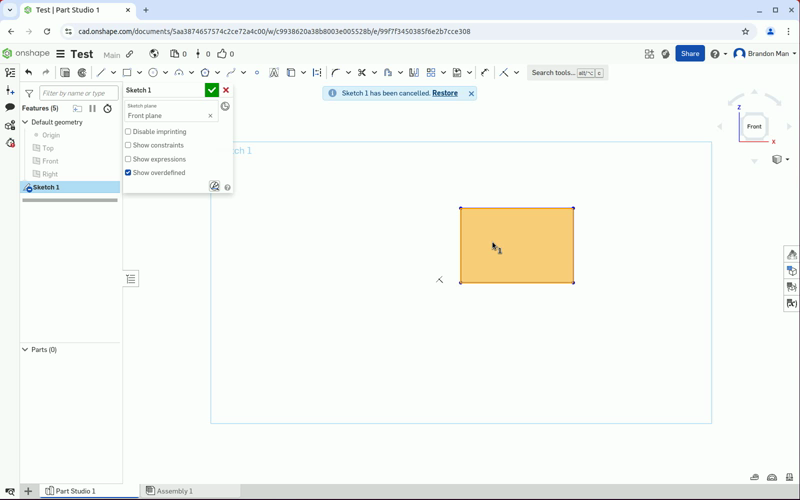
mouse_move(73, 352)
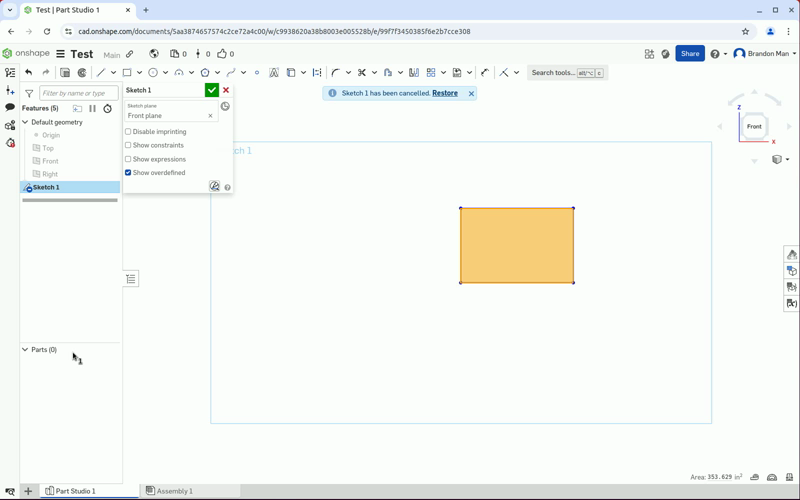
key(shift+y)
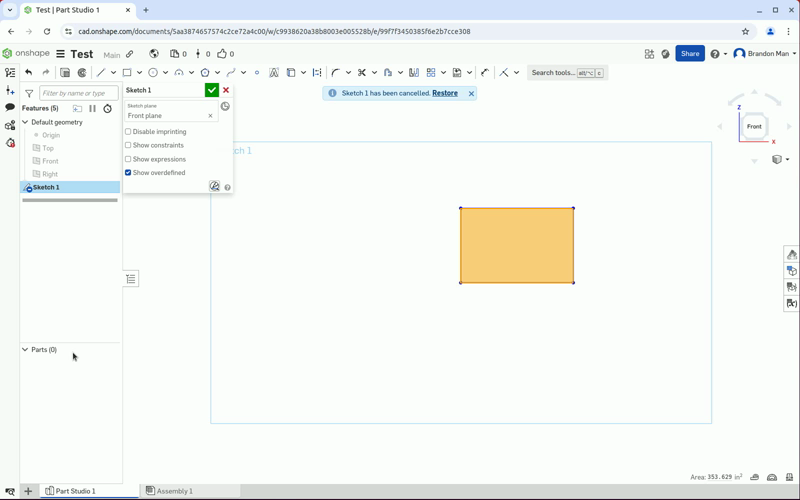
key(shift+e)
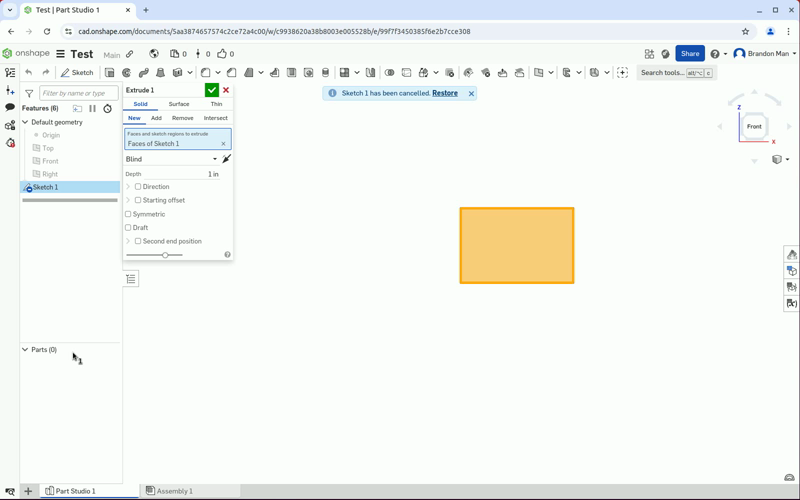
mouse_move(143, 106)
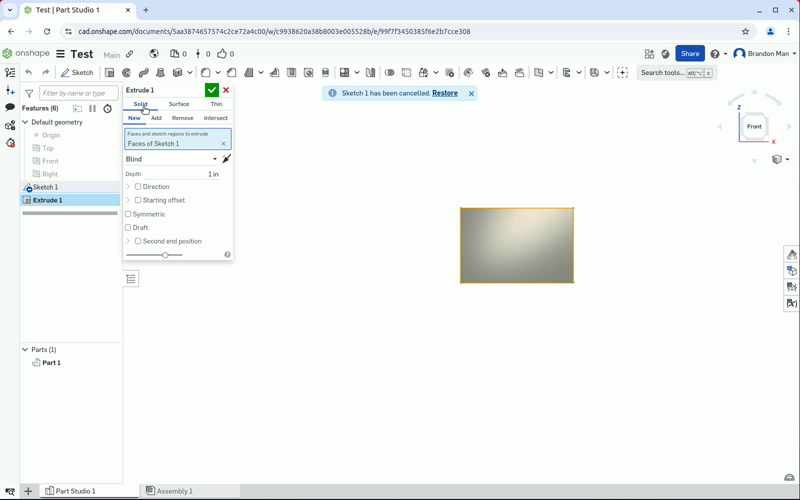
click(143, 106)
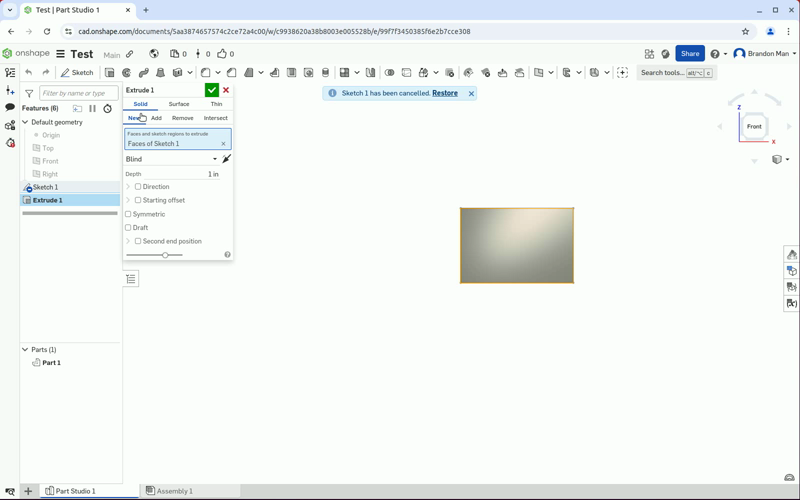
mouse_move(137, 120)
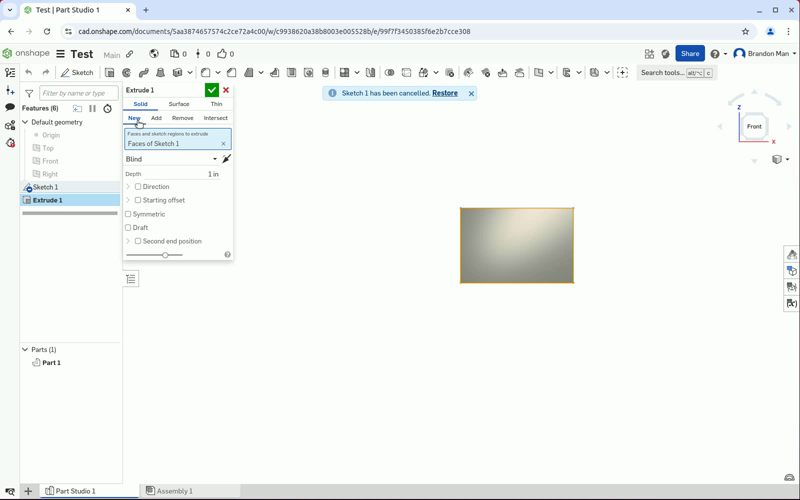
click(137, 120)
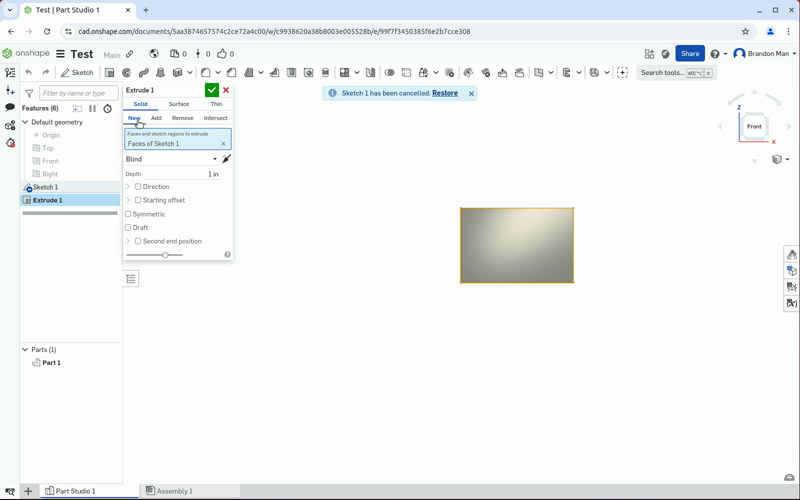
key(tab, 4)
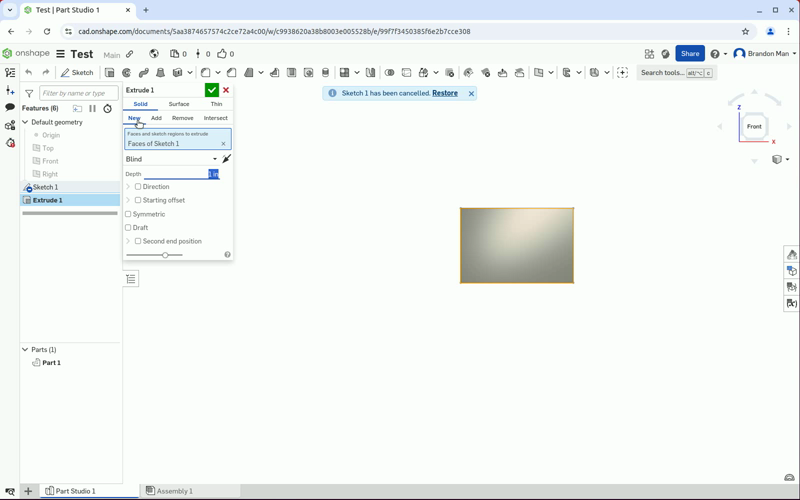
text(15.405)
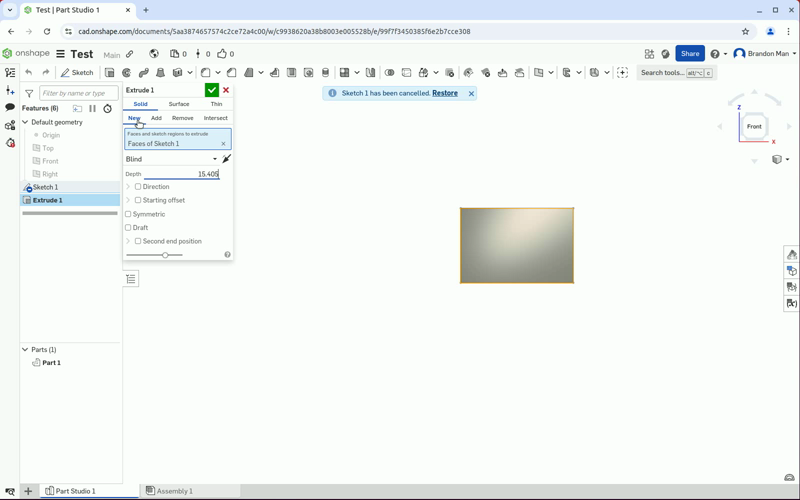
key(enter)
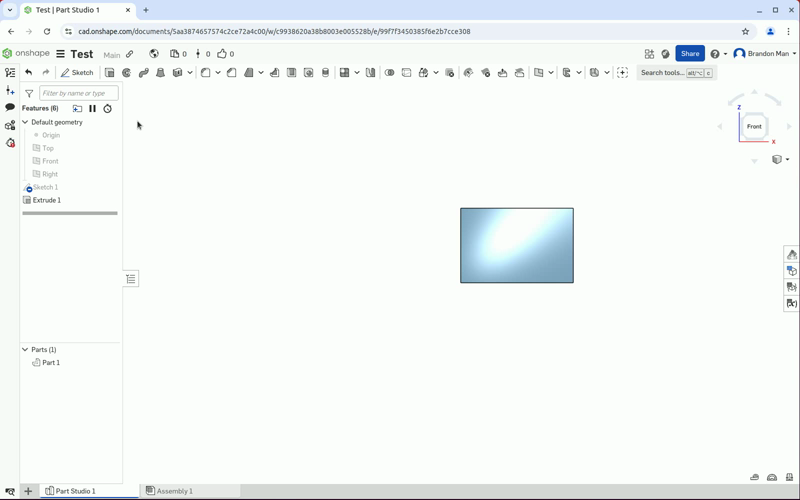
key(shift+h)
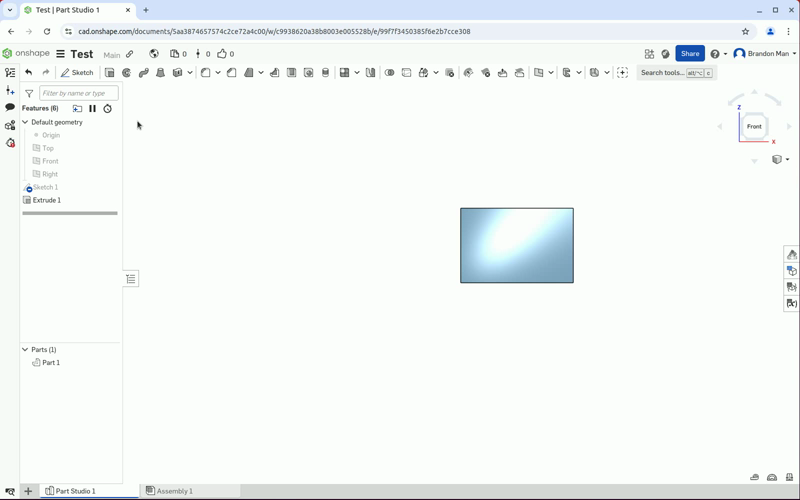
key(shift+h)
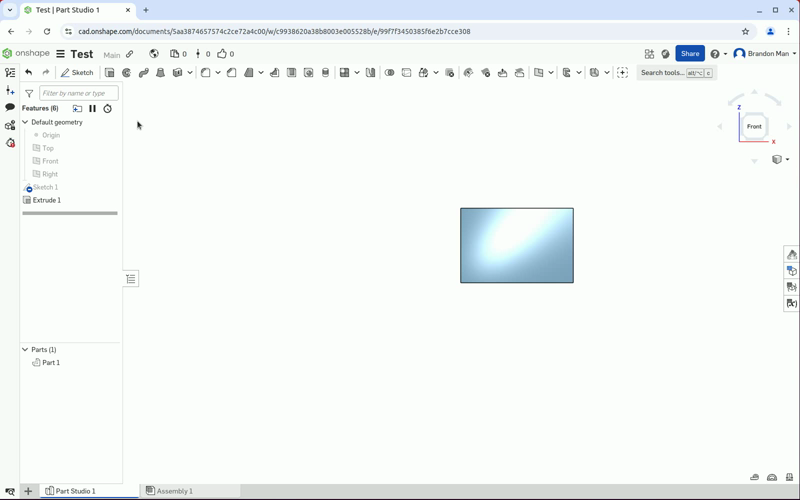
mouse_move(73, 189)
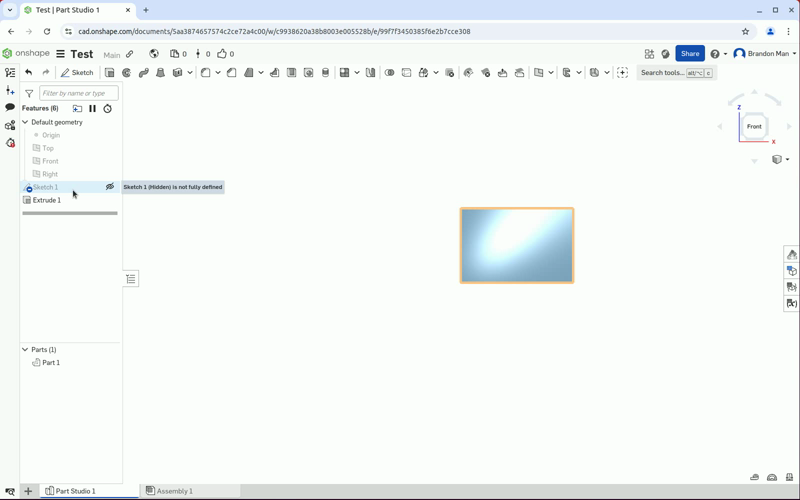
click(73, 189)
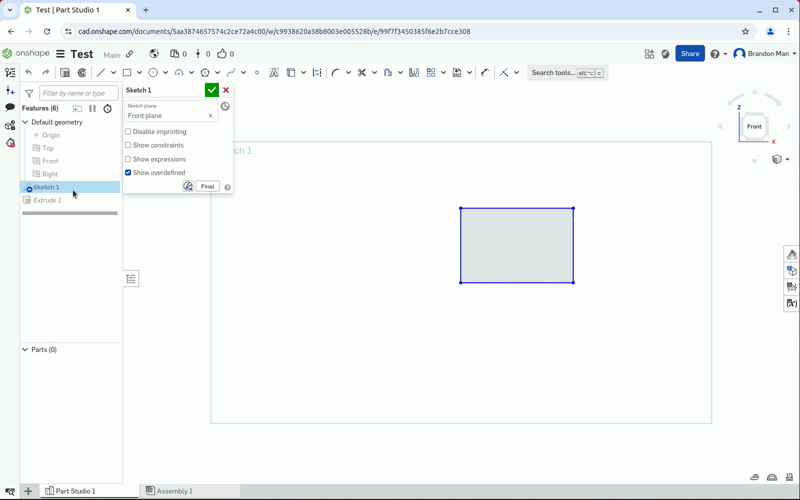
mouse_move(229, 92)
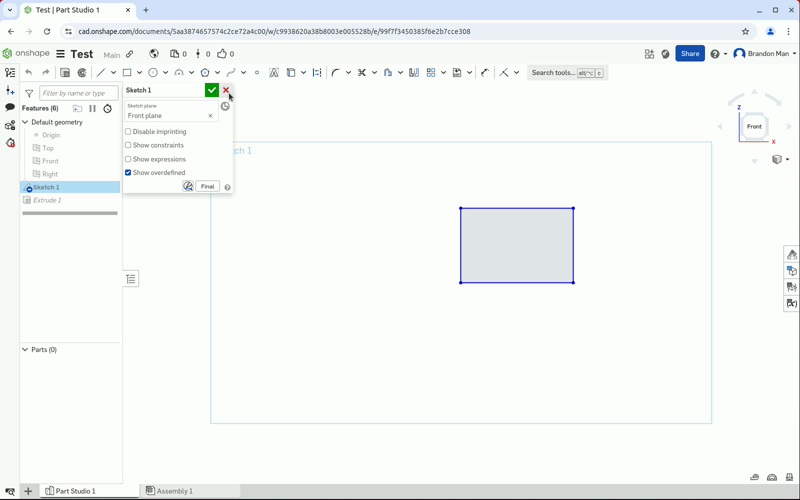
click(229, 92)
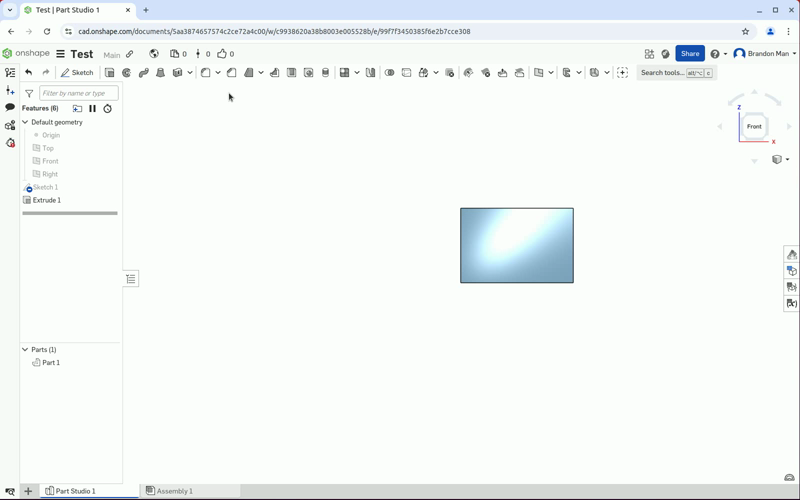
mouse_move(73, 352)
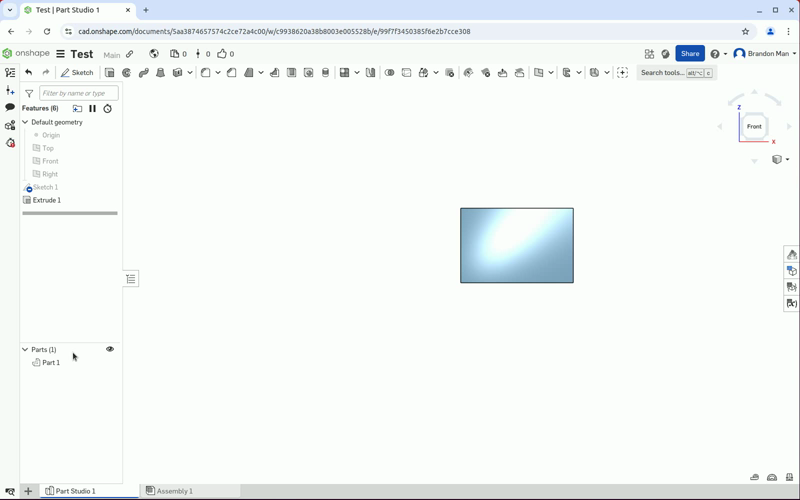
key(y)
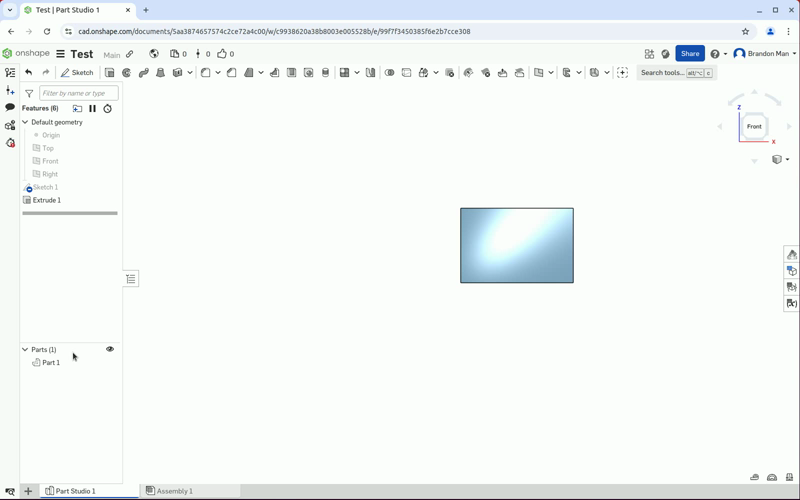
key(shift+p)
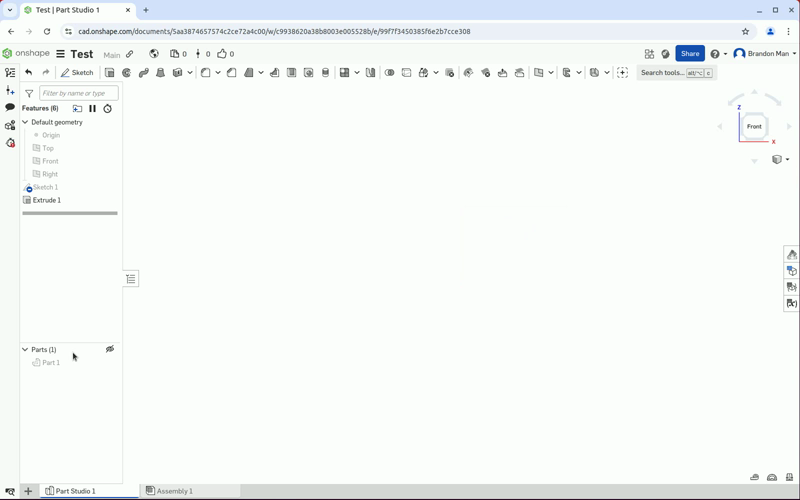
key(space)
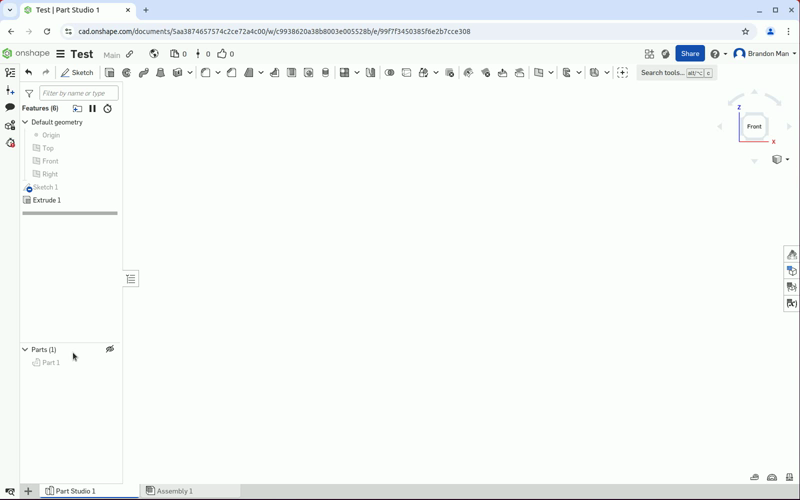
key_down(shift)
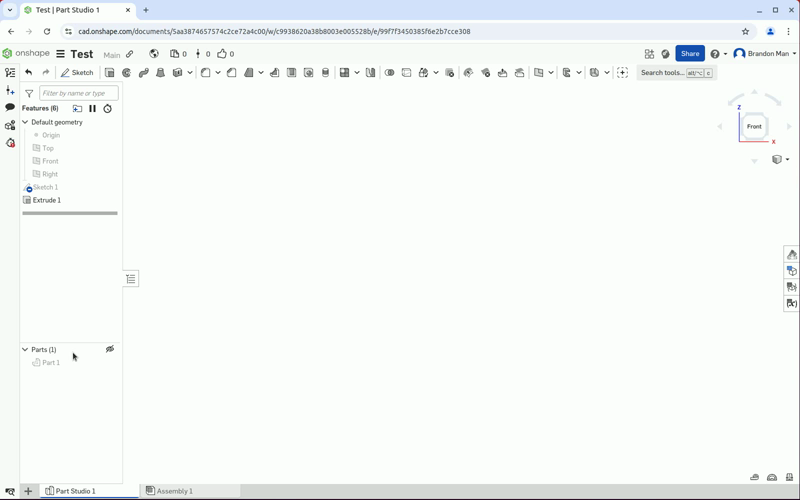
key(left)
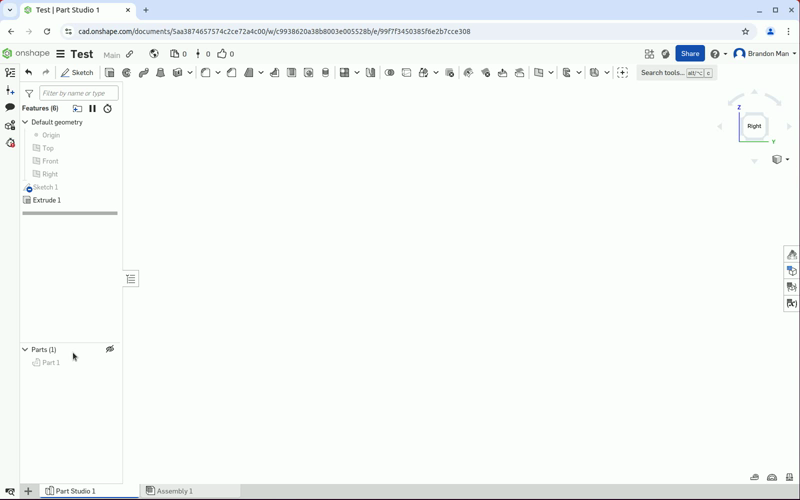
key_up(shift)
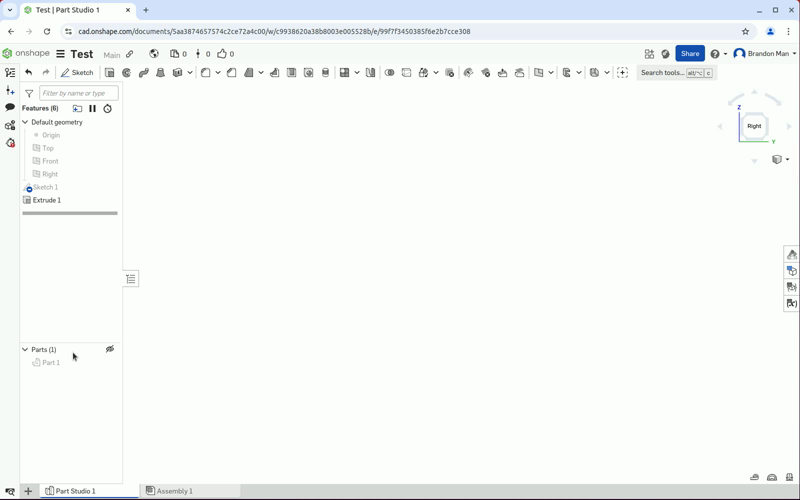
mouse_move(73, 352)
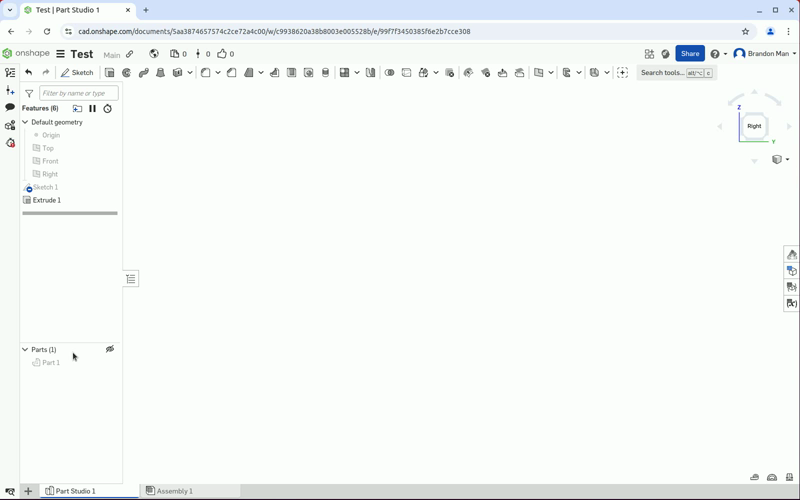
key(shift+y)
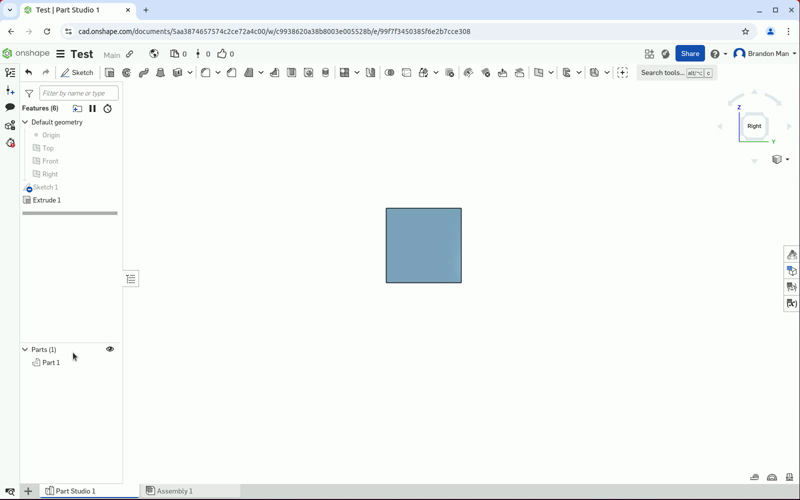
mouse_move(541, 75)
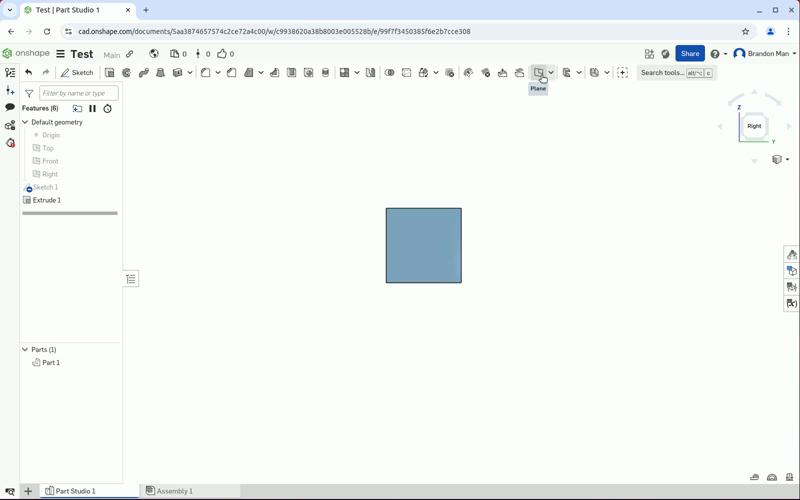
click(541, 75)
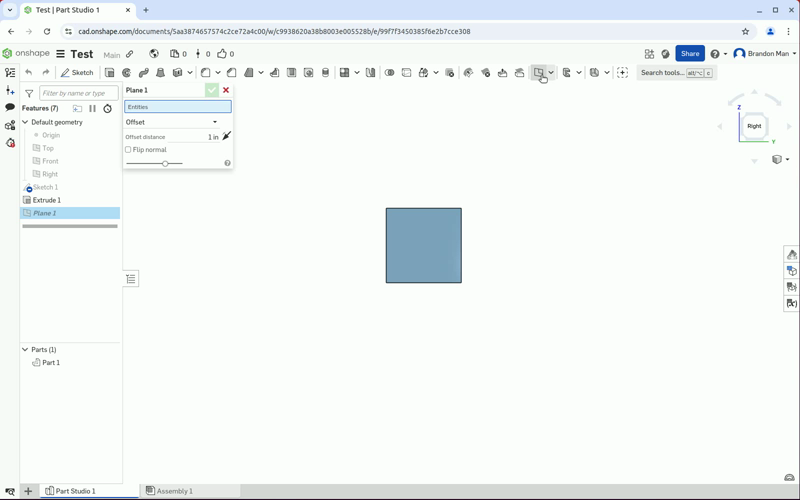
mouse_move(73, 176)
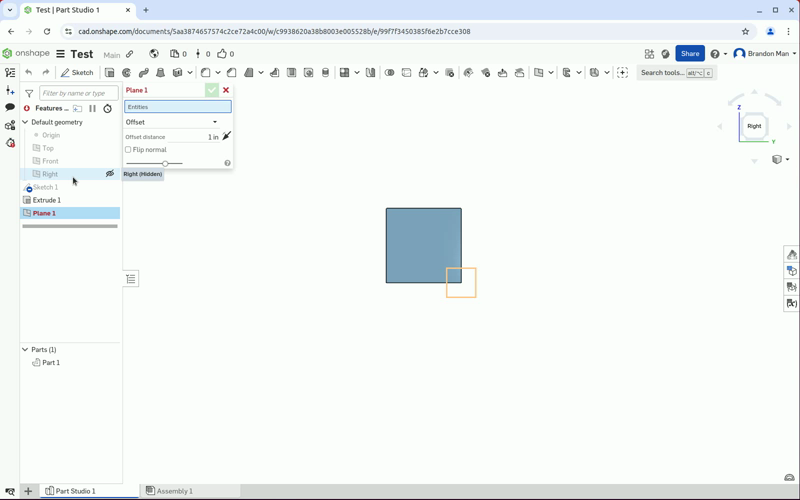
click(73, 176)
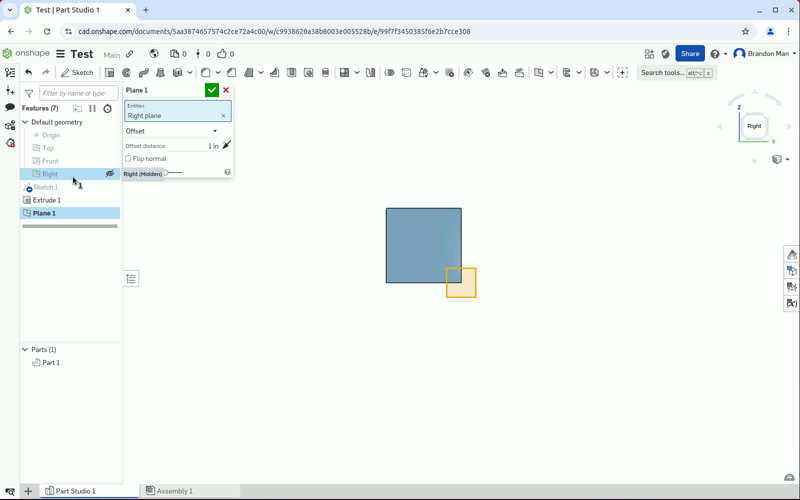
key(tab, 2)
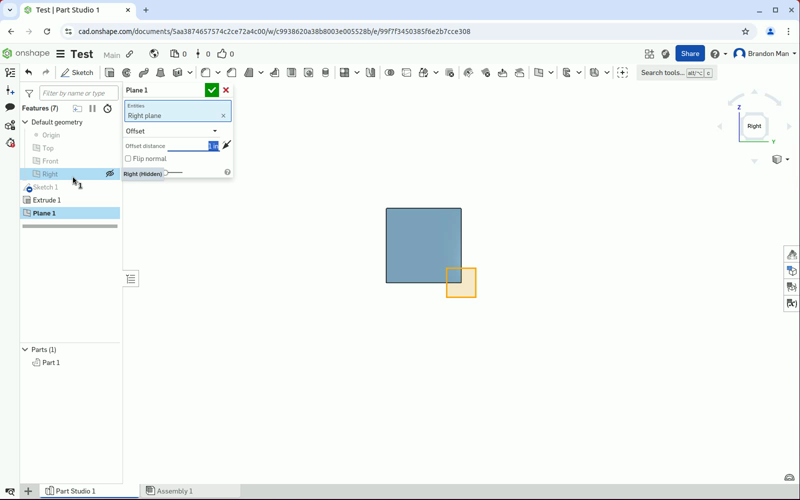
text(23.108)
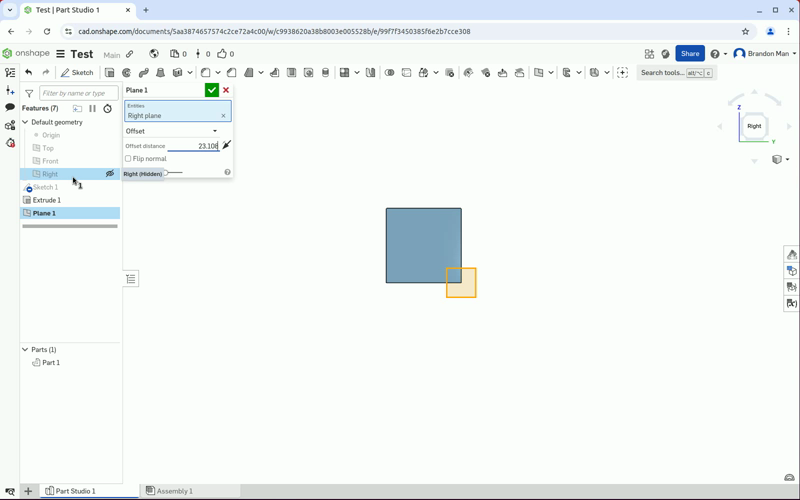
key(enter, 2)
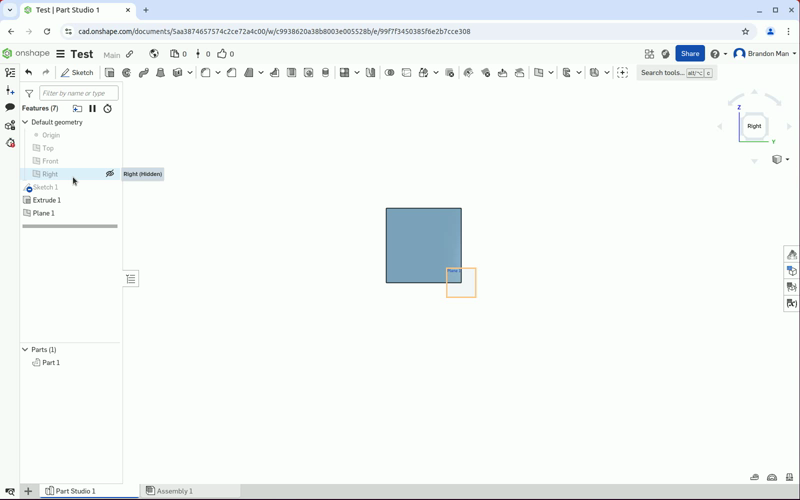
key(shift+s)
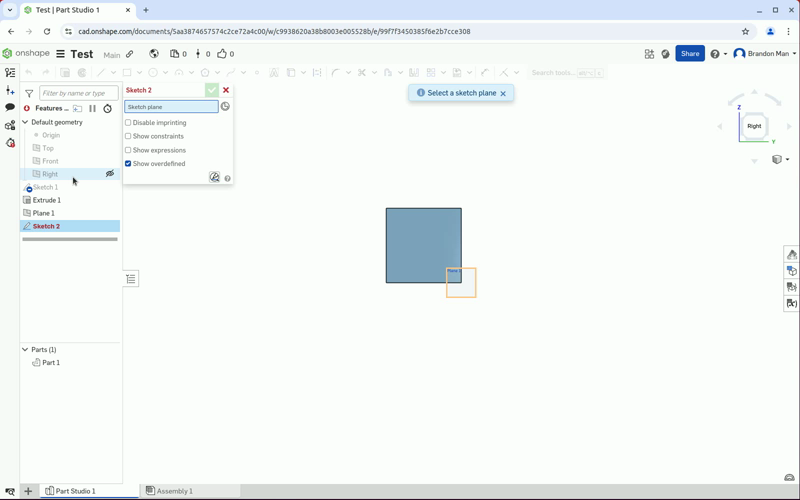
mouse_move(73, 215)
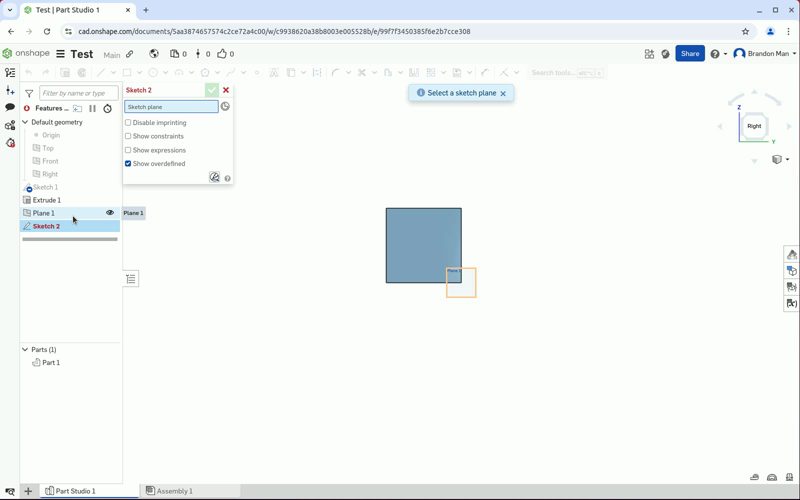
click(73, 215)
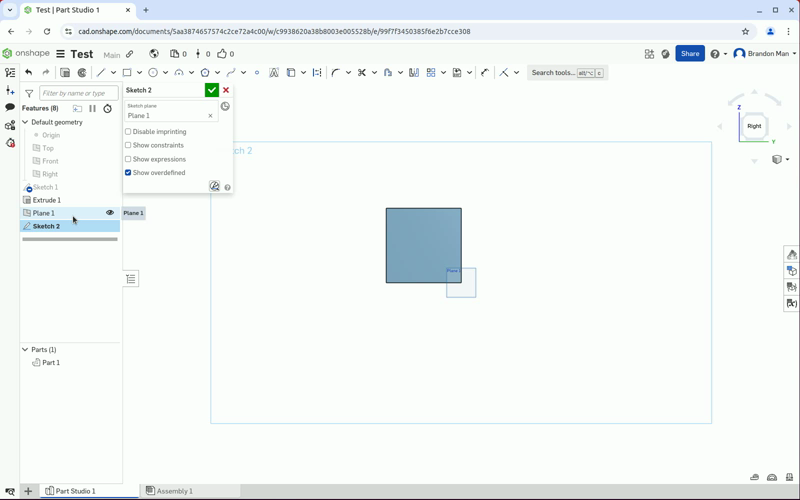
mouse_move(73, 352)
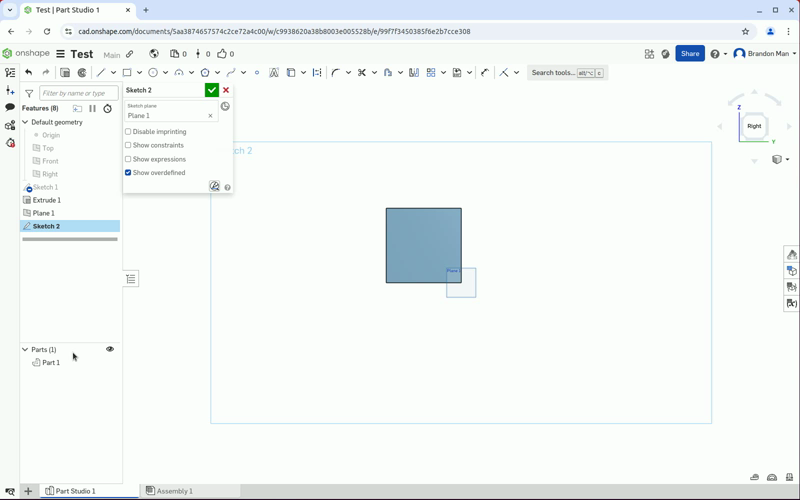
key(y)
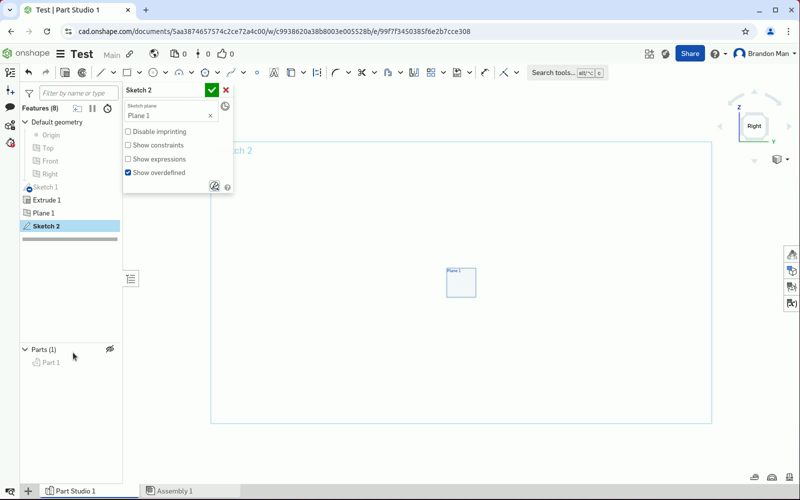
key(l)
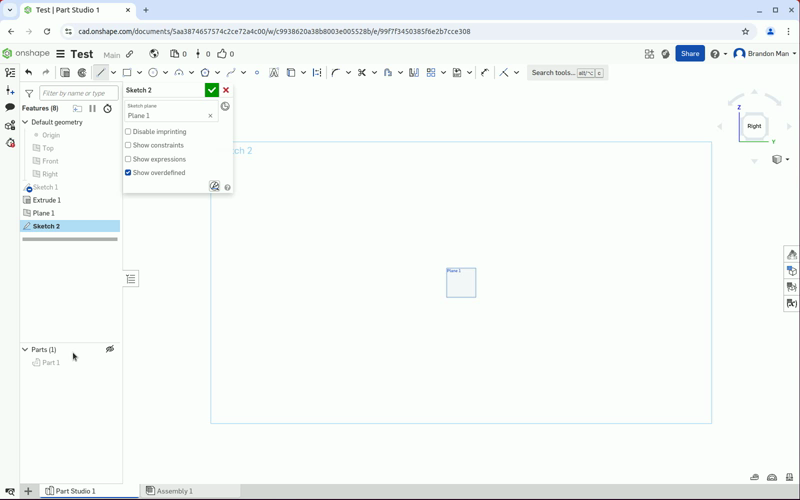
key_down(shift)
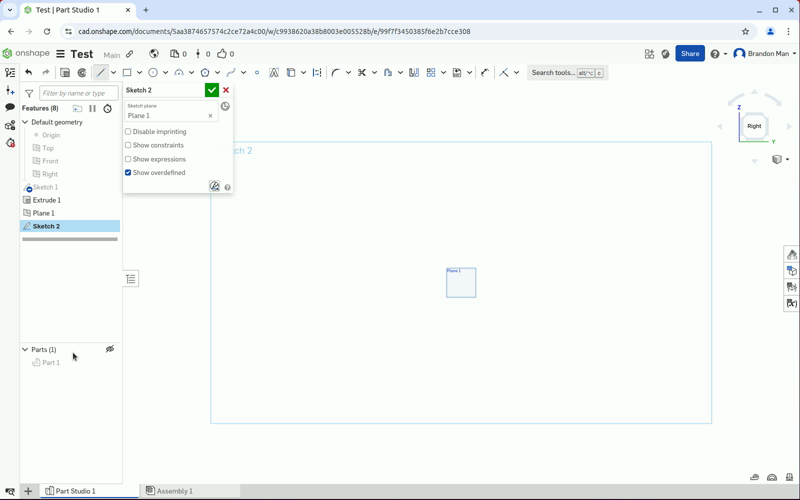
mouse_move(385, 245)
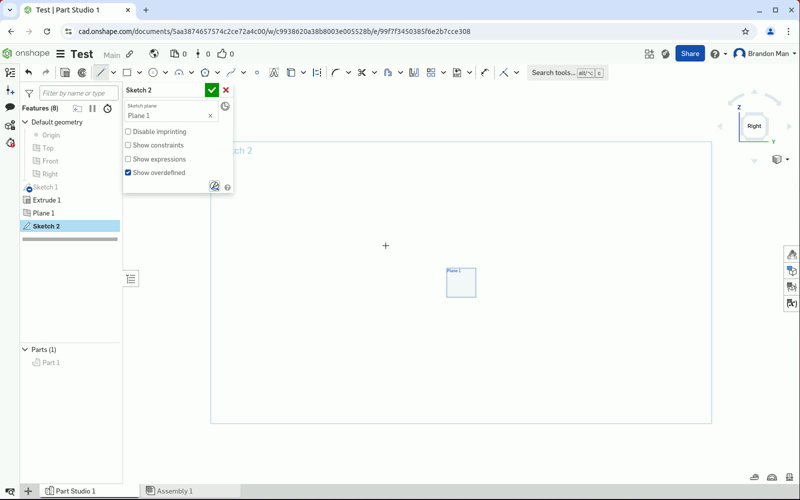
click(385, 245)
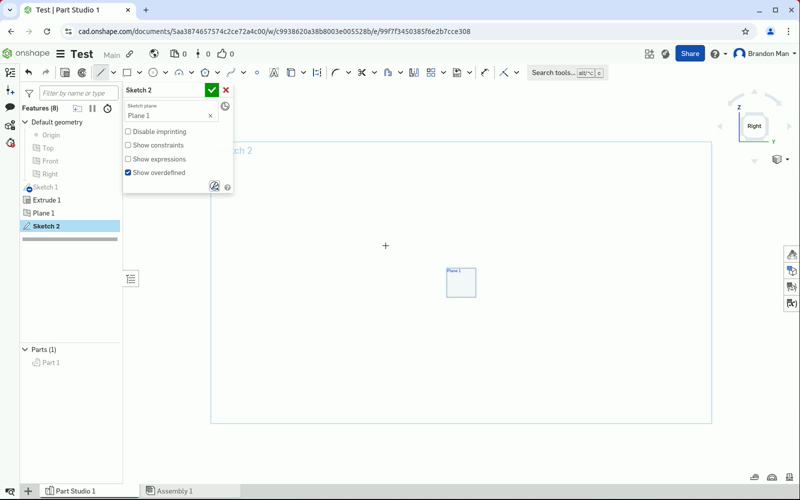
key_up(shift)
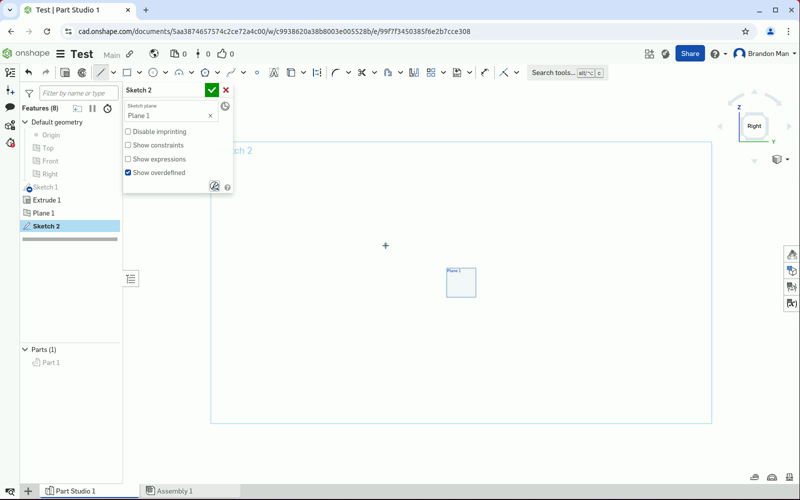
key_down(shift)
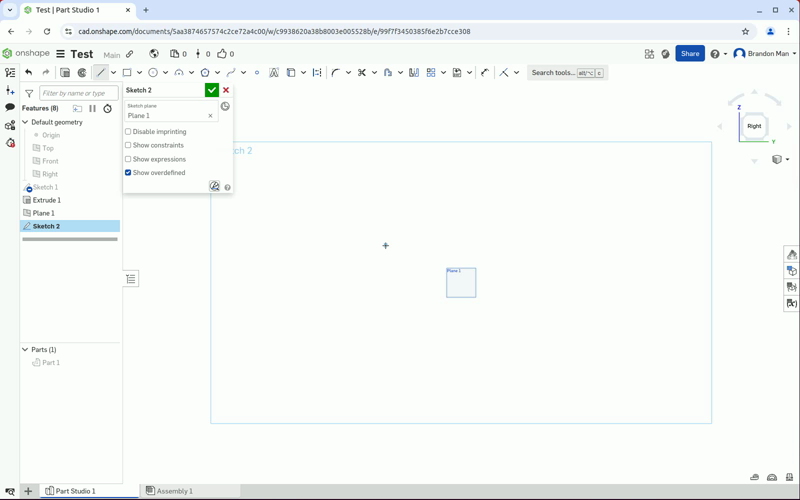
mouse_move(415, 245)
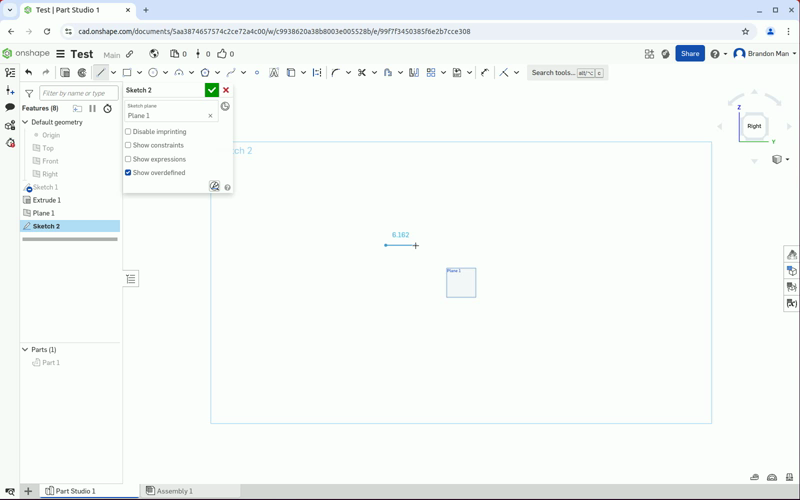
mouse_move(404, 245)
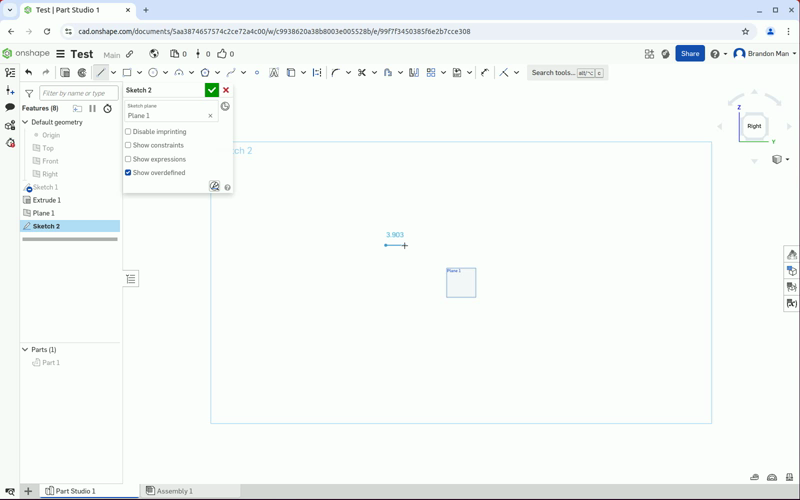
click(404, 245)
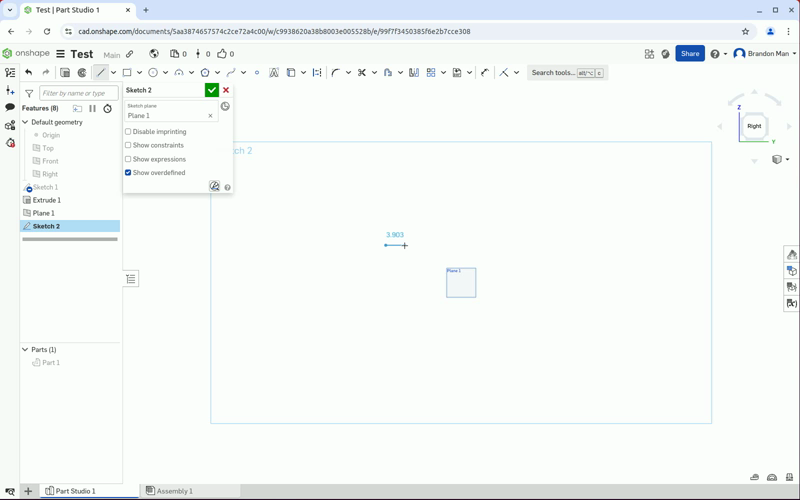
key_up(shift)
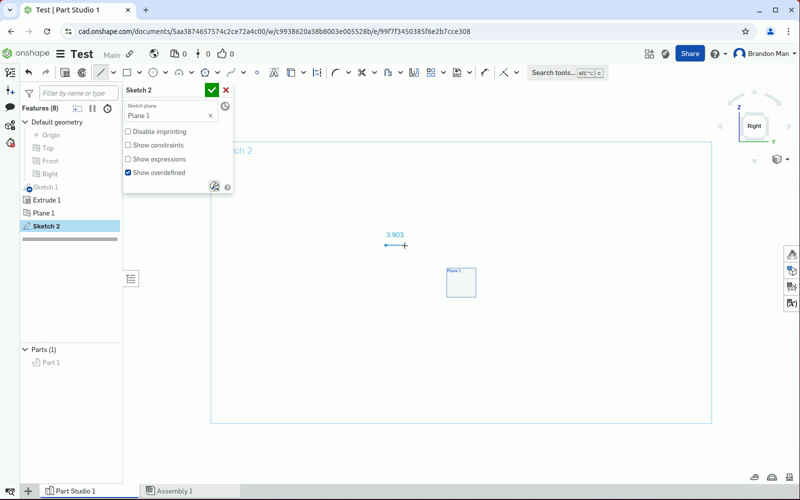
key_down(shift)
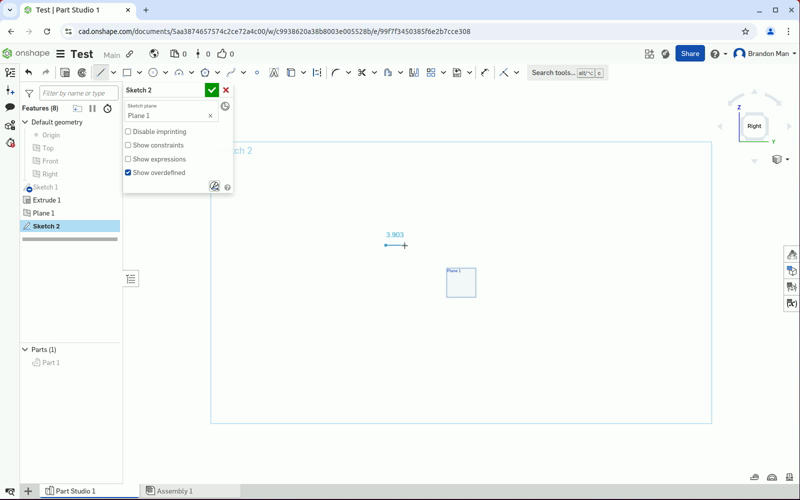
mouse_move(434, 245)
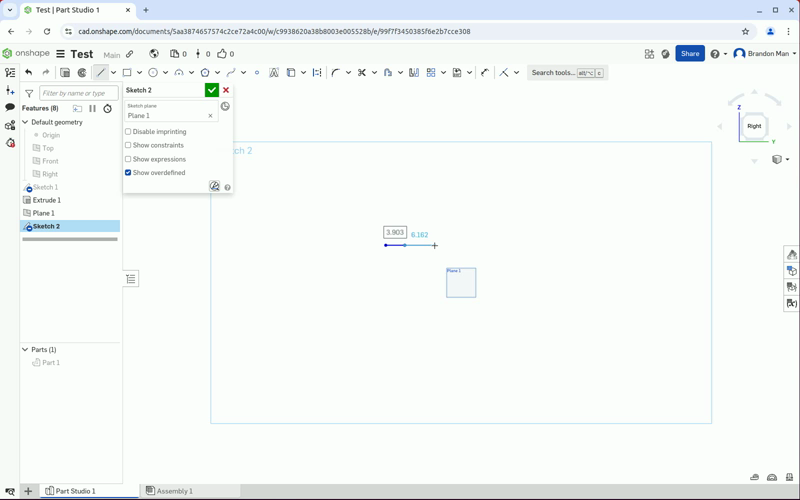
mouse_move(404, 264)
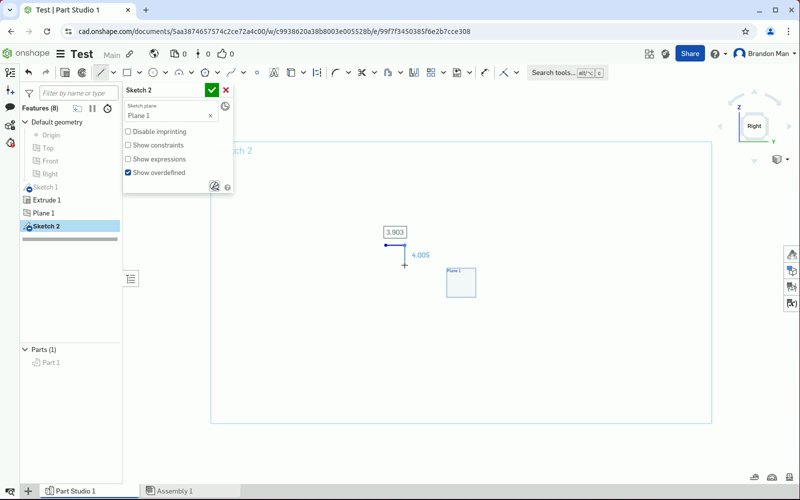
click(404, 264)
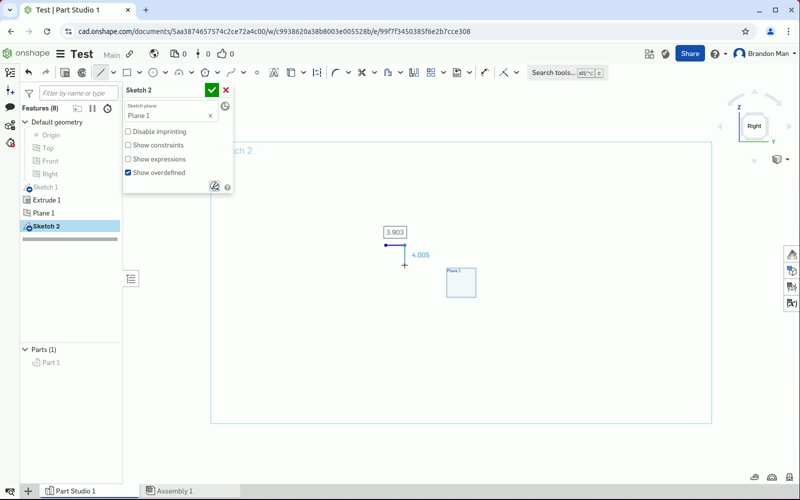
key_up(shift)
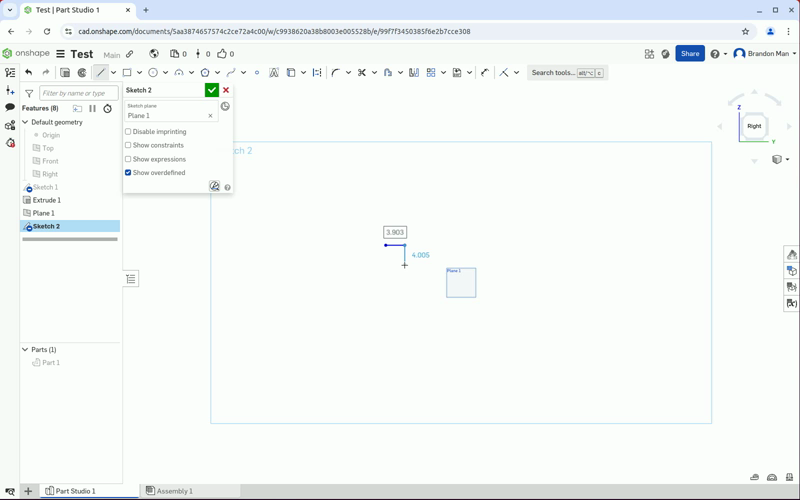
key_down(shift)
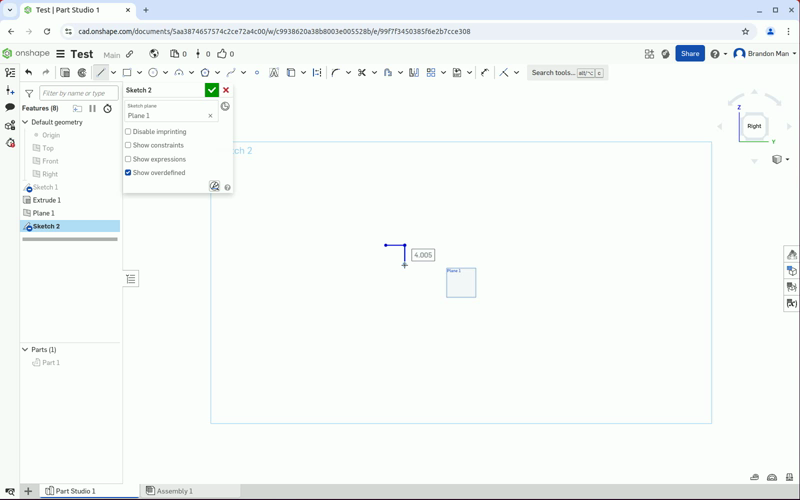
mouse_move(434, 264)
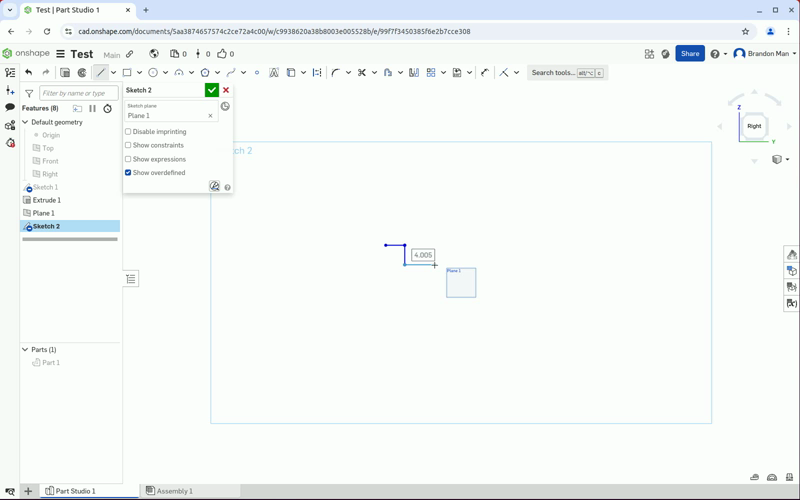
mouse_move(442, 264)
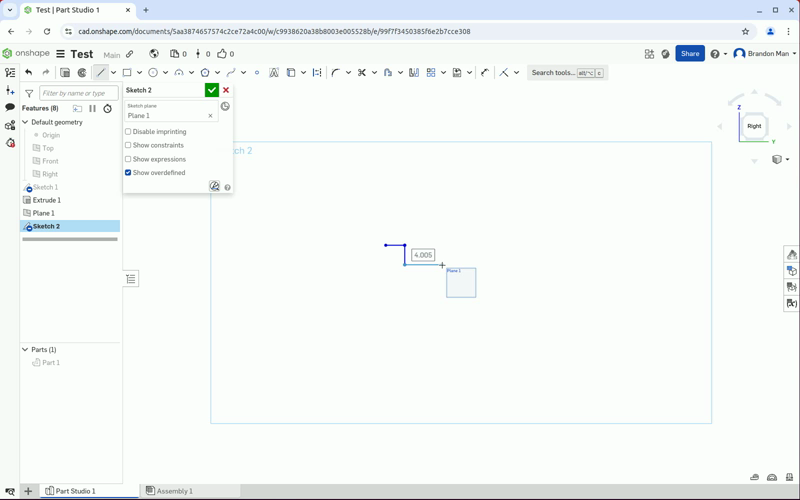
click(442, 264)
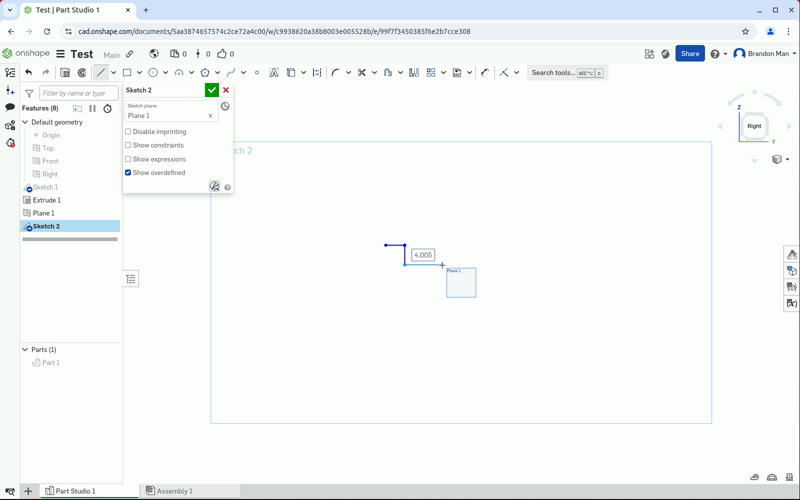
key_up(shift)
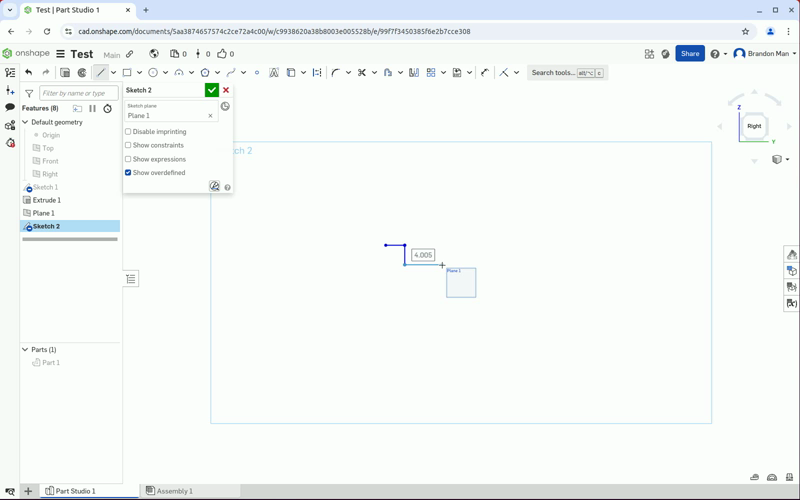
key_down(shift)
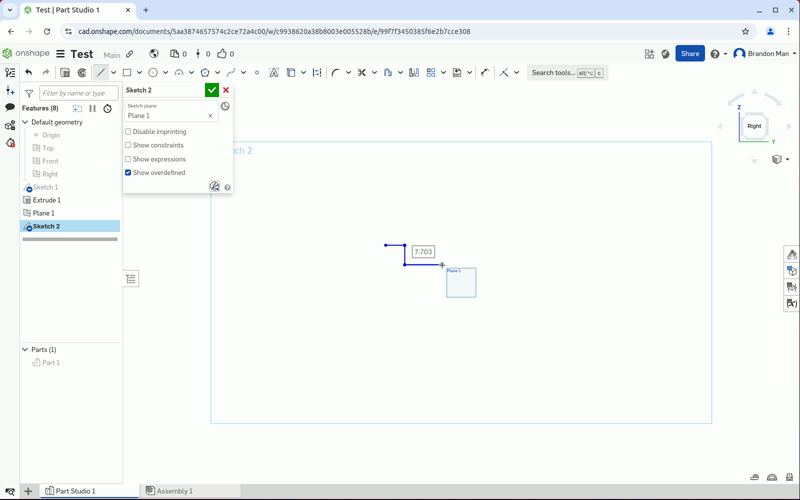
mouse_move(472, 264)
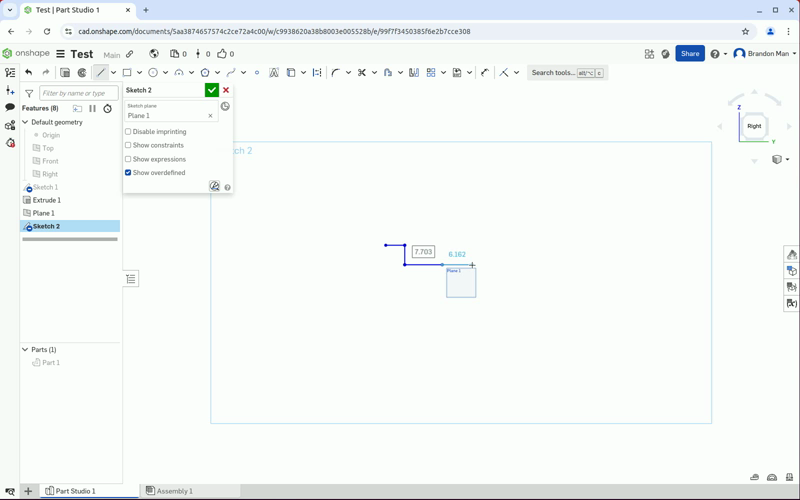
mouse_move(442, 207)
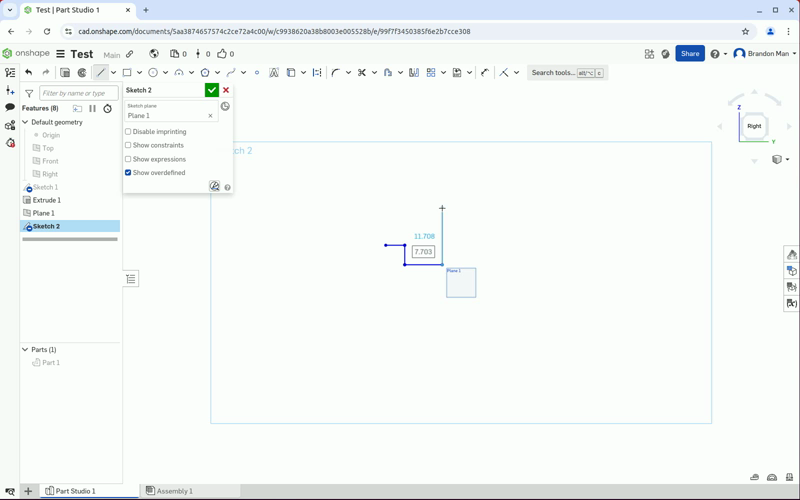
click(442, 207)
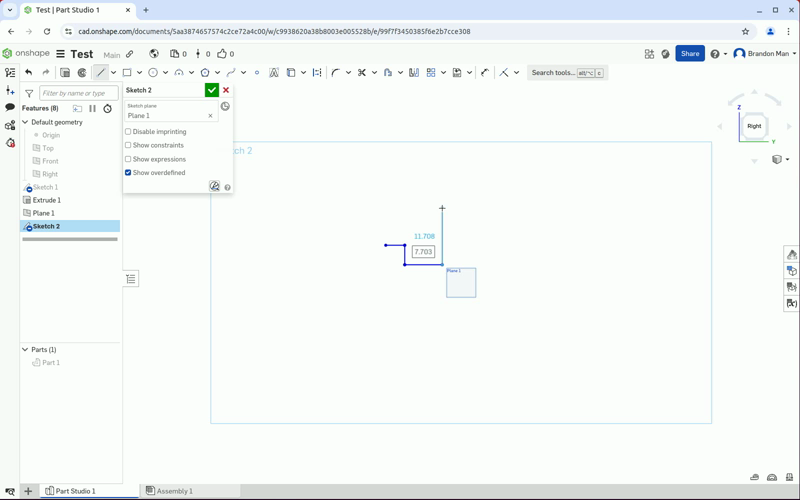
key_up(shift)
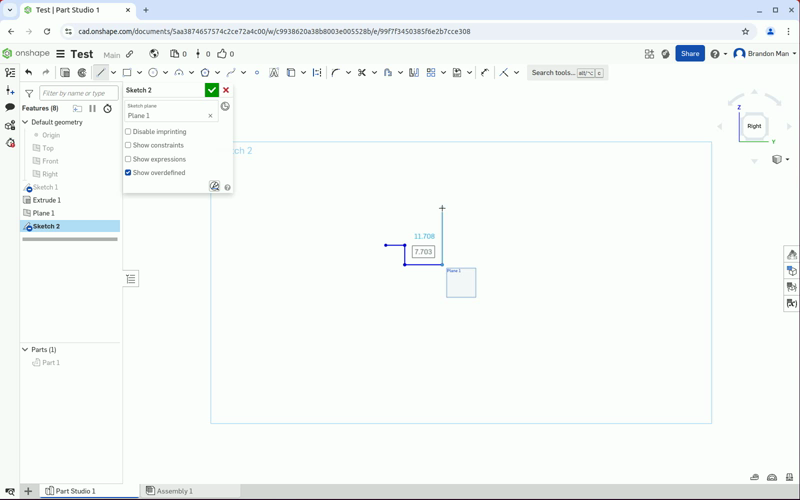
key_down(shift)
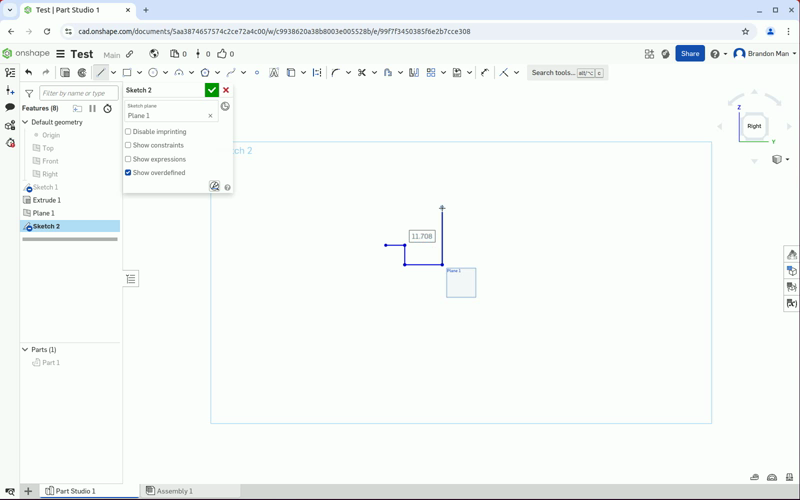
mouse_move(472, 207)
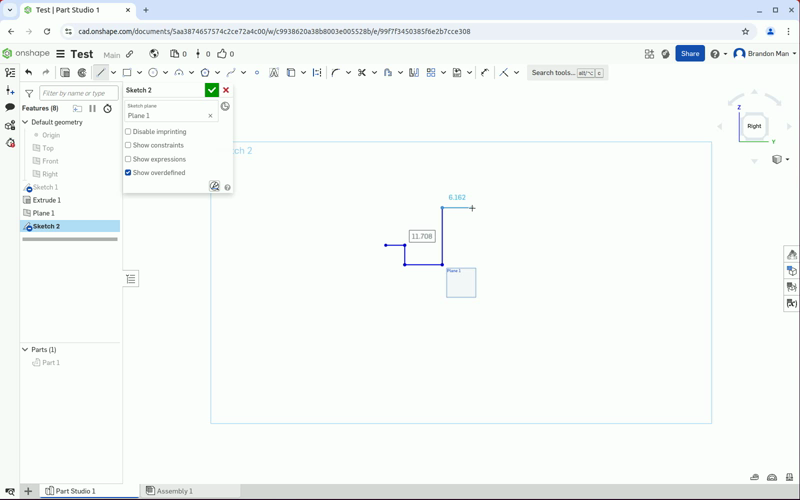
mouse_move(385, 207)
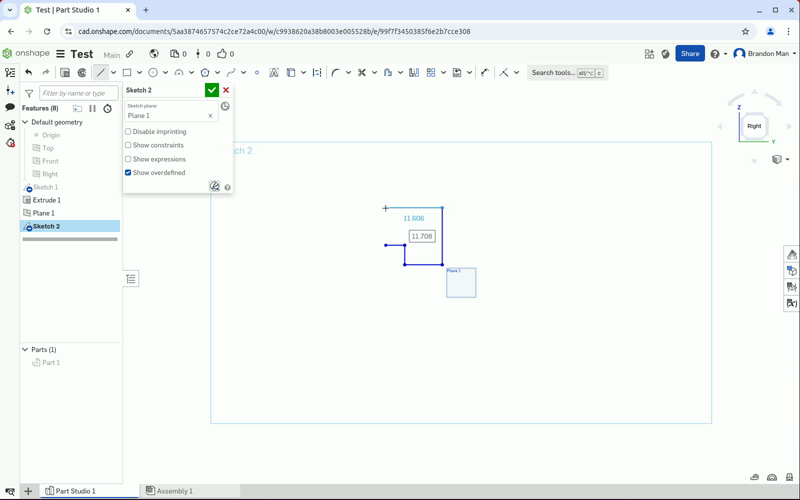
click(385, 207)
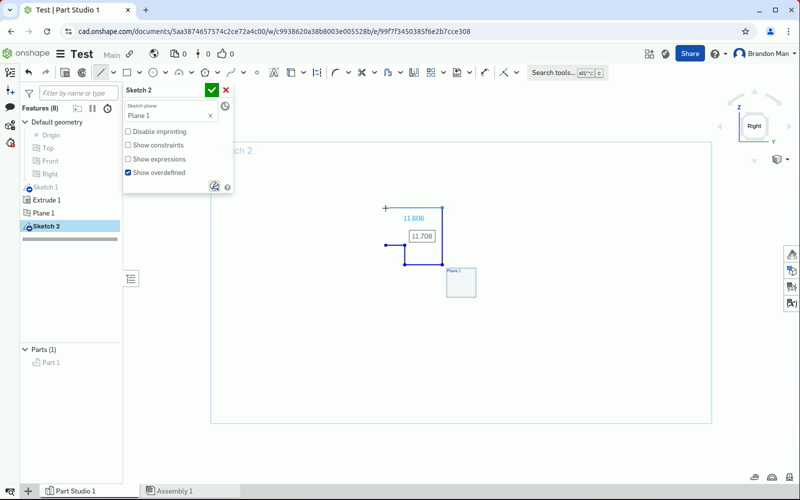
key_up(shift)
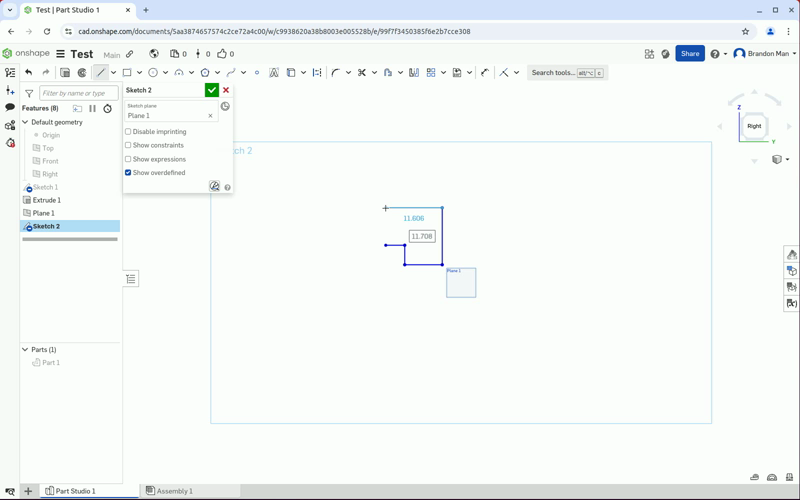
mouse_move(415, 207)
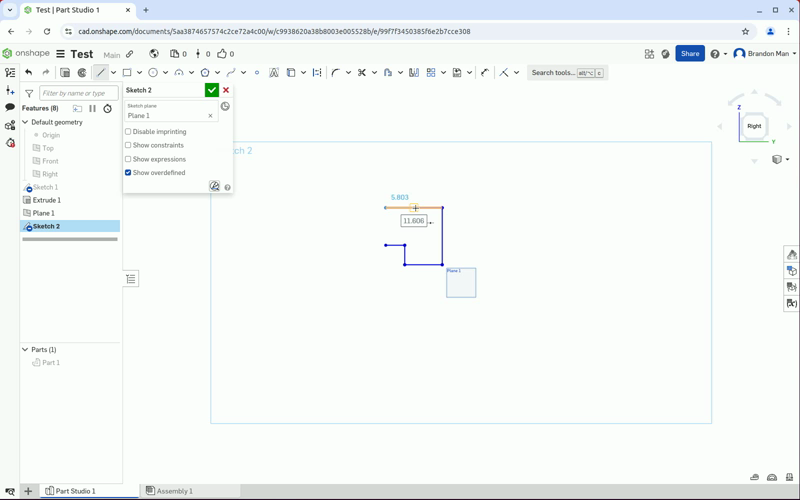
key_down(shift)
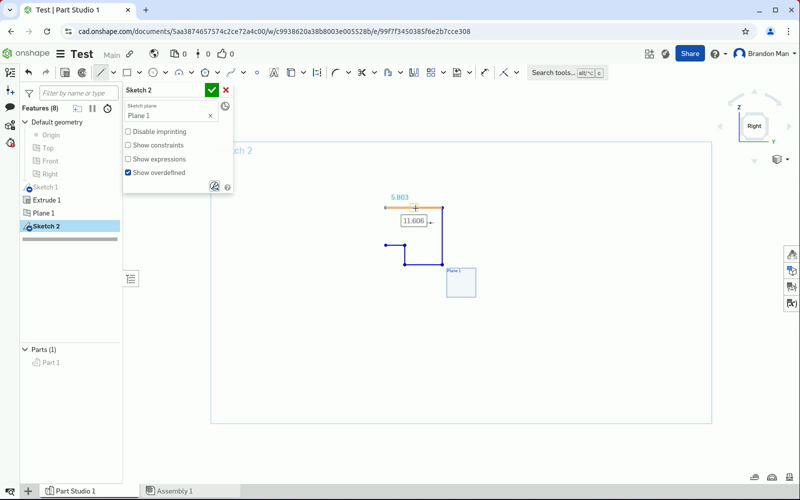
mouse_move(385, 245)
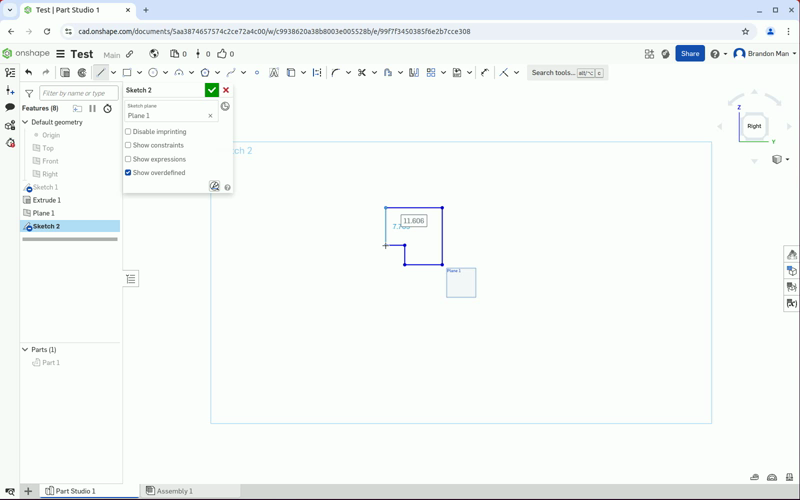
key_up(shift)
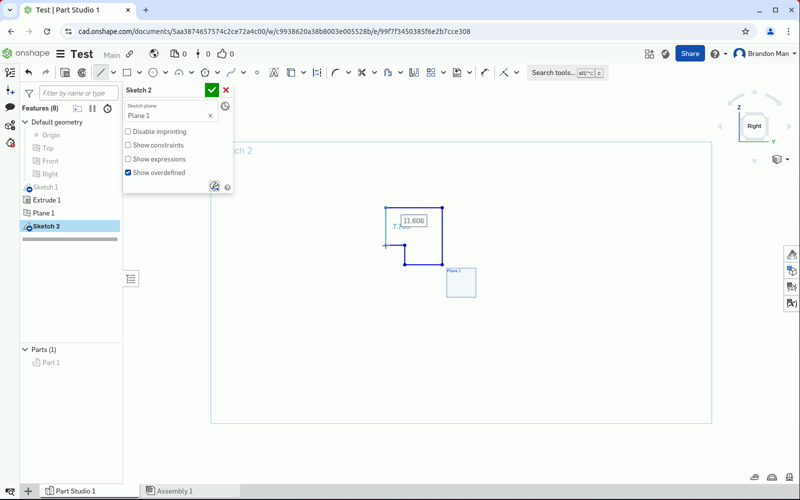
click(385, 245)
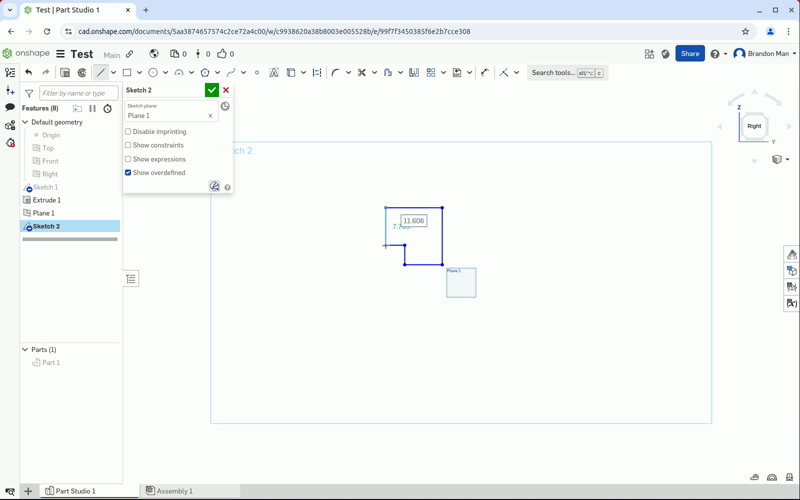
key(esc)
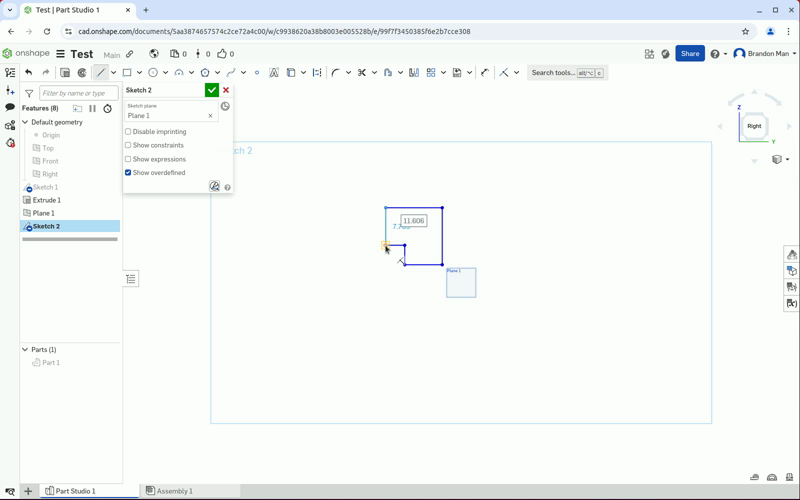
mouse_move(429, 218)
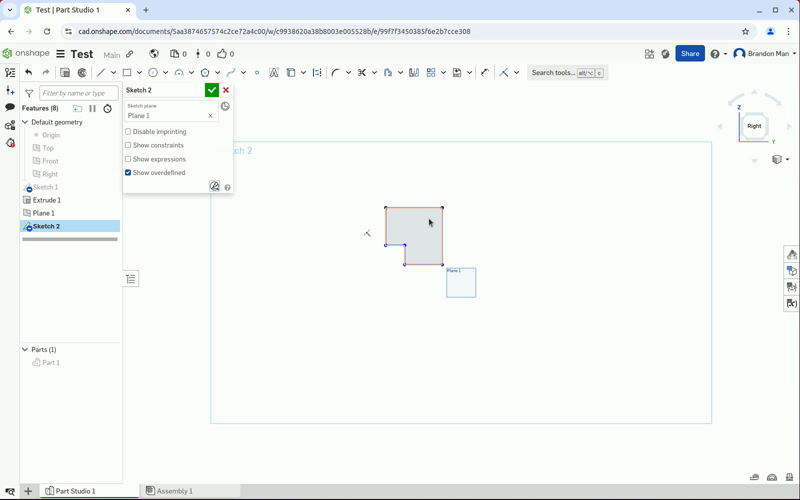
click(429, 218)
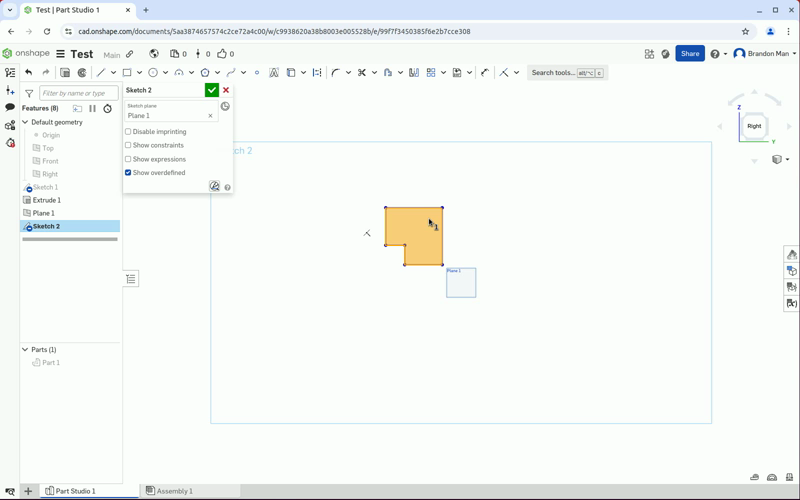
mouse_move(73, 352)
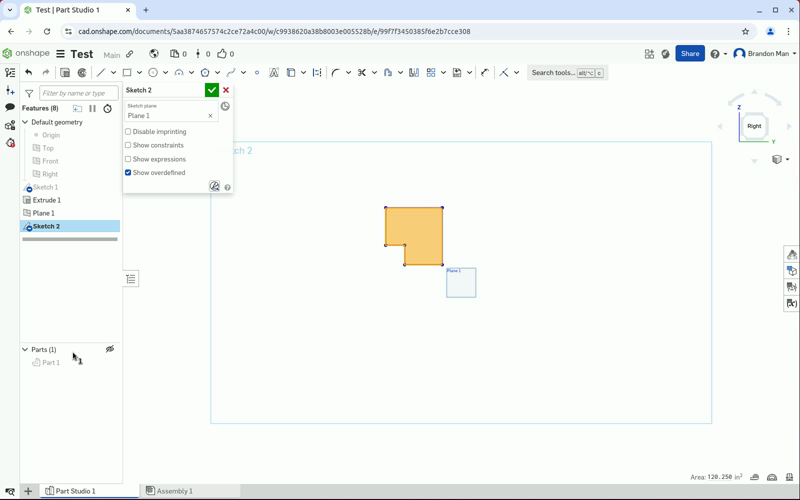
key(shift+y)
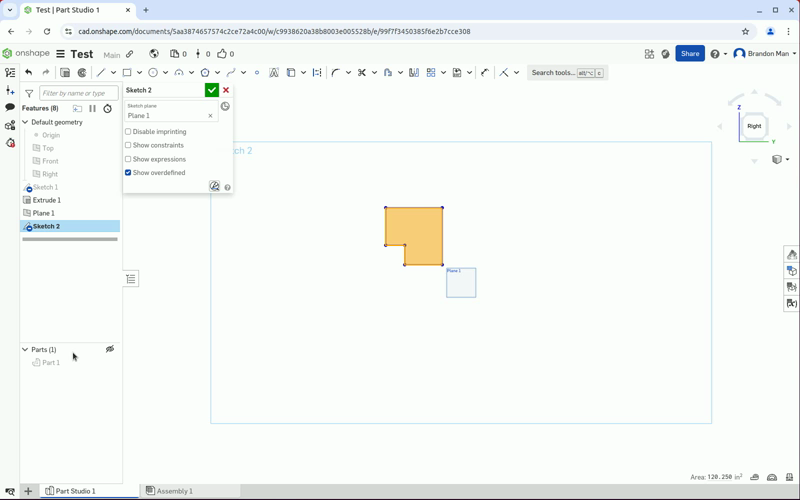
key(shift+e)
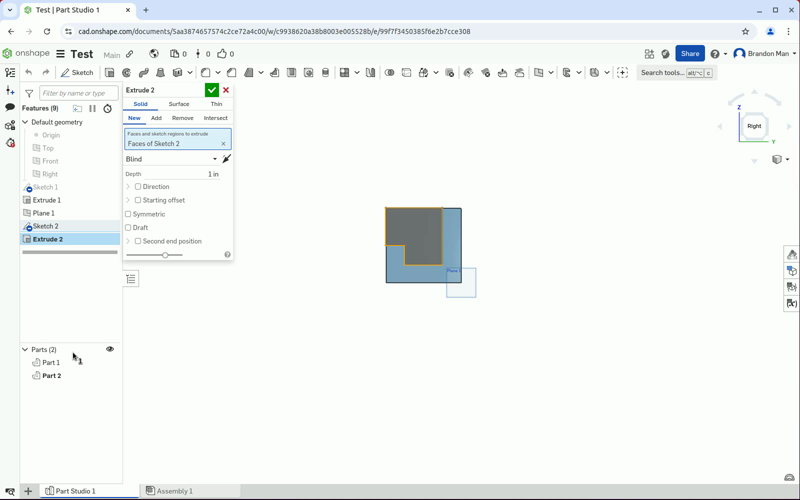
mouse_move(143, 106)
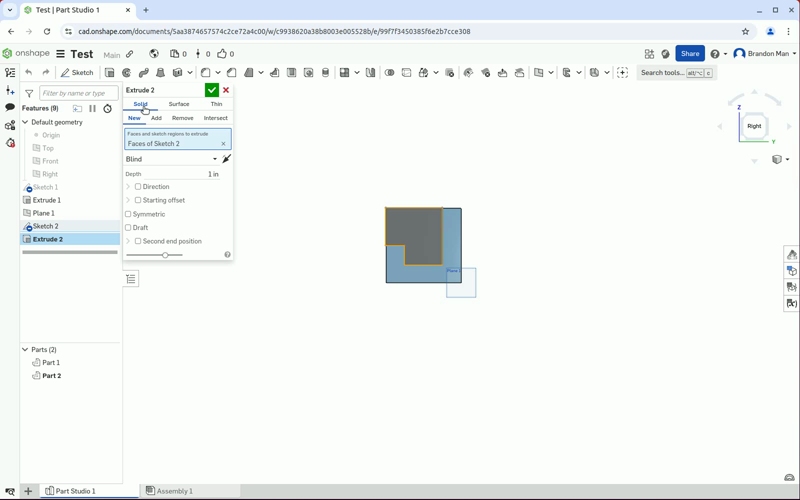
click(143, 106)
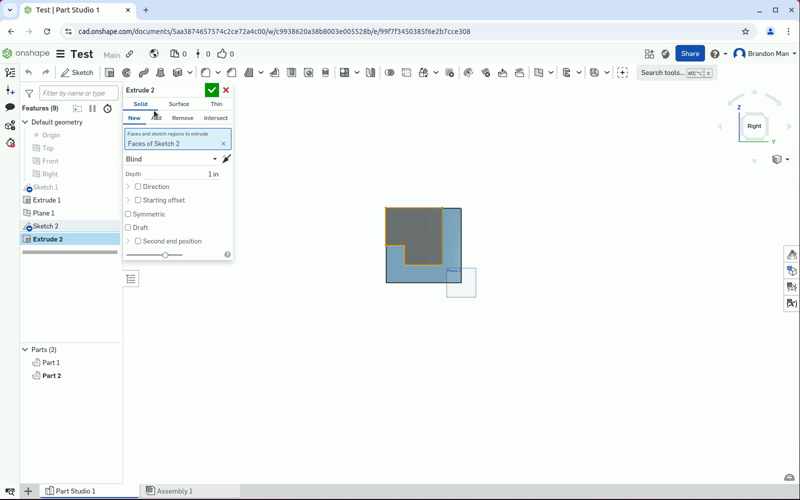
mouse_move(186, 120)
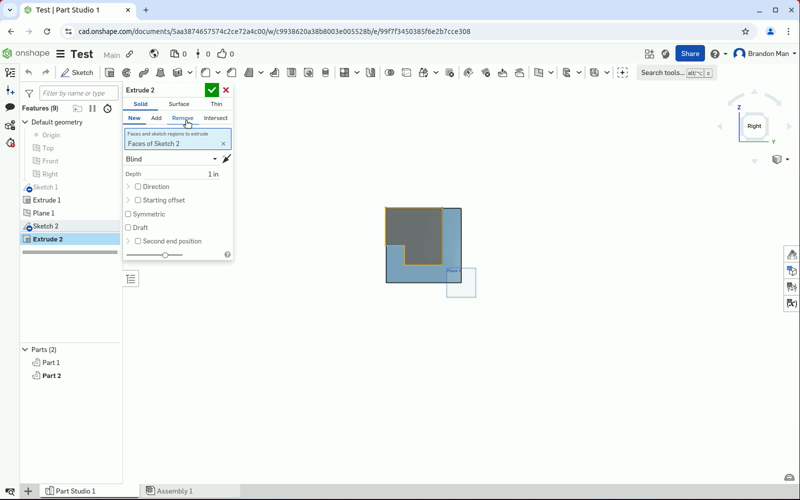
click(186, 120)
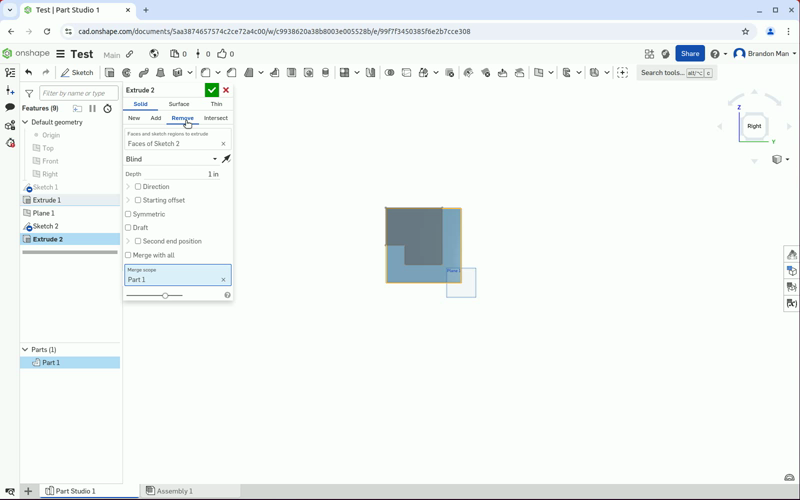
key(tab, 4)
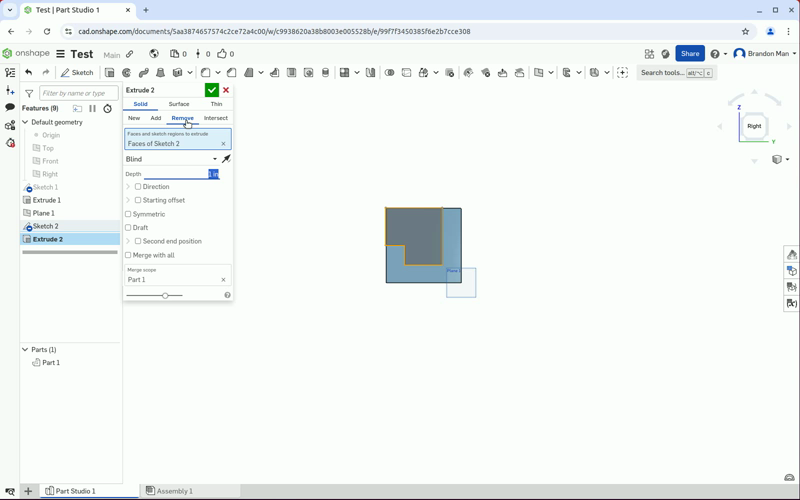
text(23.108)
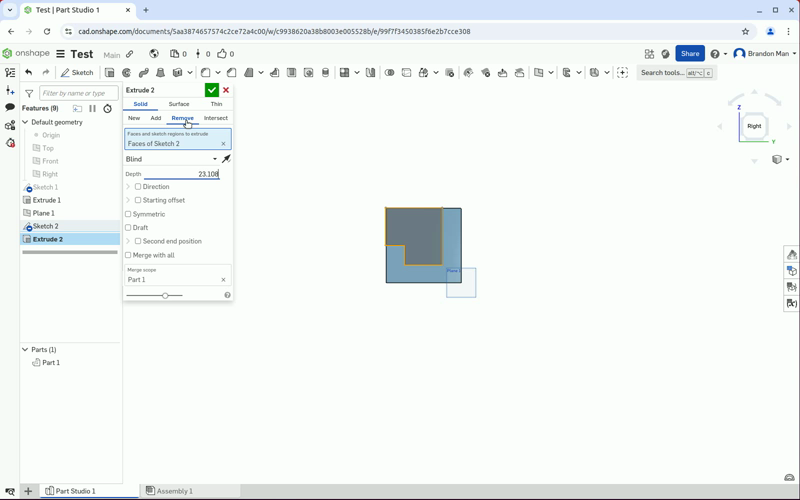
key(tab, 6)
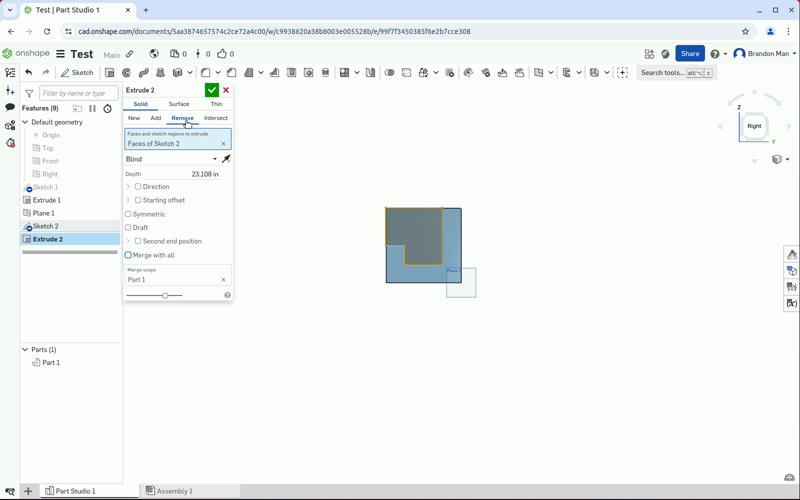
key(space)
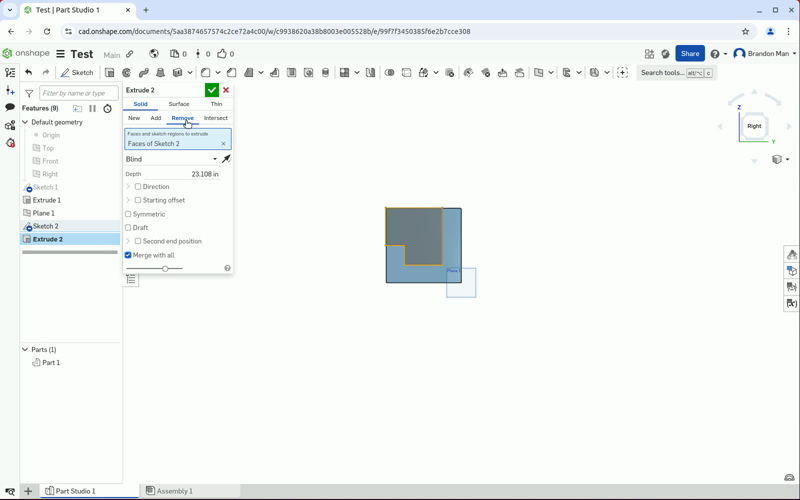
key(enter)
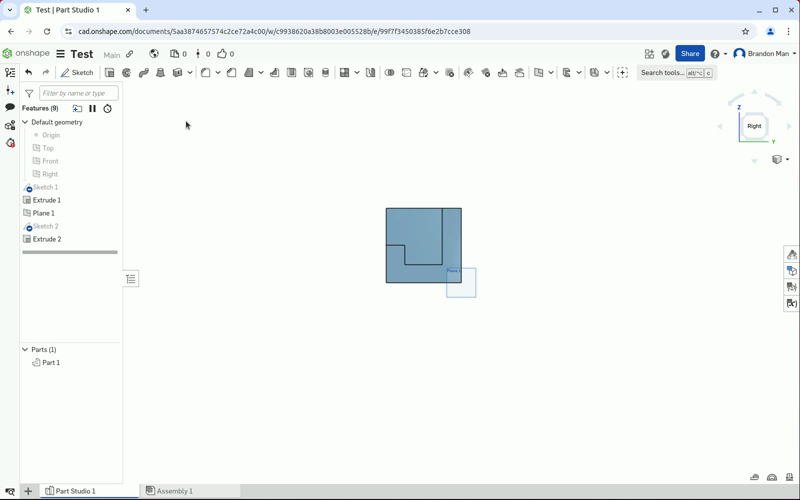
key(shift+h)
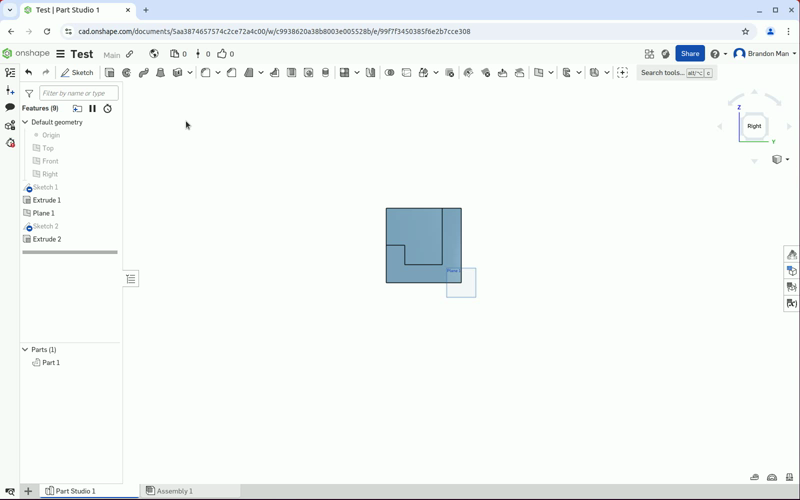
key(shift+h)
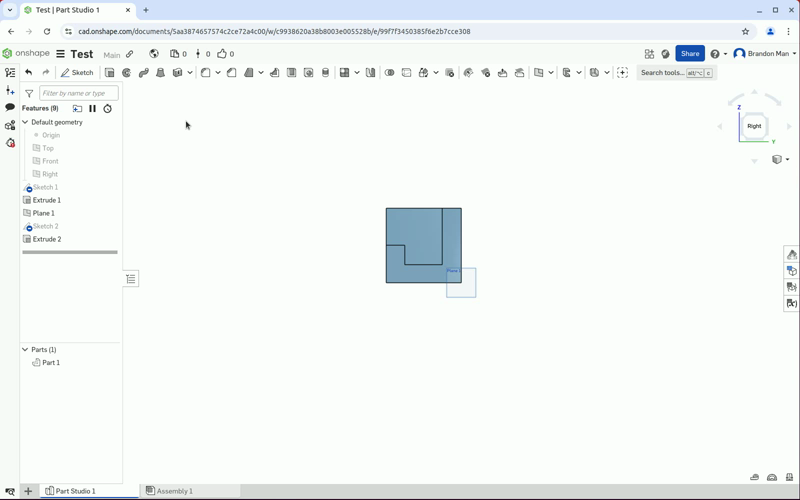
mouse_move(73, 189)
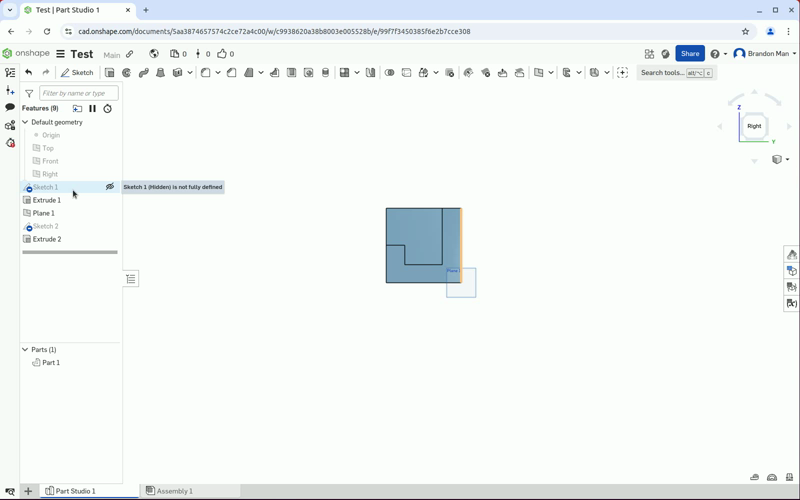
click(73, 189)
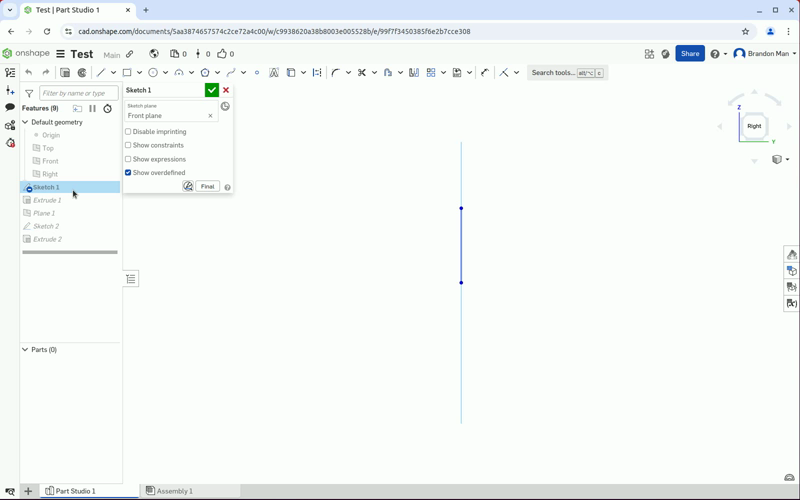
mouse_move(229, 92)
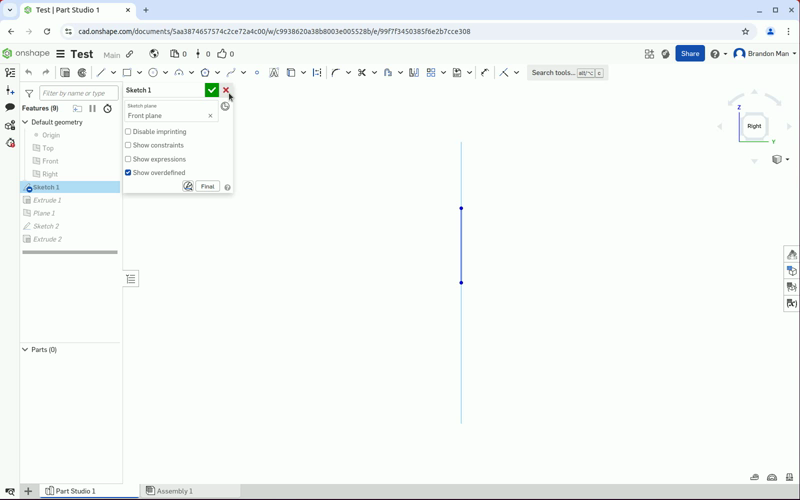
click(229, 92)
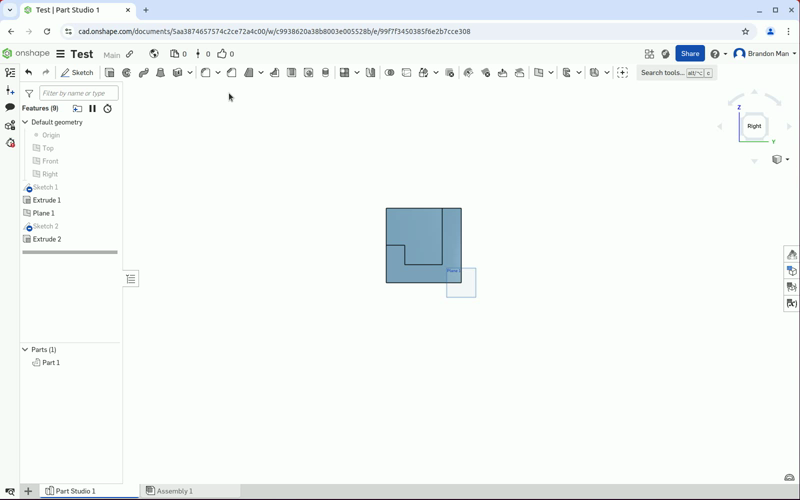
mouse_move(73, 352)
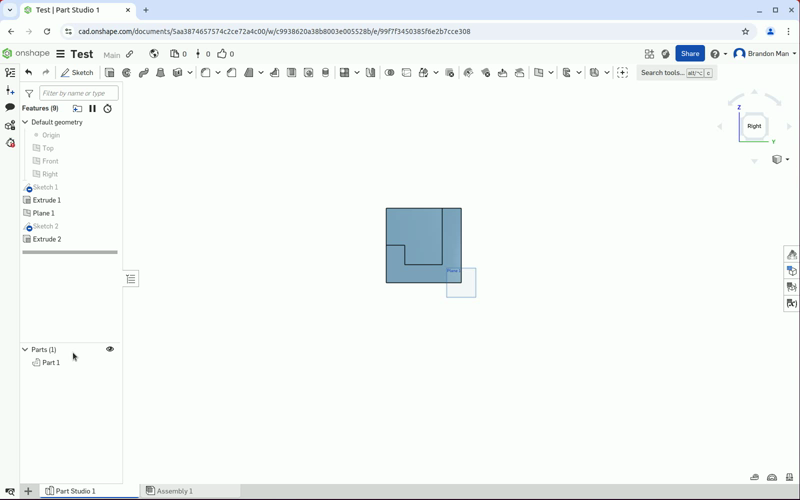
key(y)
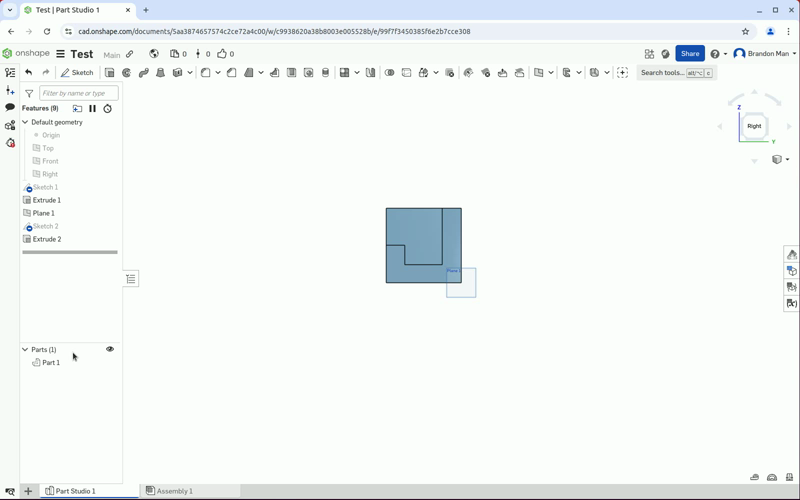
key(shift+p)
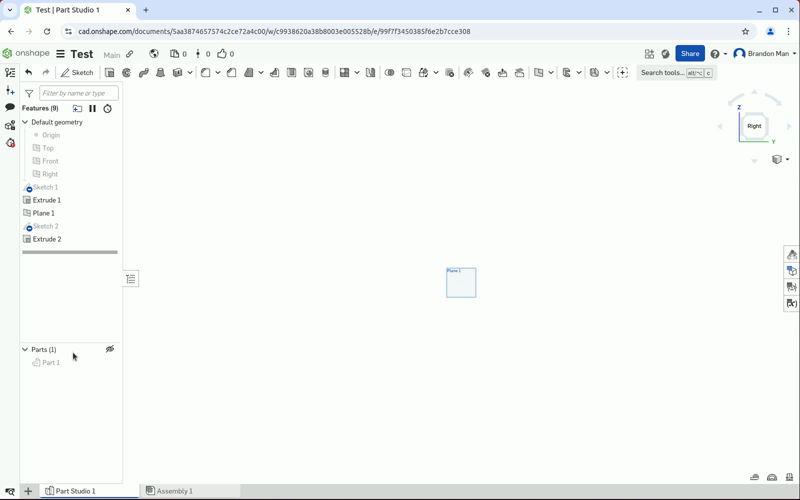
key(space)
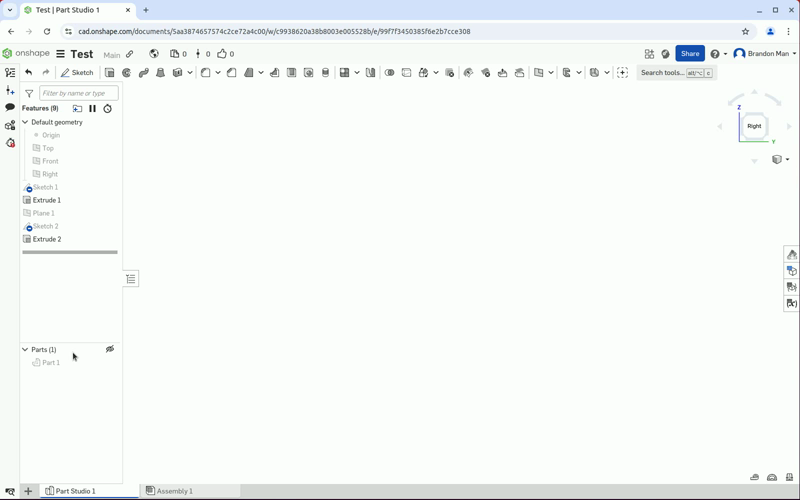
key_down(shift)
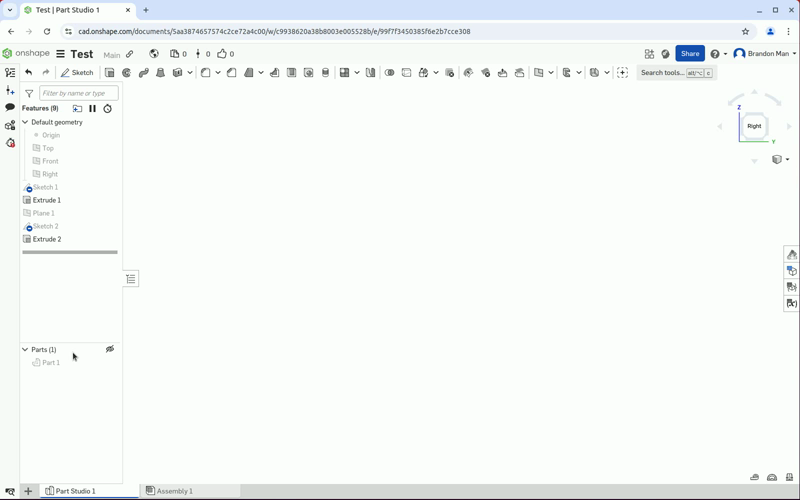
key(right)
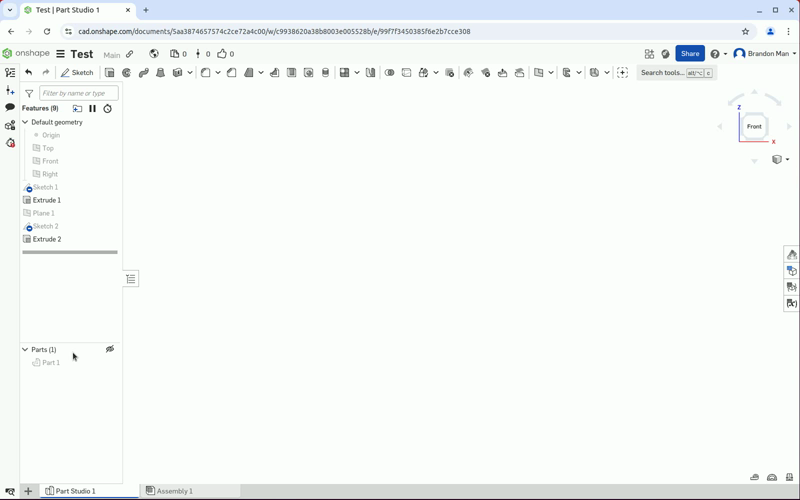
key_up(shift)
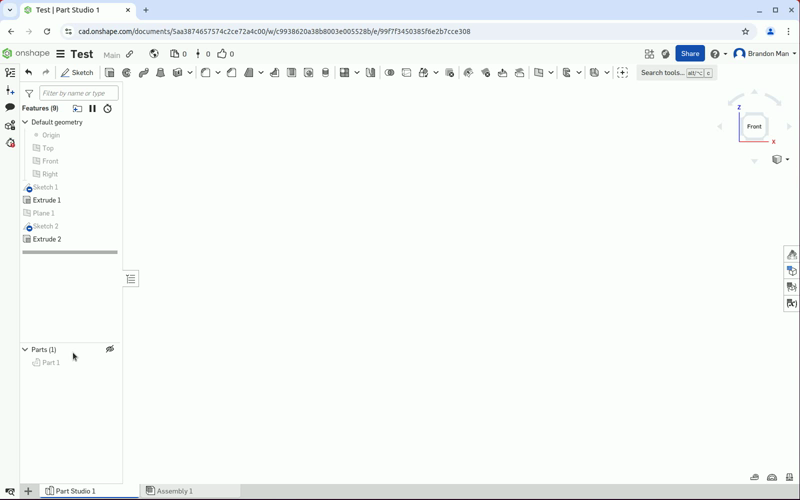
key(space)
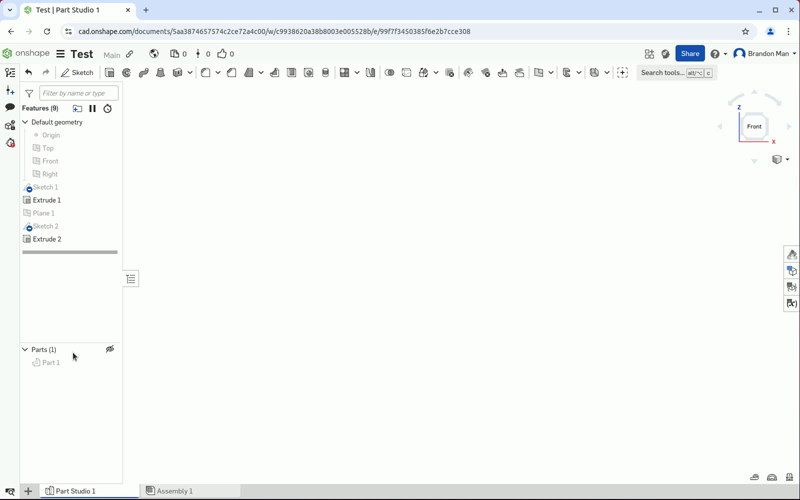
key_down(shift)
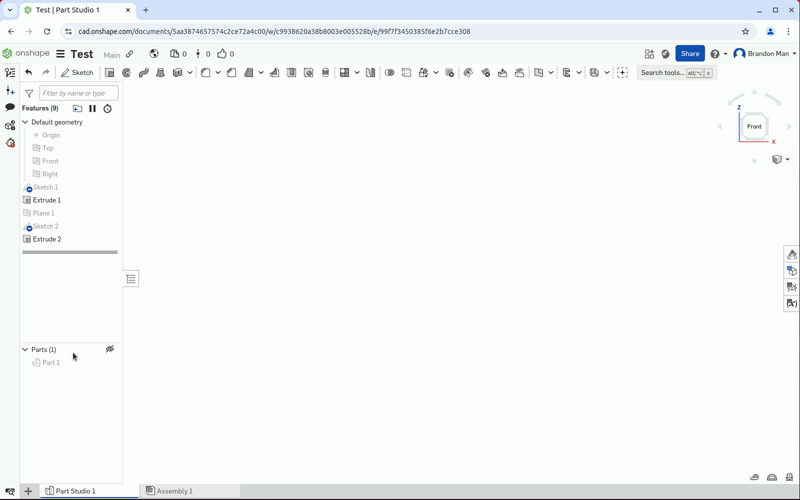
key(down)
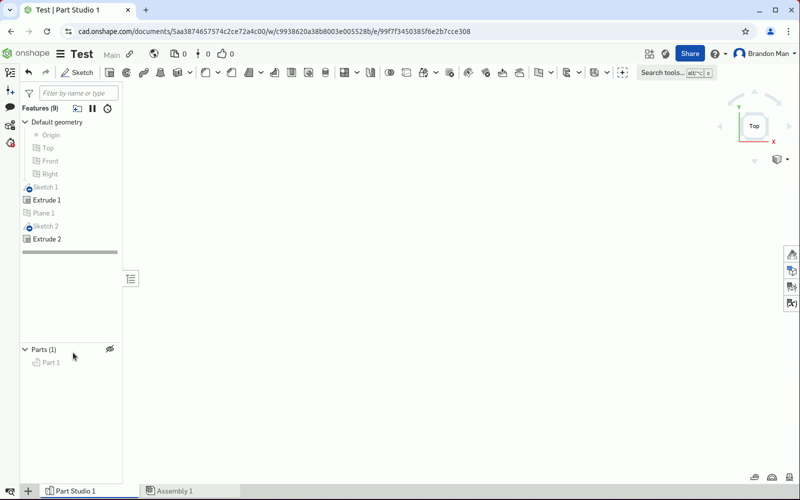
key_up(shift)
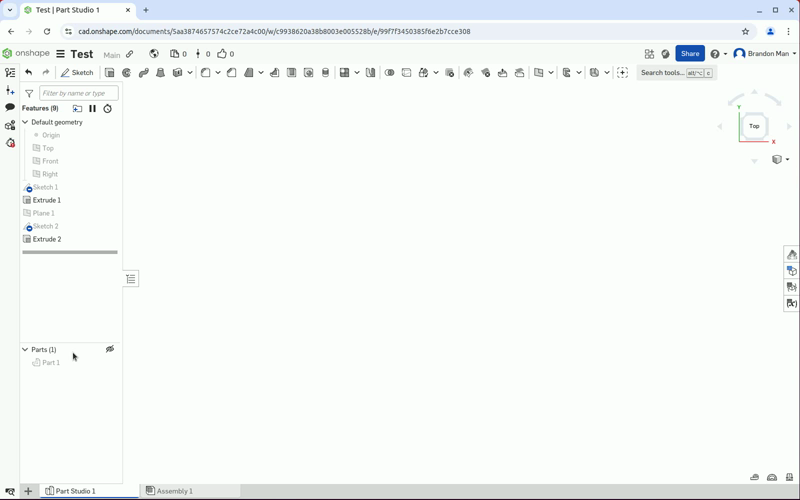
mouse_move(73, 352)
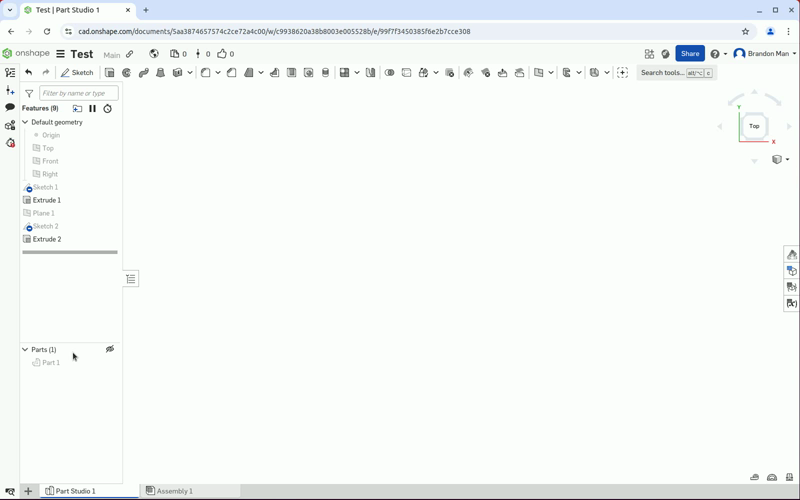
key(shift+y)
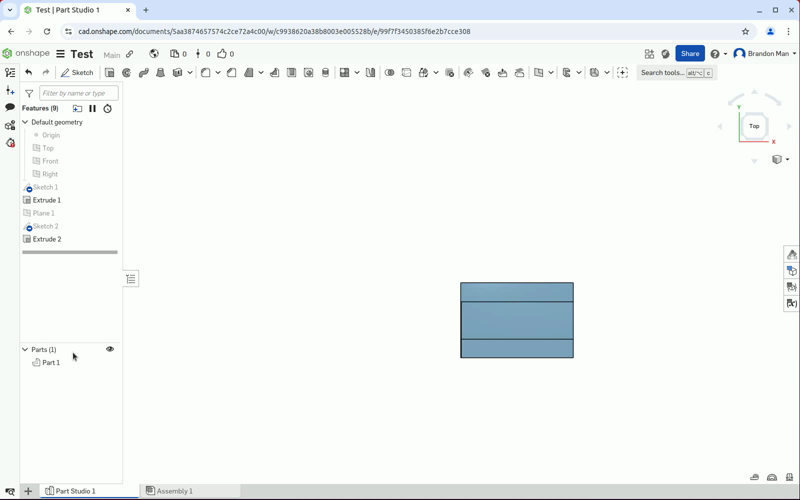
mouse_move(541, 75)
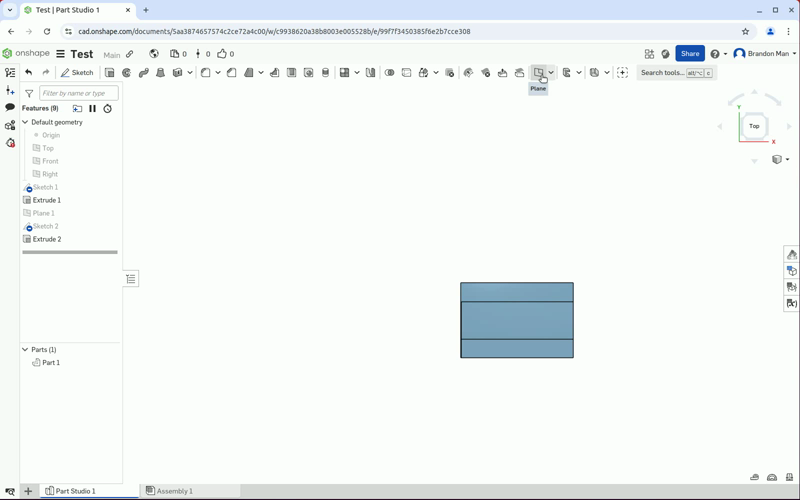
click(541, 75)
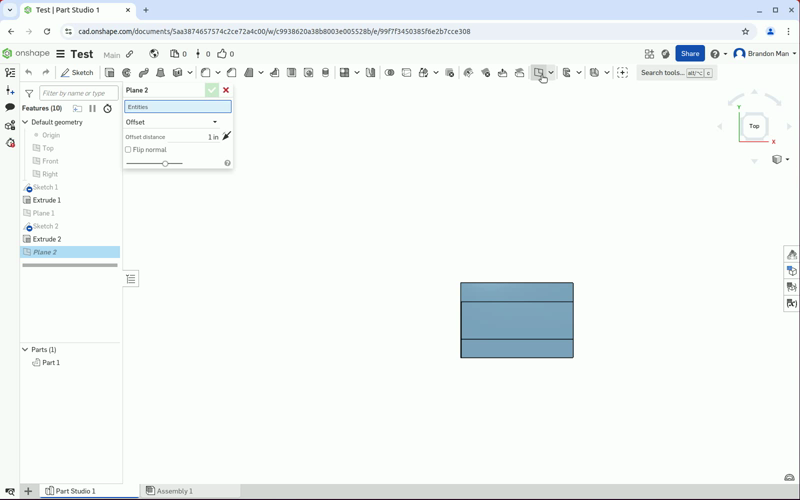
mouse_move(73, 150)
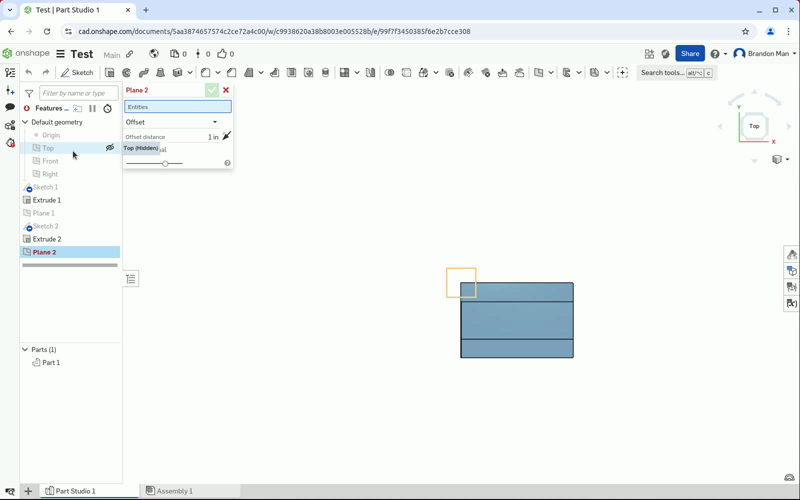
click(73, 150)
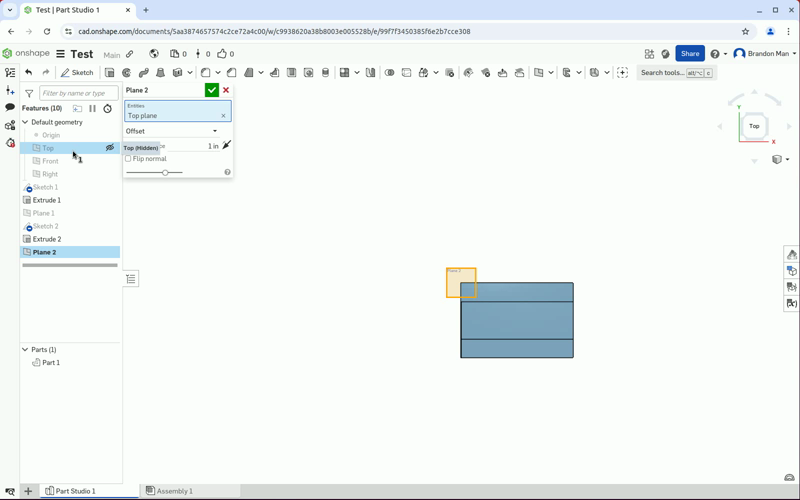
key(tab, 2)
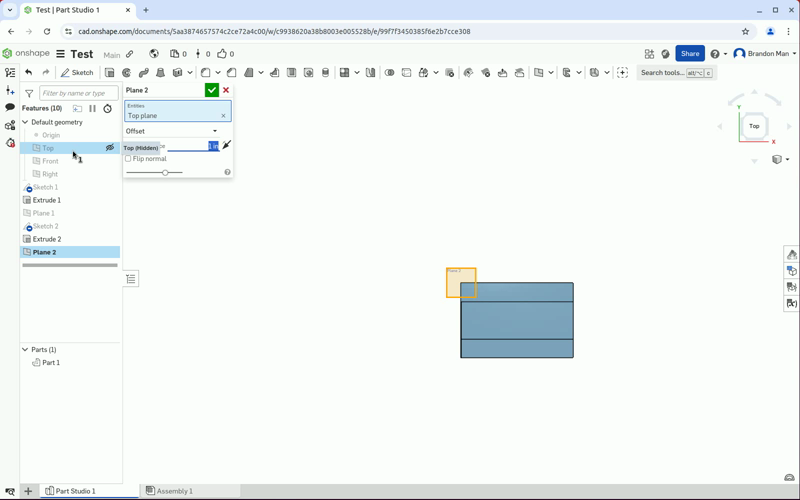
text(7.703)
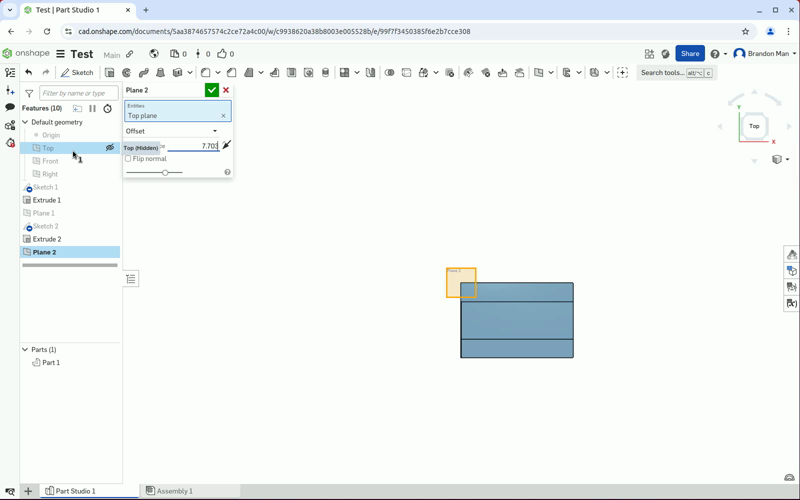
key(enter, 2)
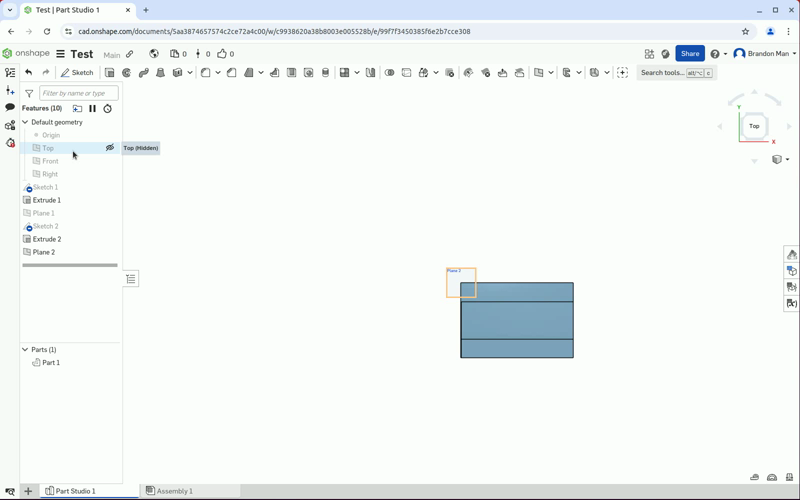
key(shift+s)
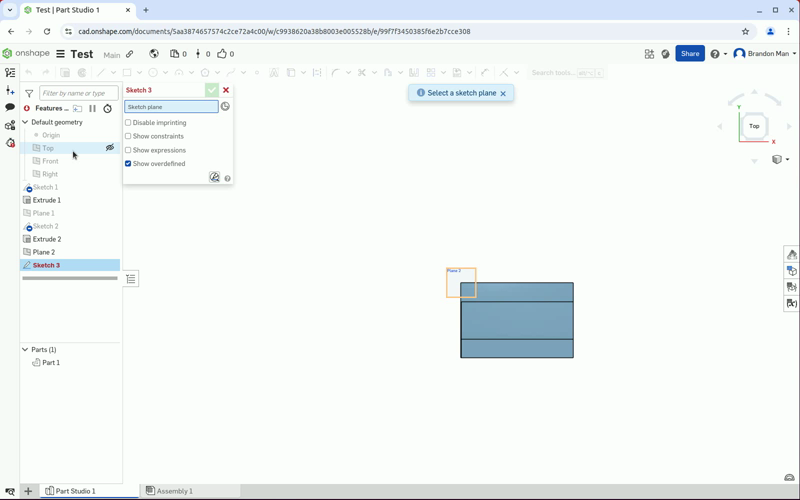
mouse_move(73, 254)
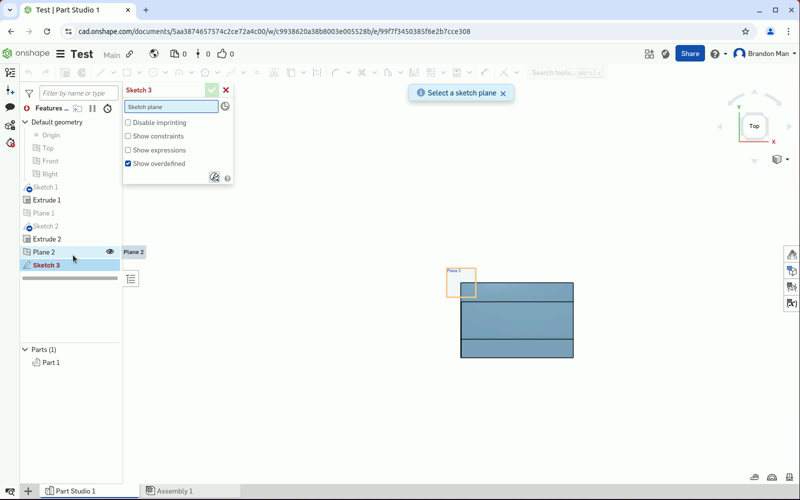
click(73, 254)
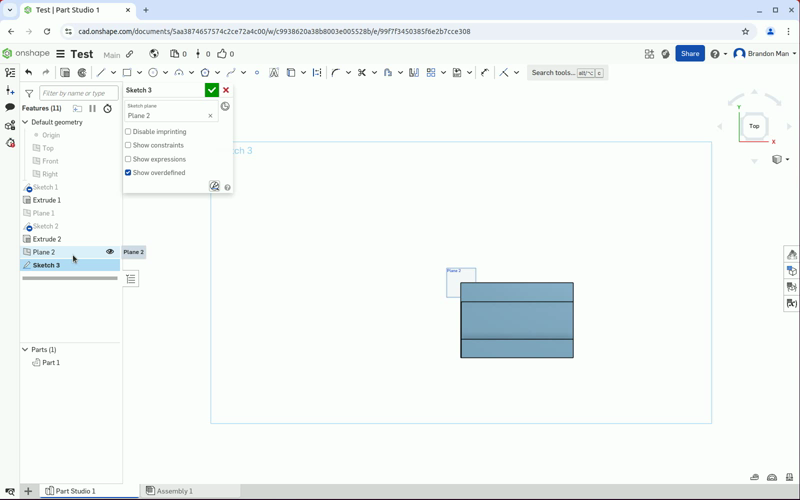
mouse_move(73, 352)
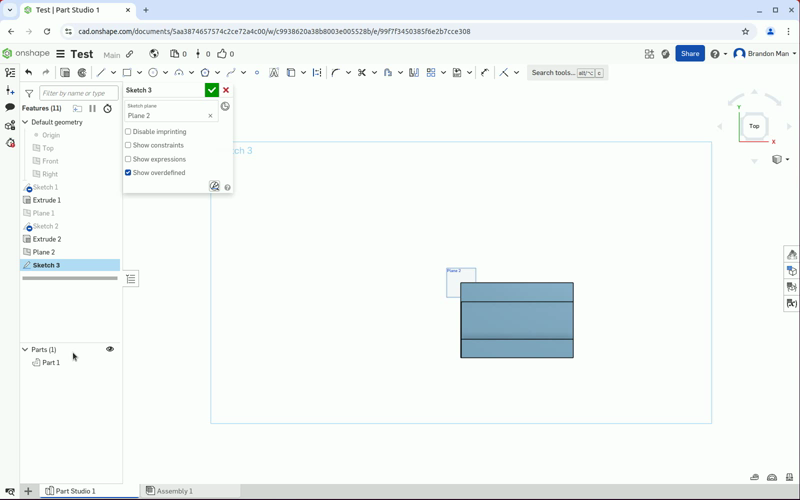
key(y)
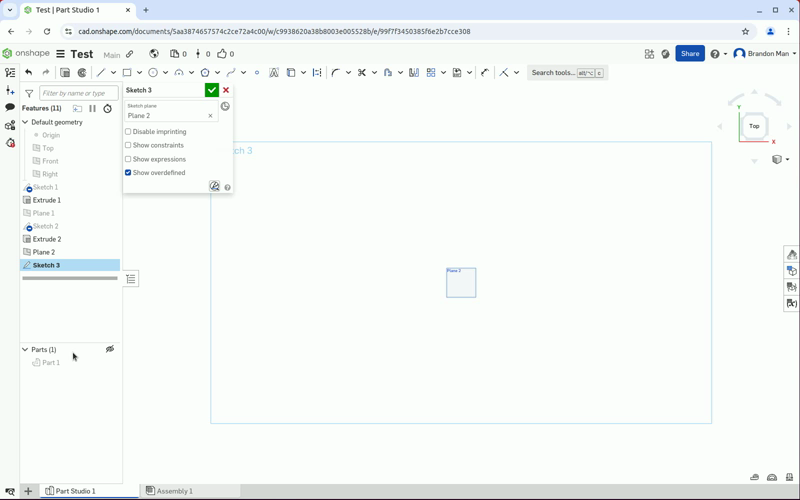
key(l)
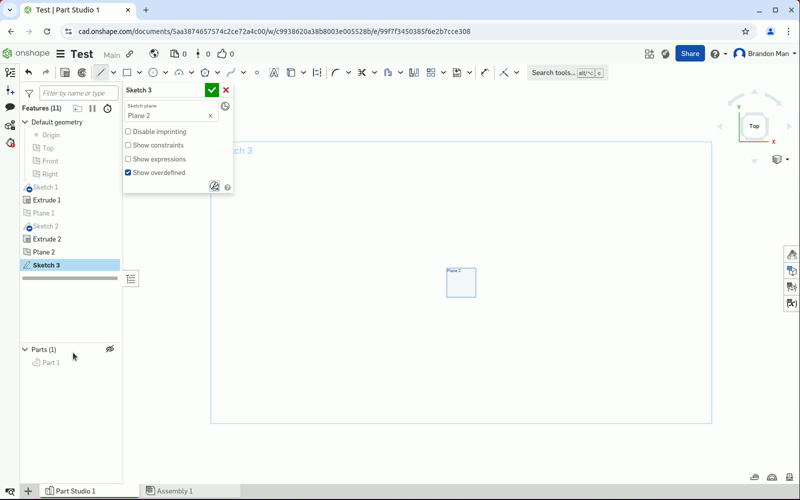
key_down(shift)
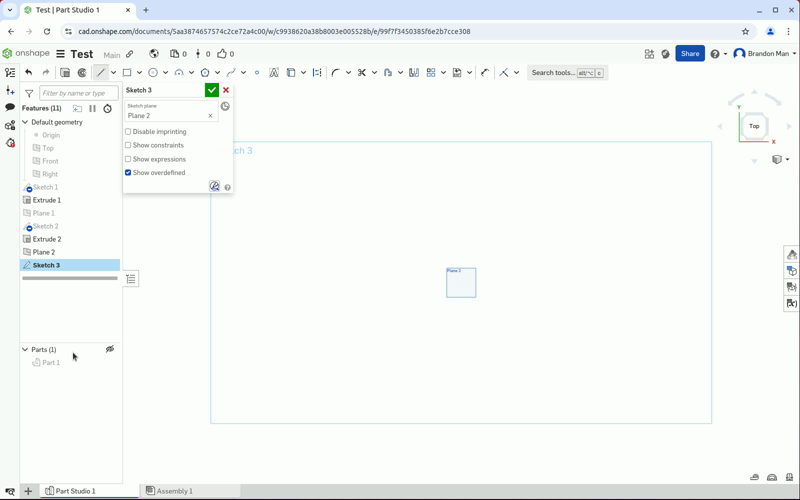
mouse_move(516, 357)
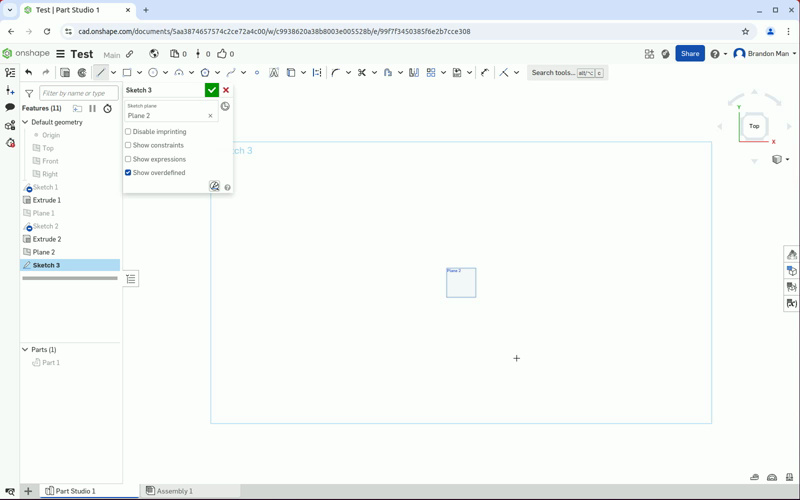
click(516, 357)
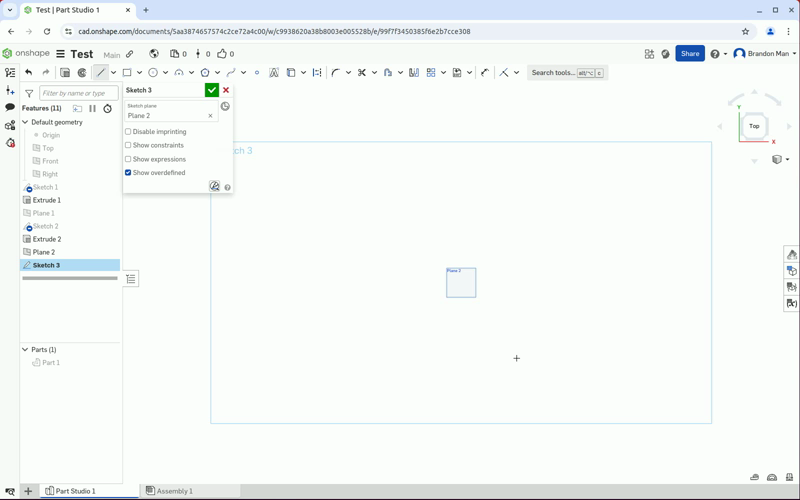
key_up(shift)
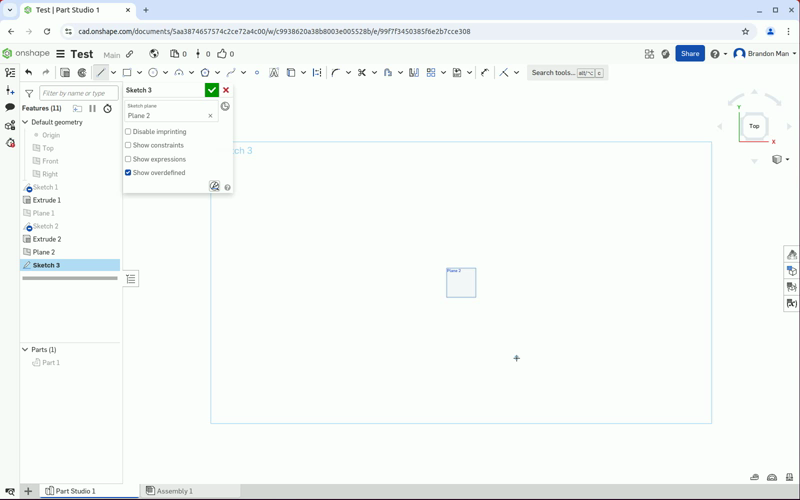
key_down(shift)
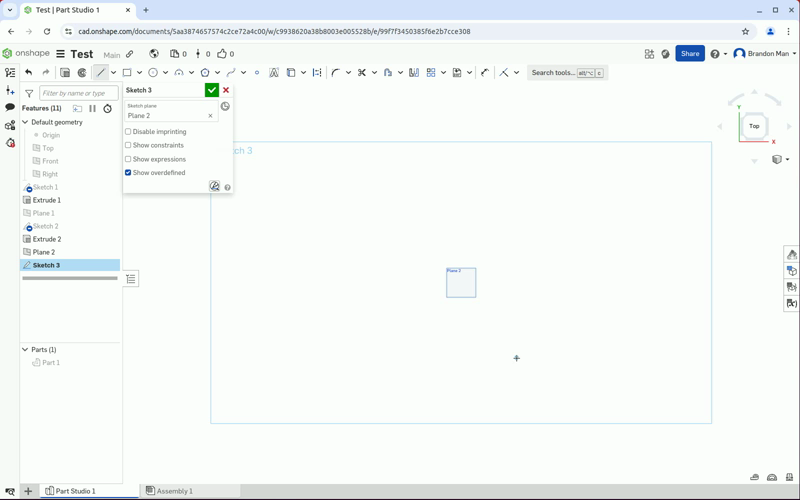
mouse_move(546, 357)
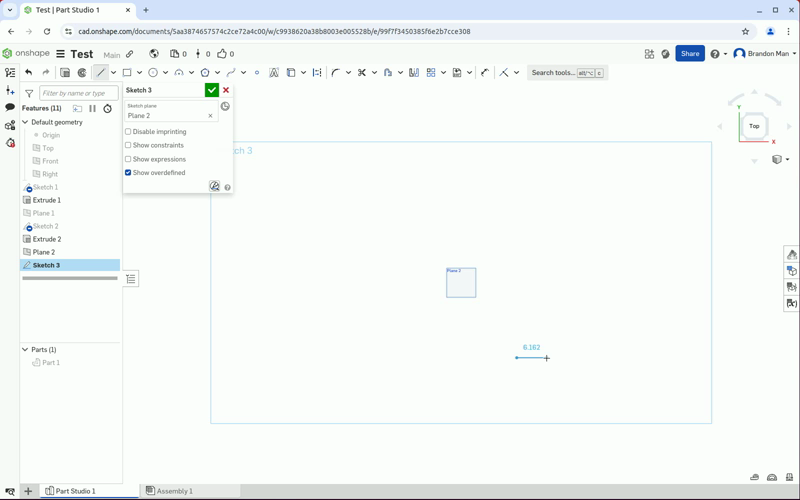
mouse_move(573, 357)
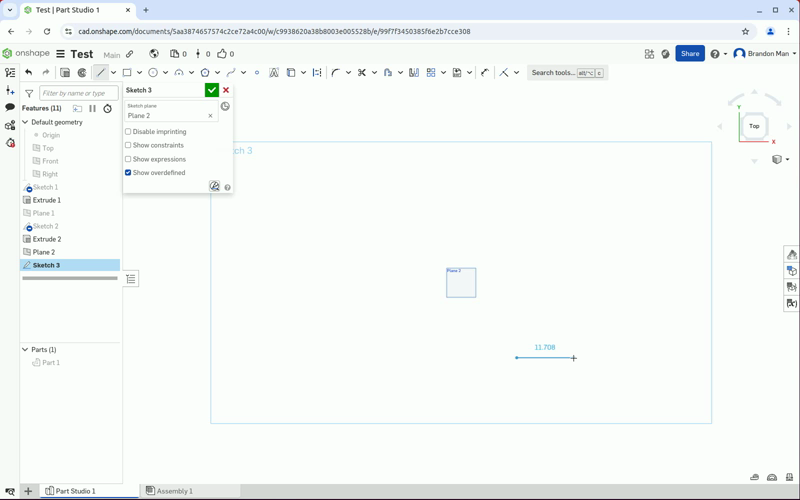
click(573, 357)
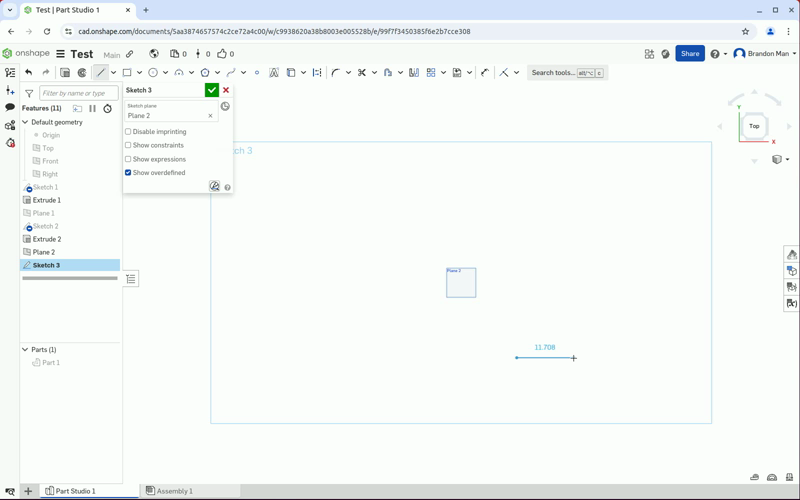
key_up(shift)
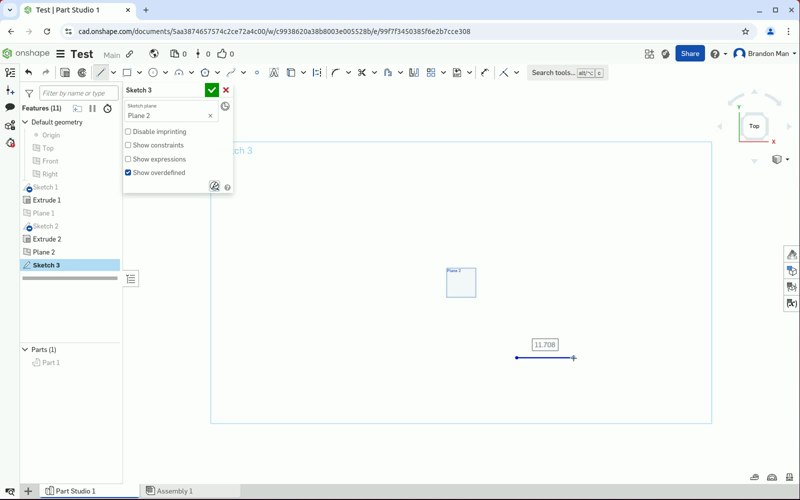
key_down(shift)
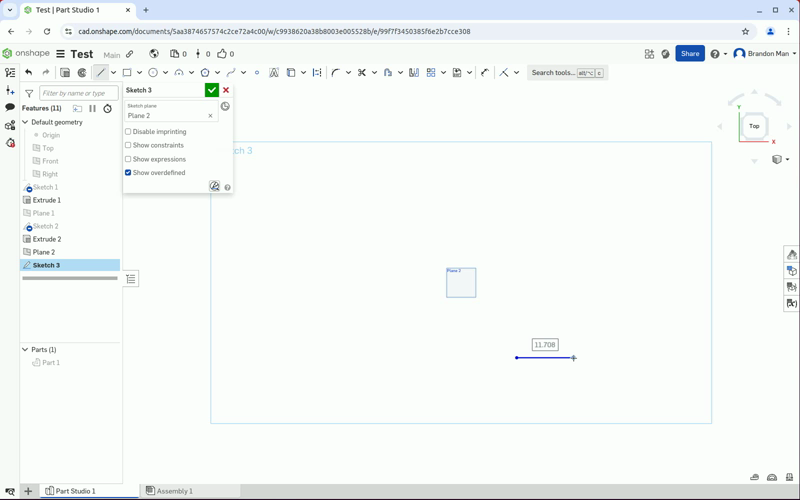
mouse_move(589, 357)
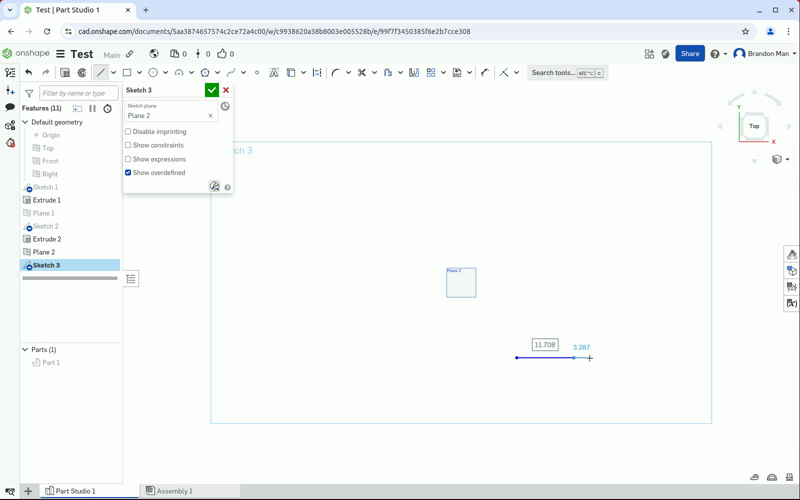
mouse_move(573, 338)
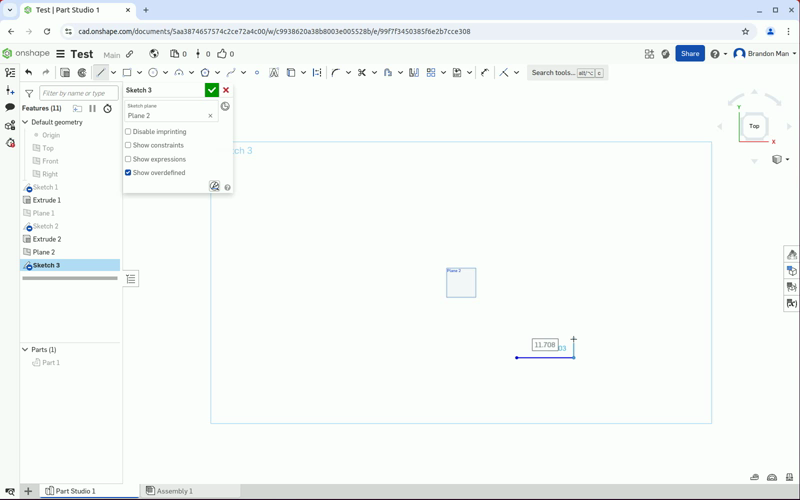
click(573, 338)
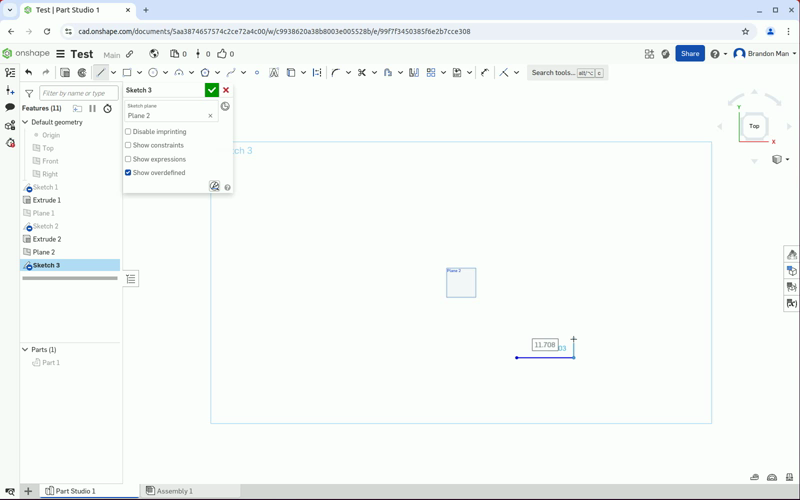
key_up(shift)
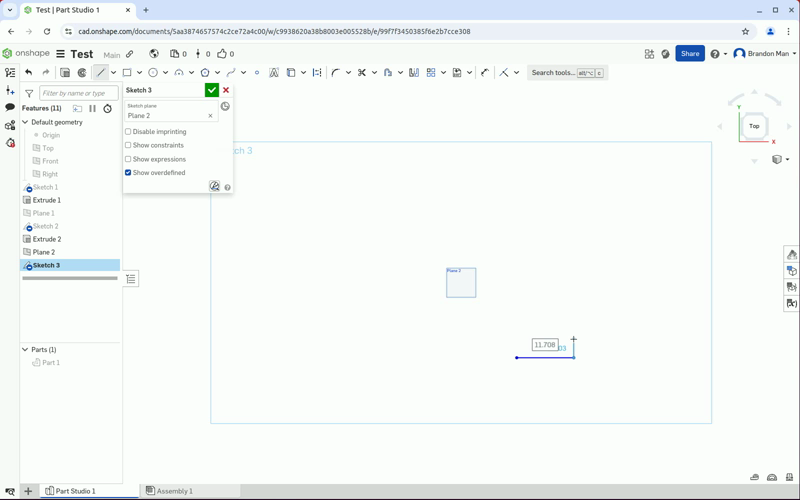
key_down(shift)
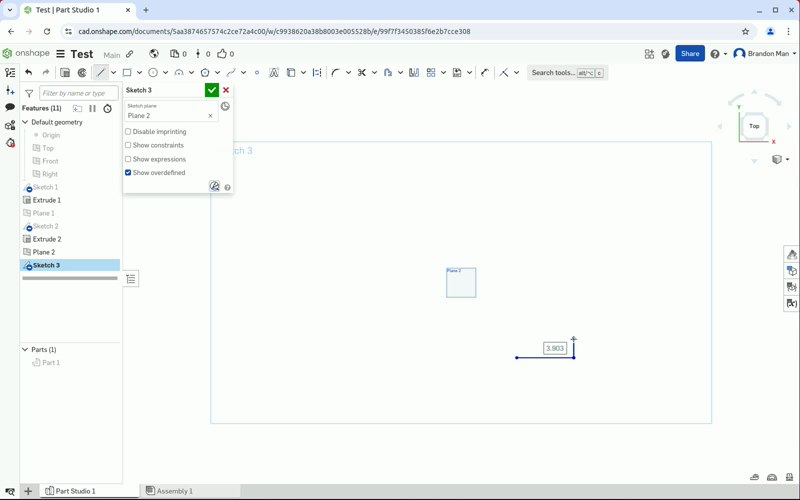
mouse_move(589, 338)
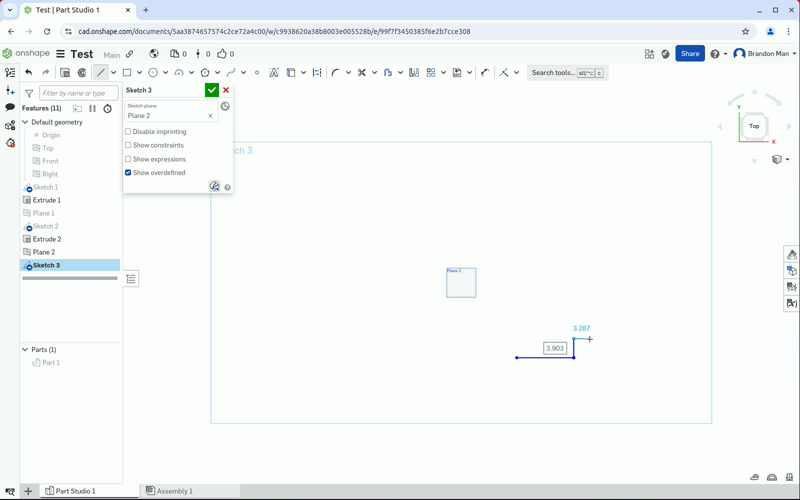
mouse_move(516, 338)
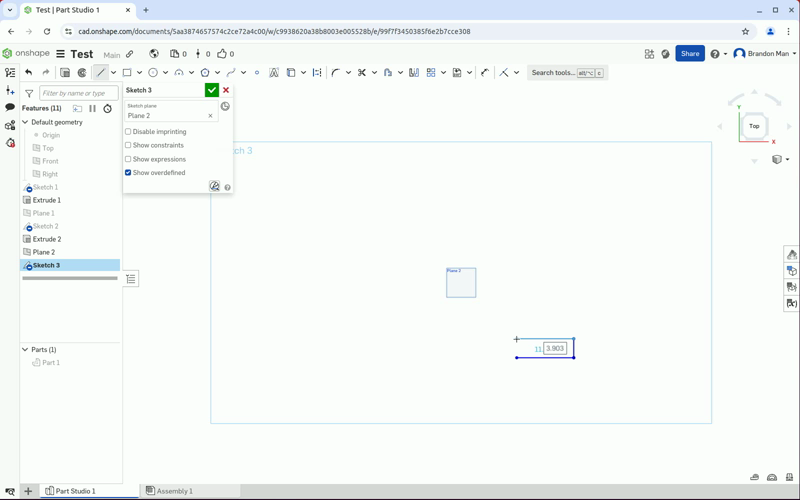
click(516, 338)
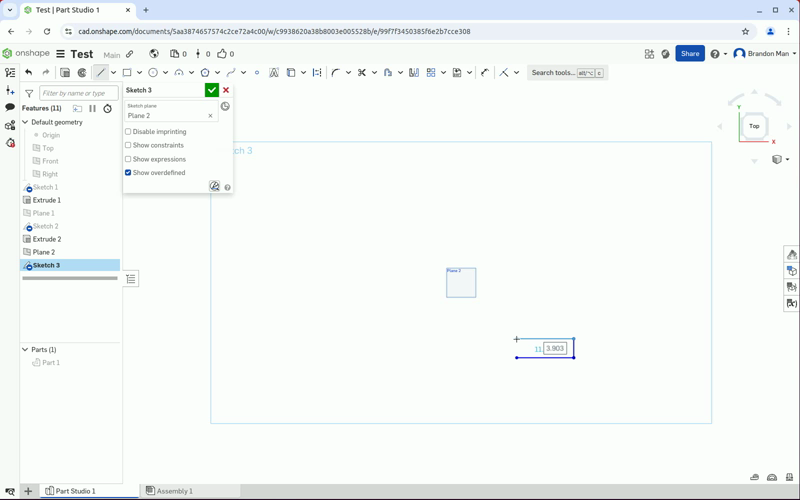
key_up(shift)
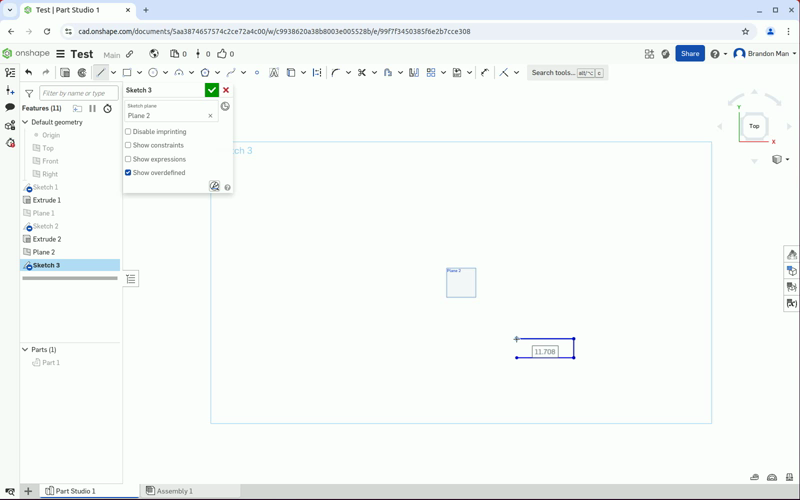
mouse_move(546, 338)
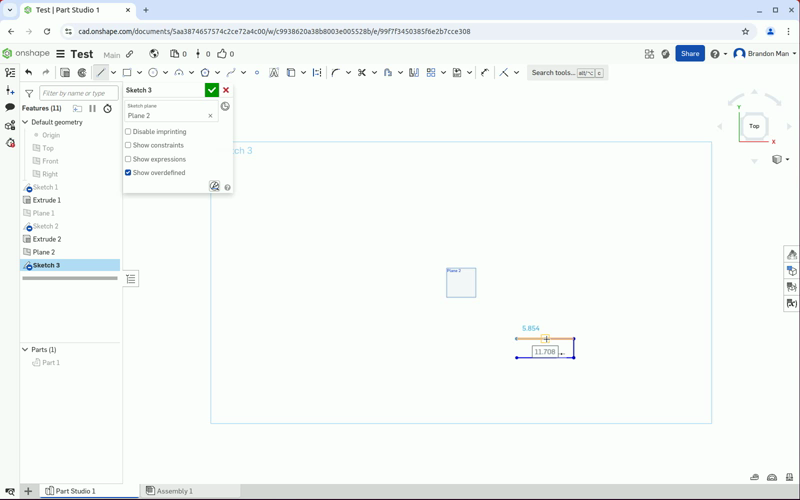
key_down(shift)
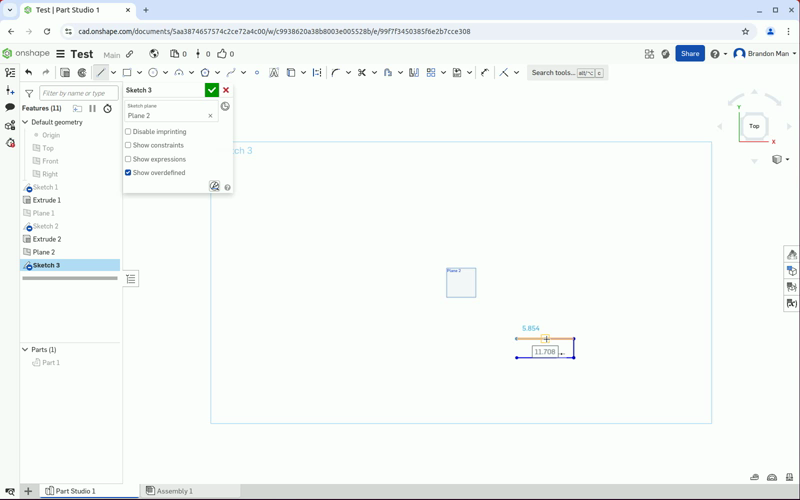
mouse_move(516, 357)
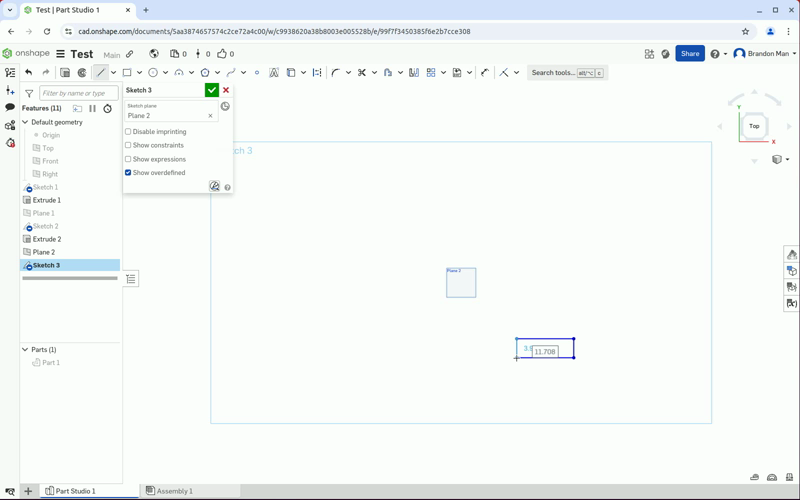
key_up(shift)
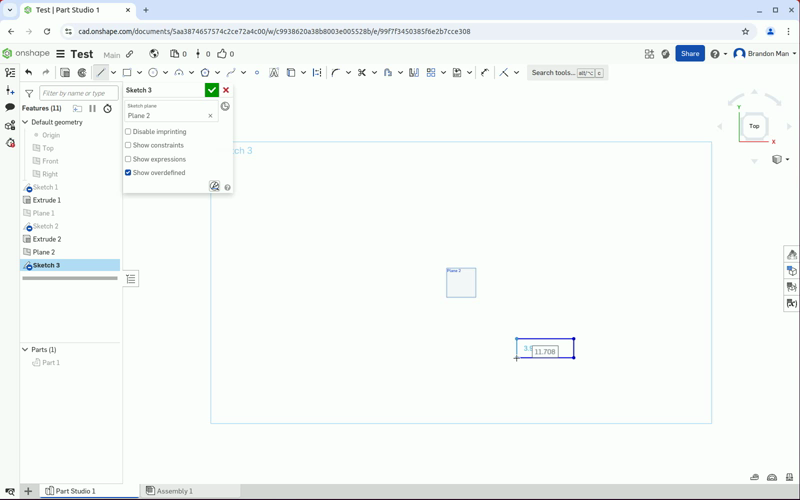
click(516, 357)
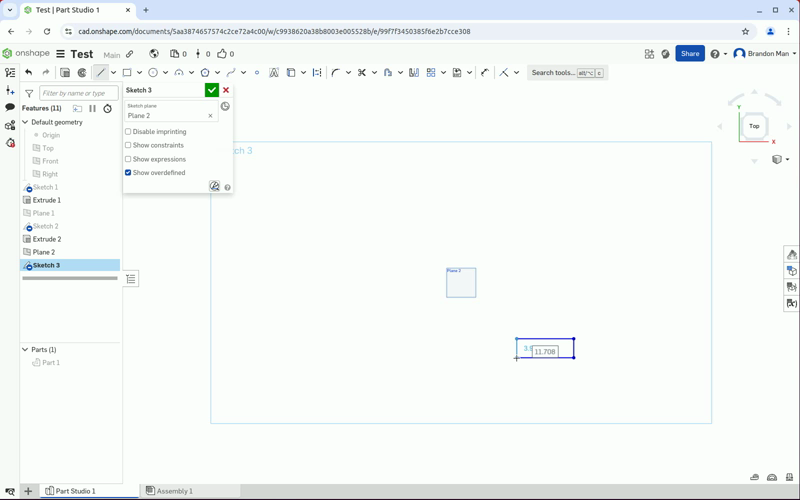
key(esc)
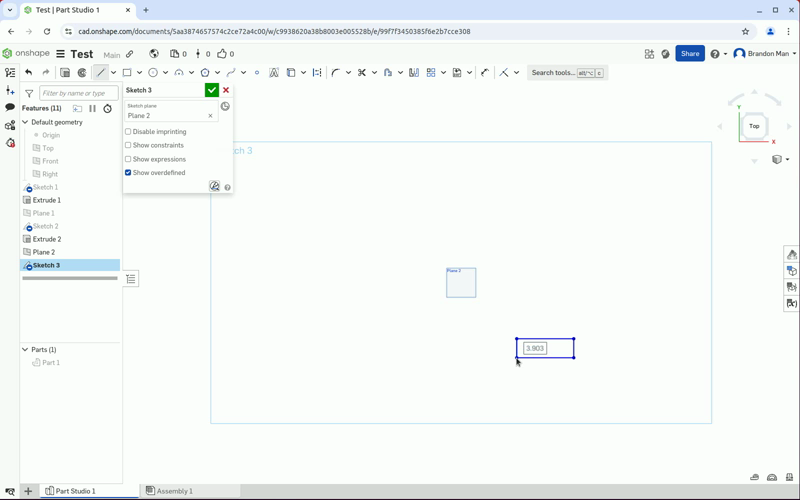
mouse_move(558, 353)
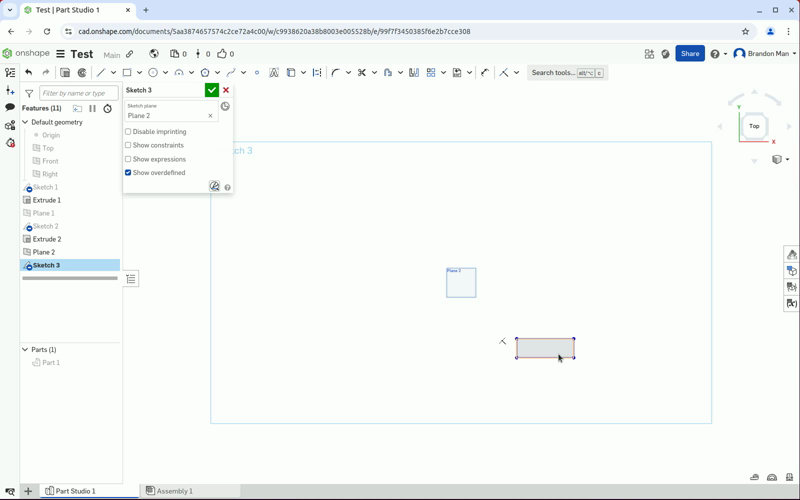
scroll(6)
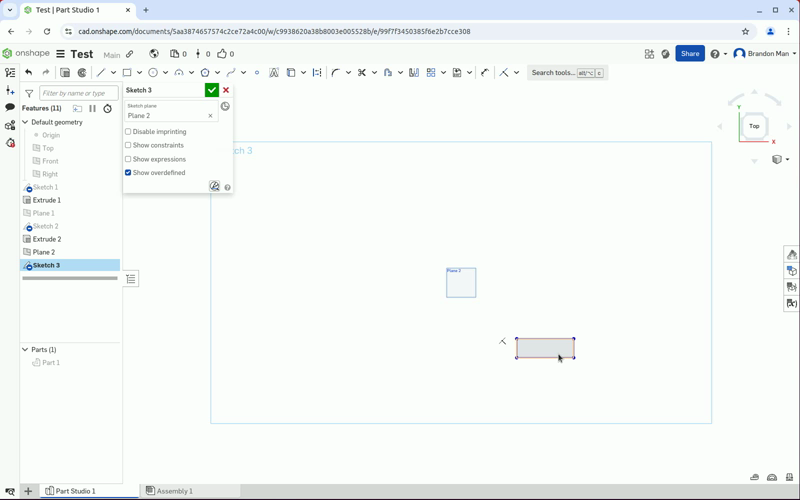
scroll(6)
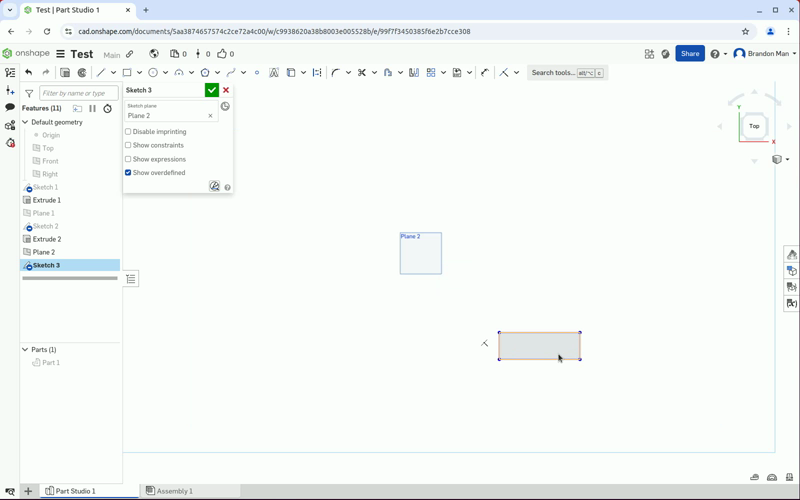
scroll(6)
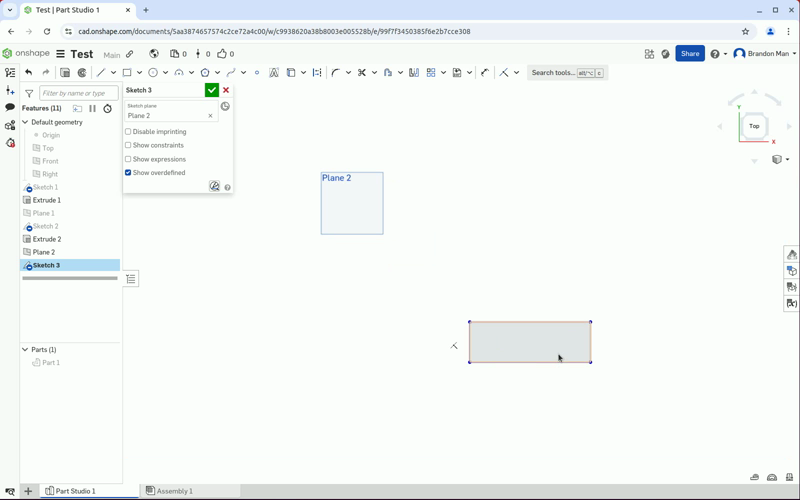
scroll(6)
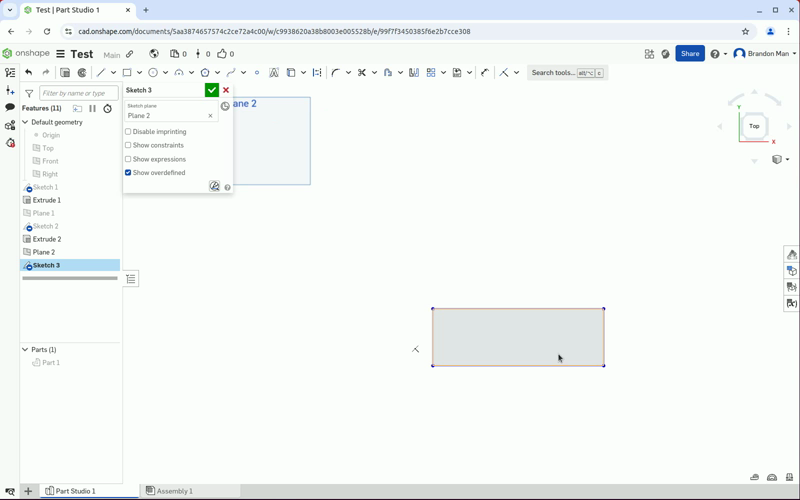
scroll(6)
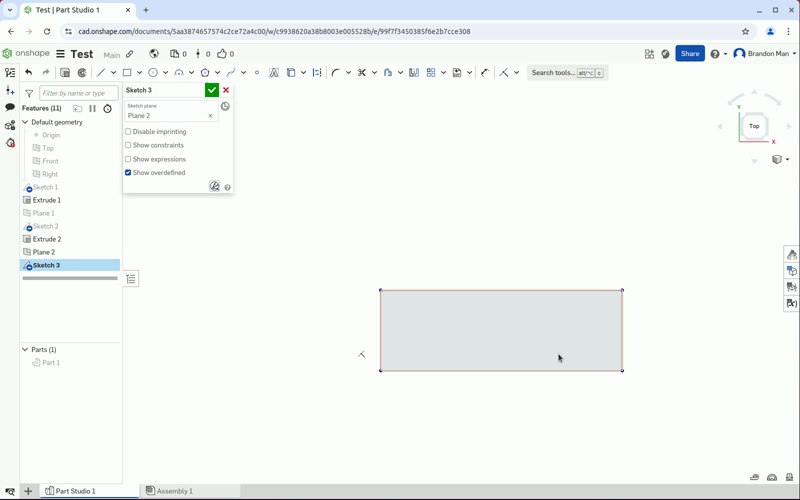
scroll(6)
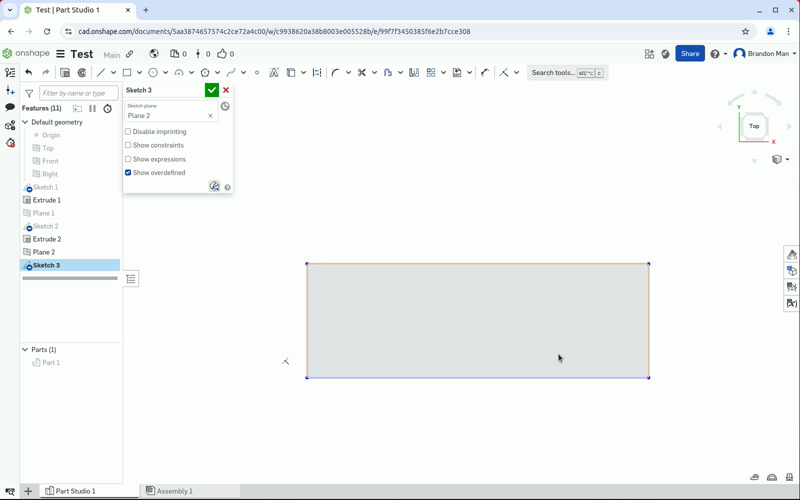
scroll(6)
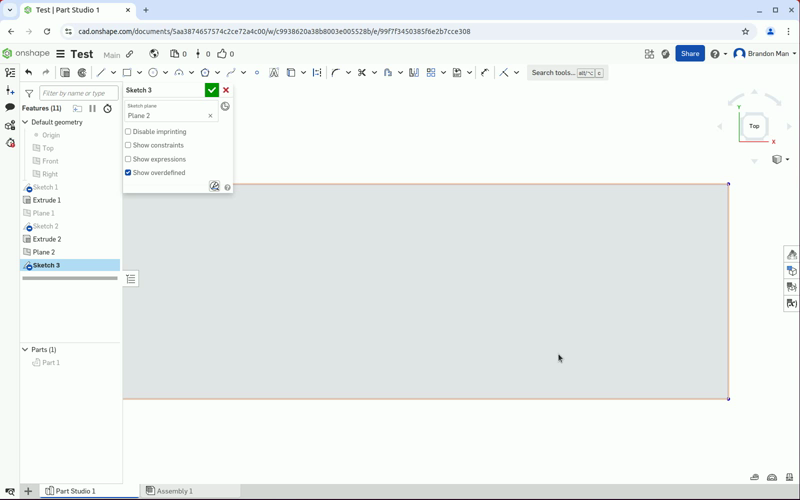
click(558, 353)
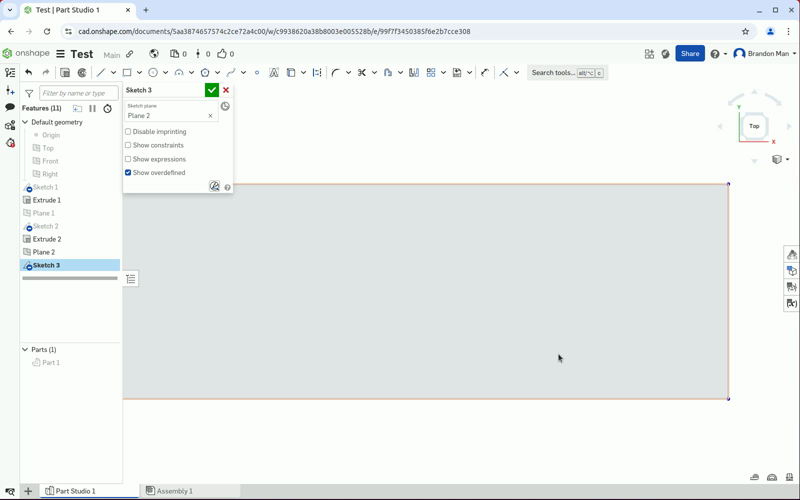
scroll(-6)
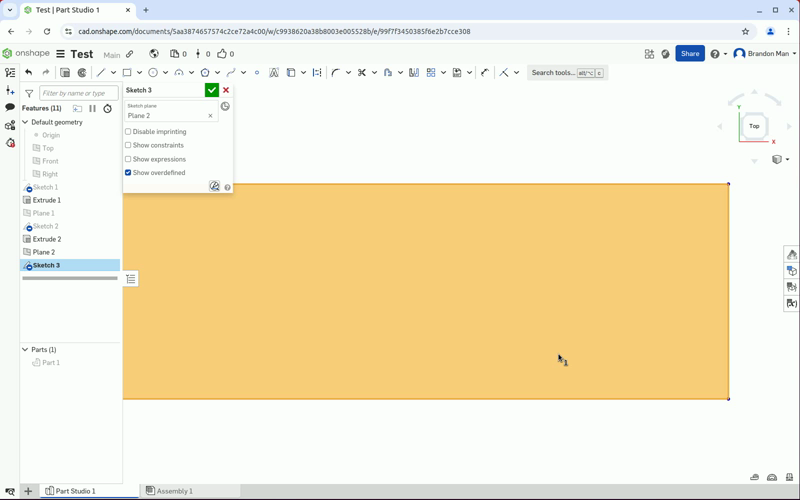
scroll(-6)
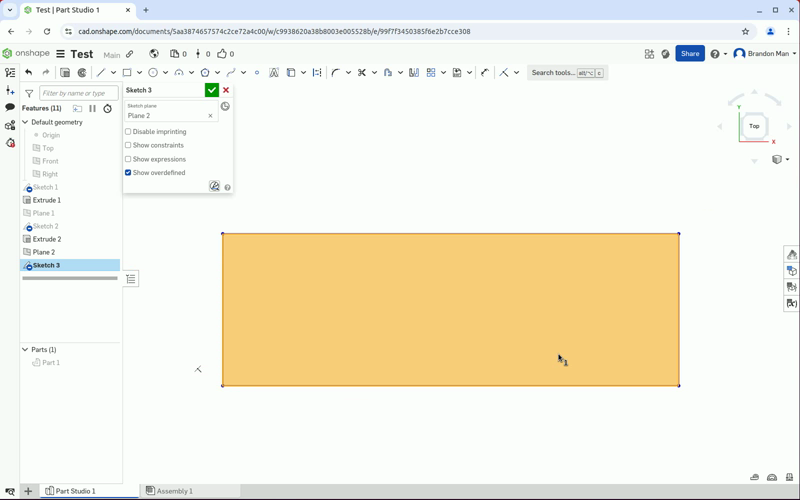
scroll(-6)
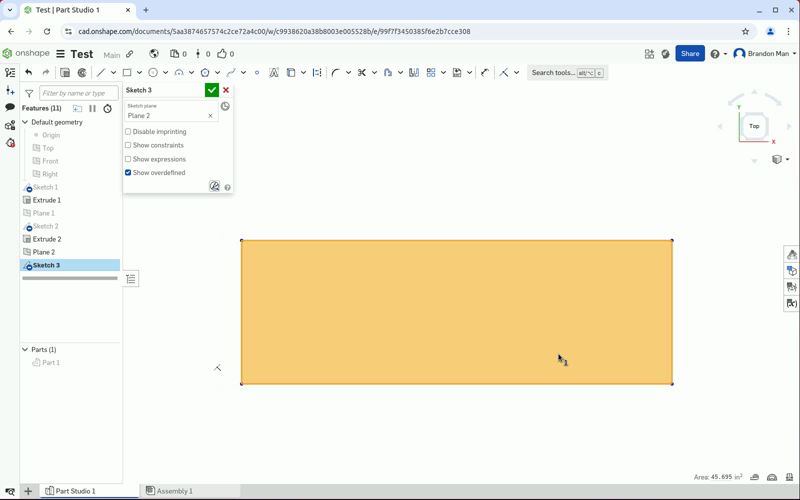
scroll(-6)
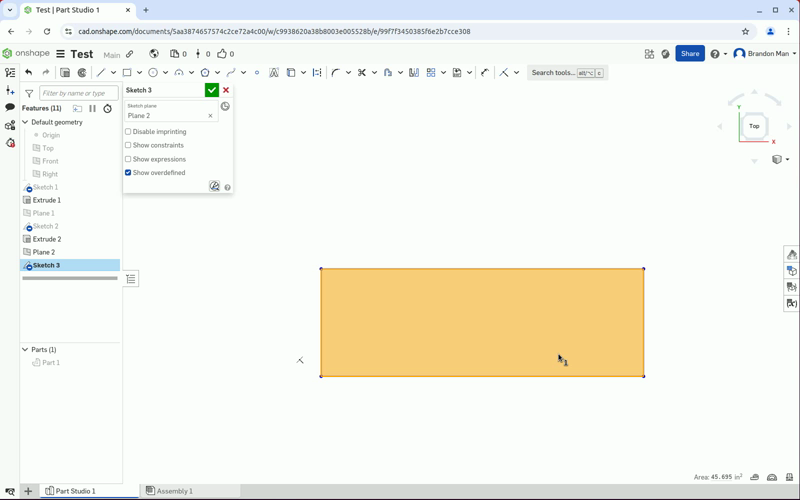
scroll(-6)
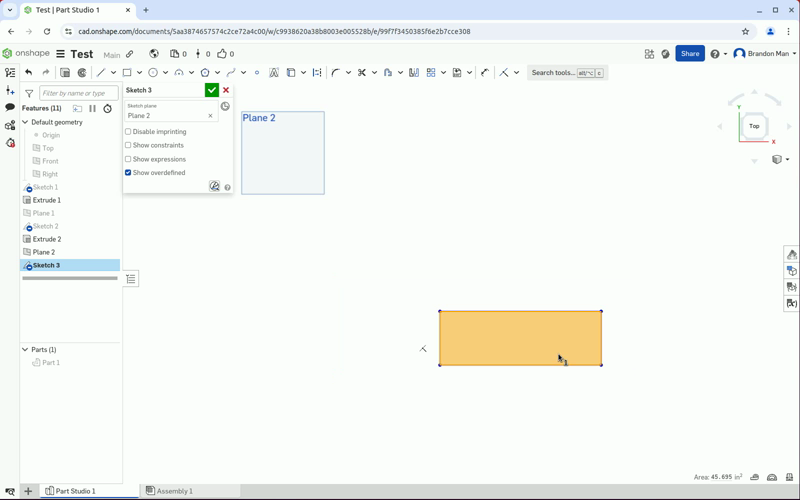
scroll(-6)
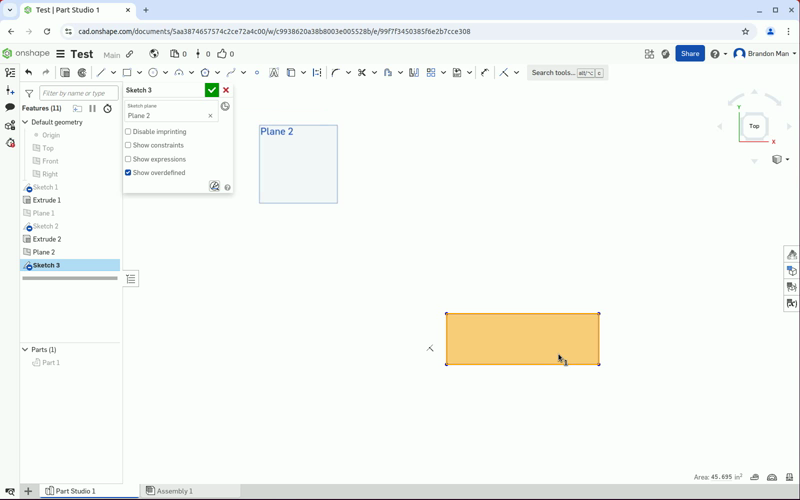
scroll(-6)
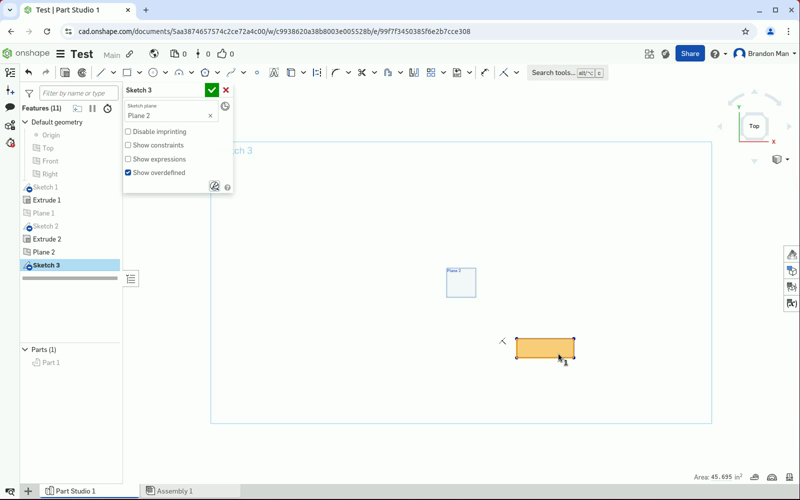
mouse_move(73, 352)
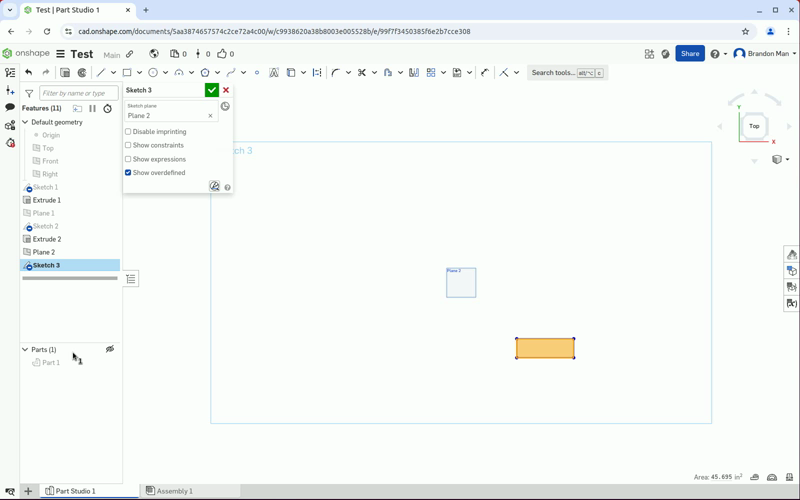
key(shift+y)
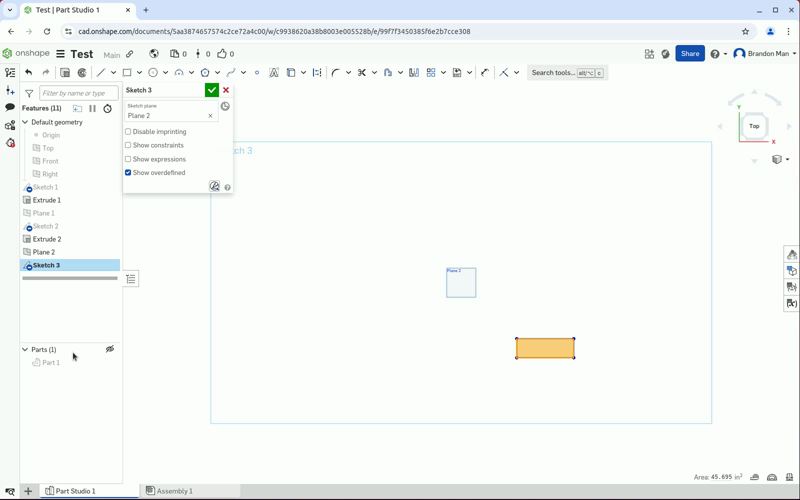
key(shift+e)
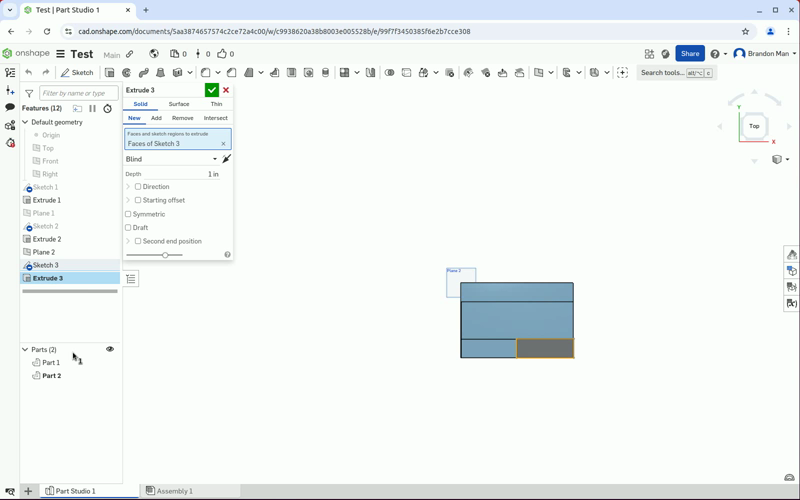
mouse_move(143, 106)
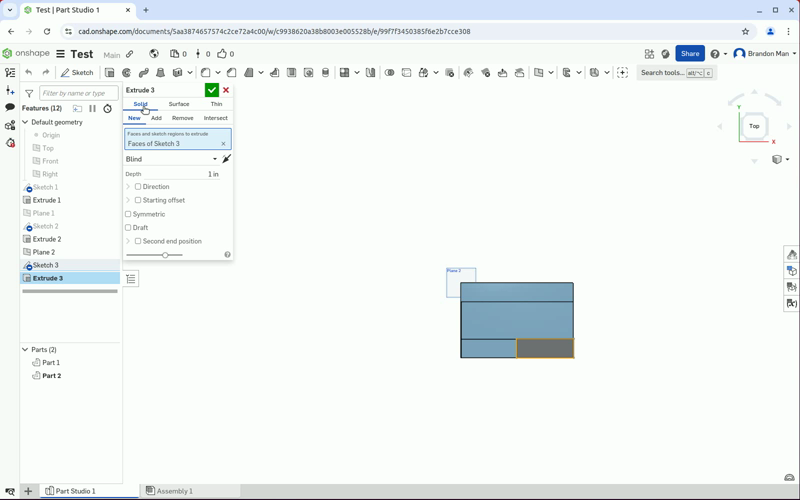
click(143, 106)
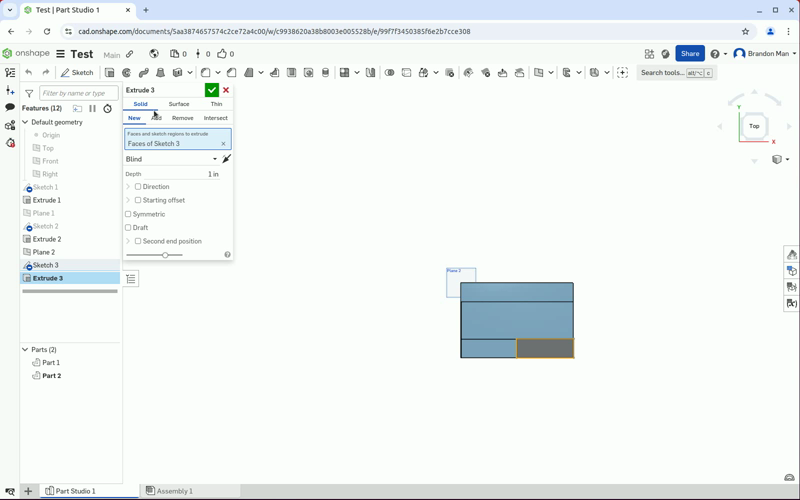
mouse_move(186, 120)
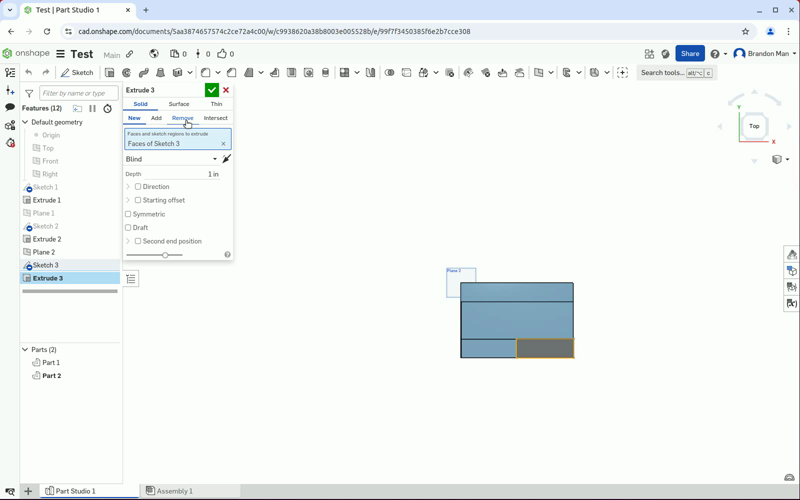
click(186, 120)
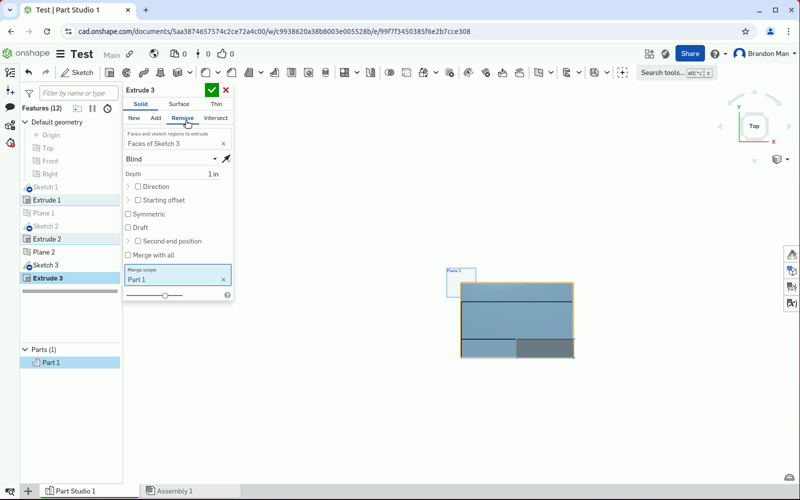
key(tab, 4)
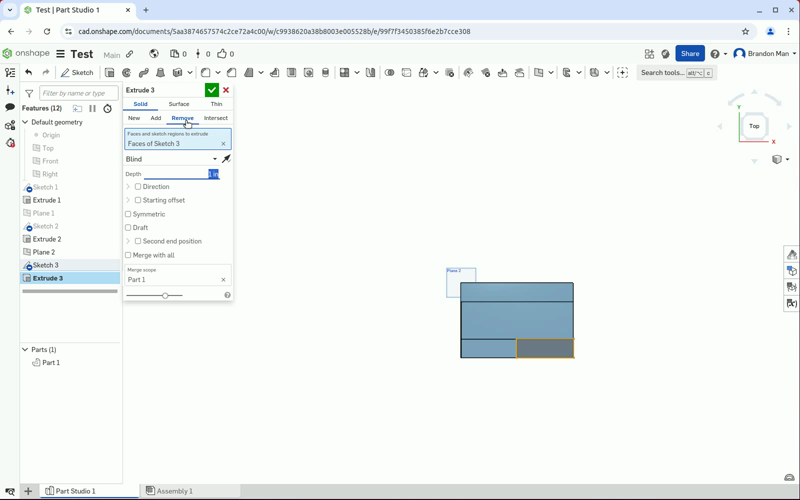
text(3.851)
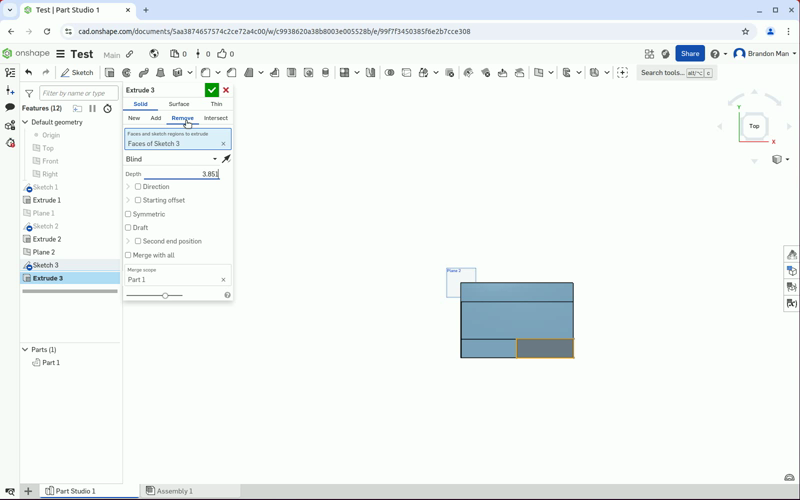
key(tab, 6)
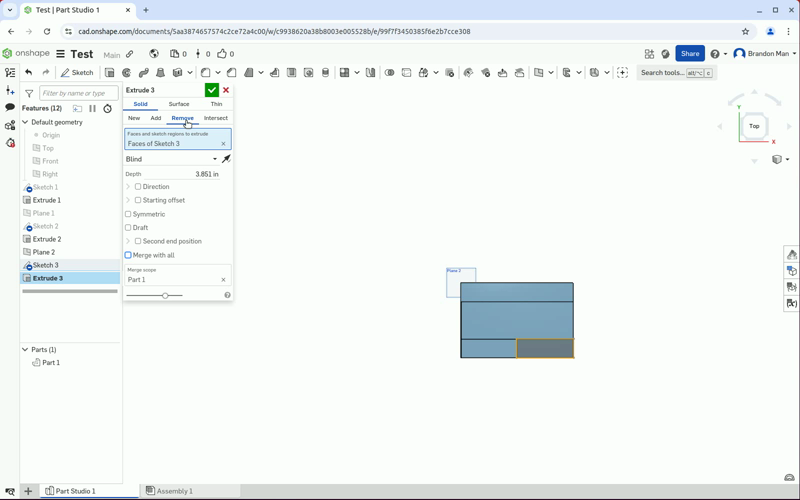
key(space)
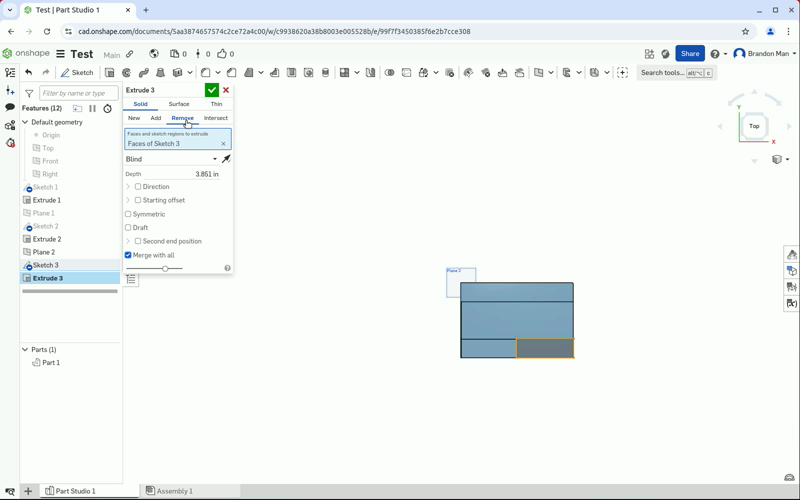
key(enter)
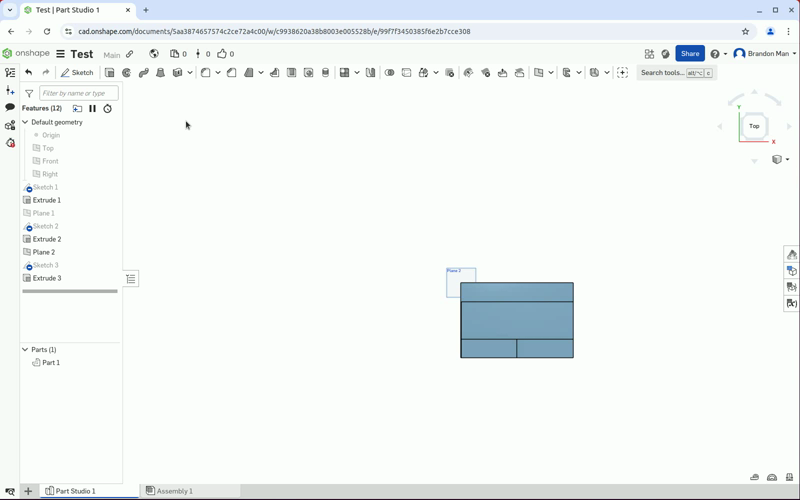
key(shift+h)
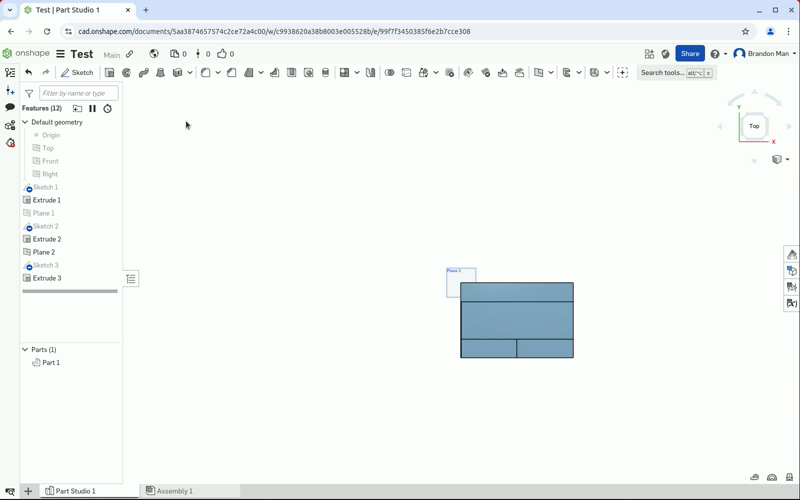
key(shift+h)
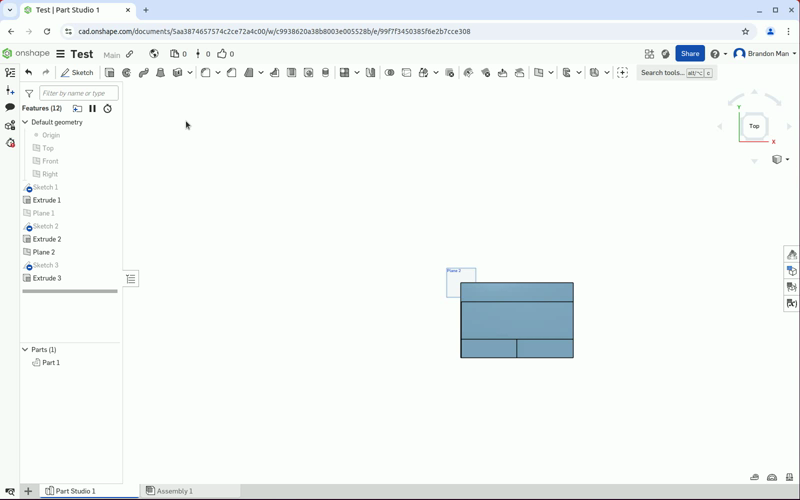
mouse_move(73, 189)
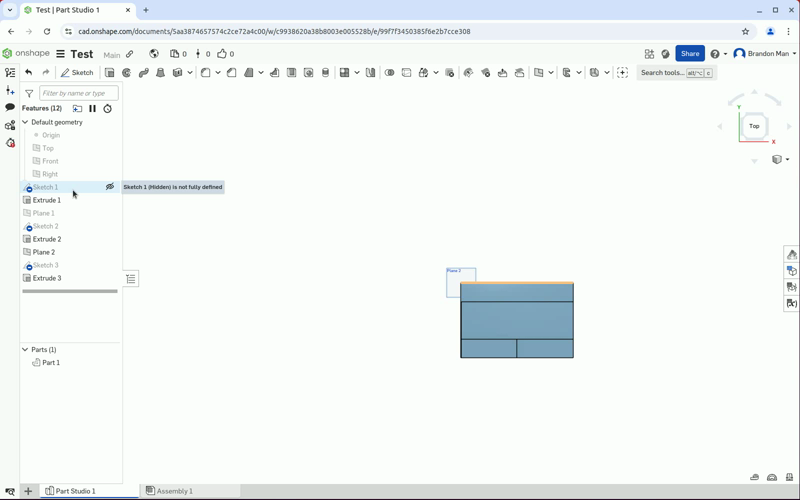
click(73, 189)
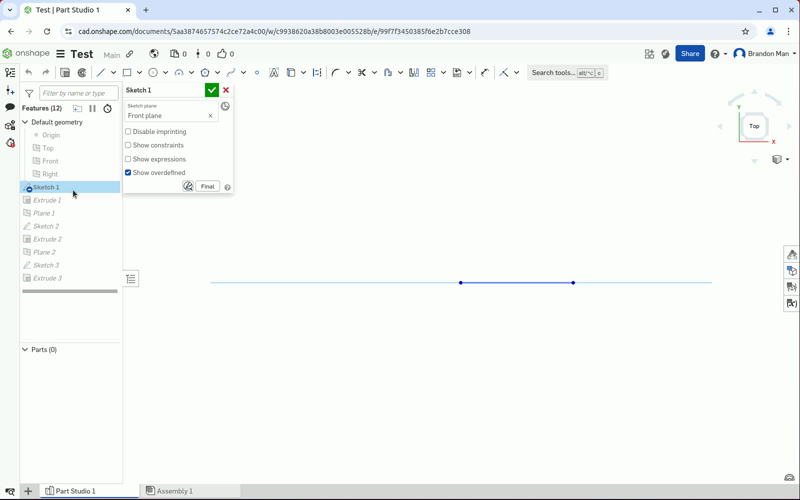
mouse_move(229, 92)
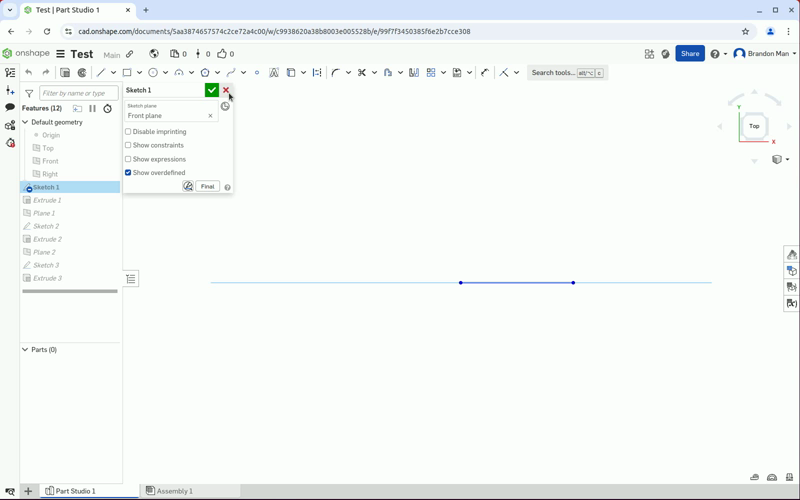
click(229, 92)
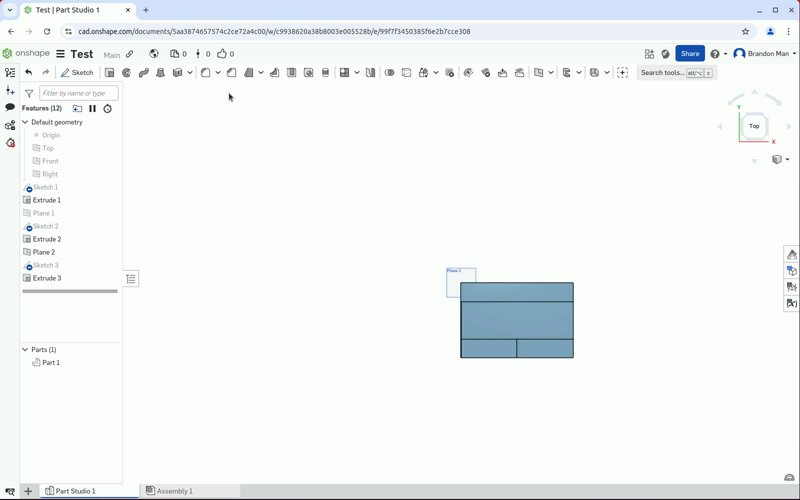
mouse_move(541, 75)
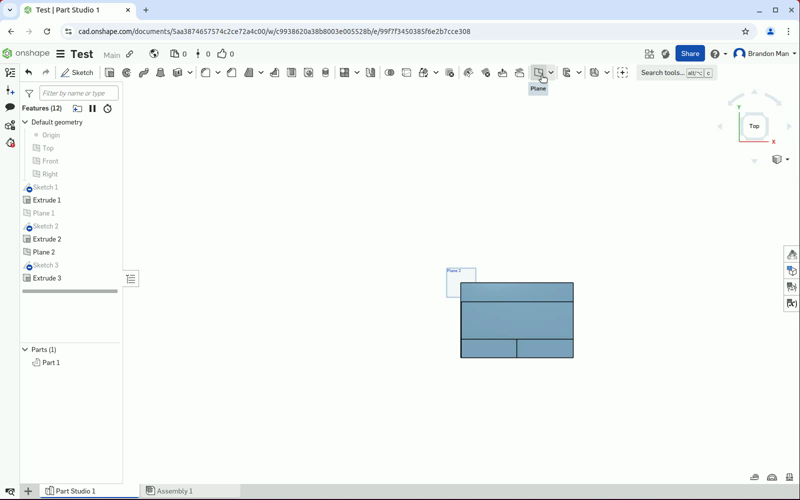
click(541, 75)
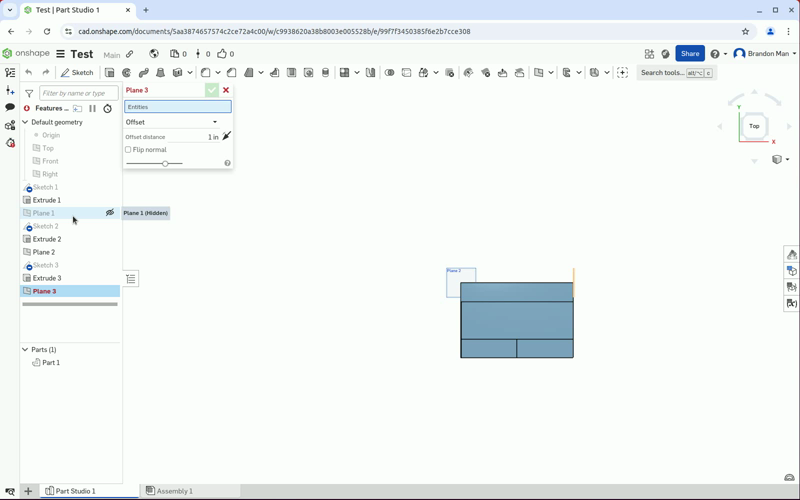
scroll(3)
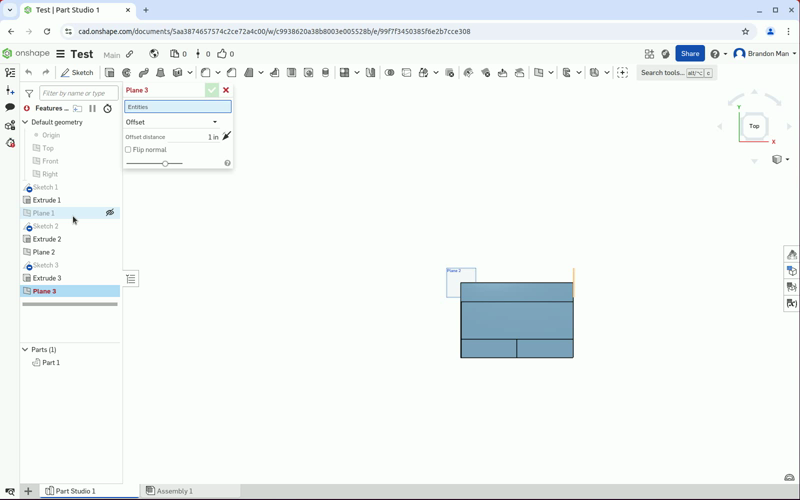
mouse_move(73, 150)
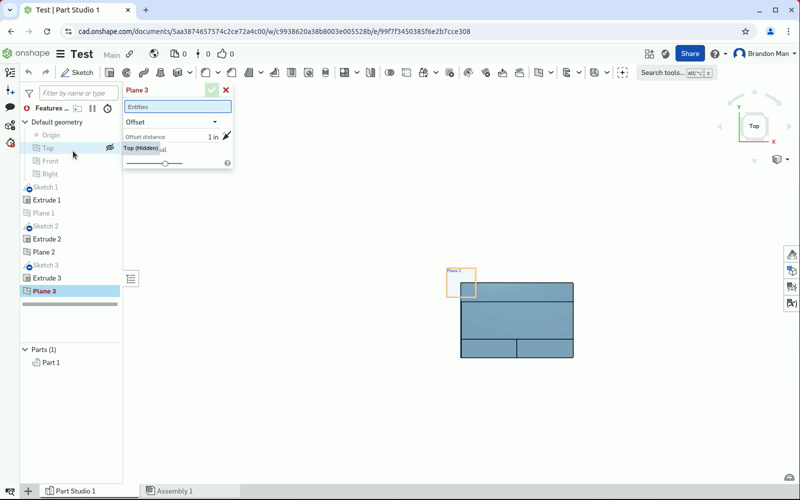
click(73, 150)
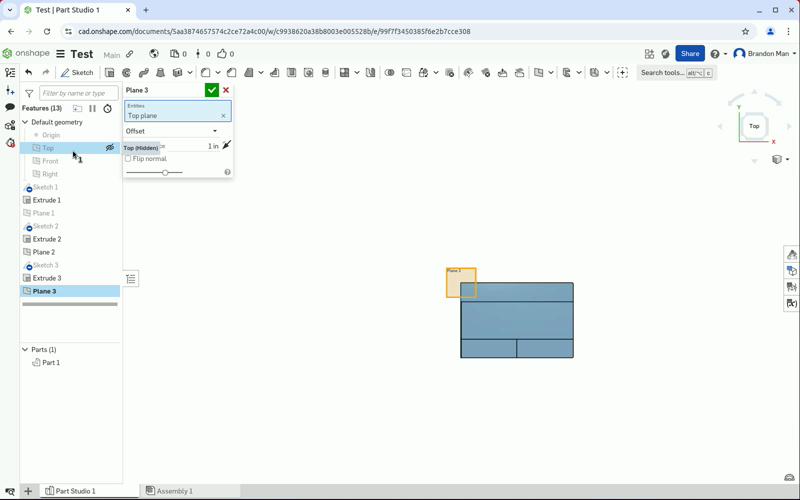
key(tab, 2)
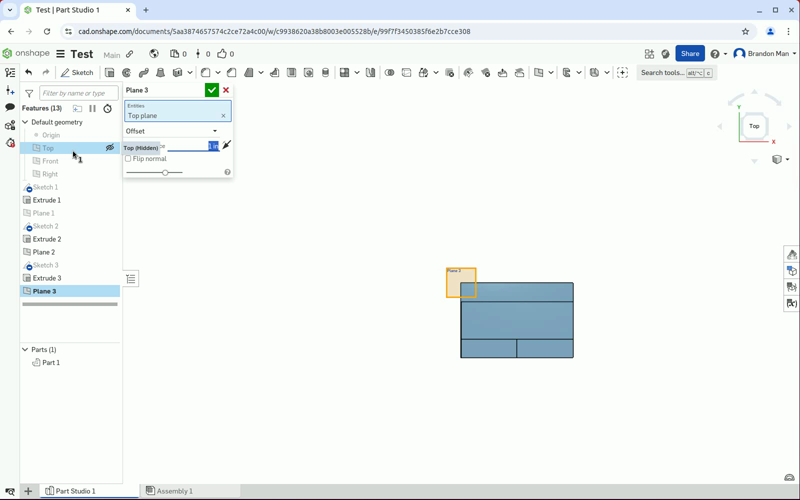
text(3.851)
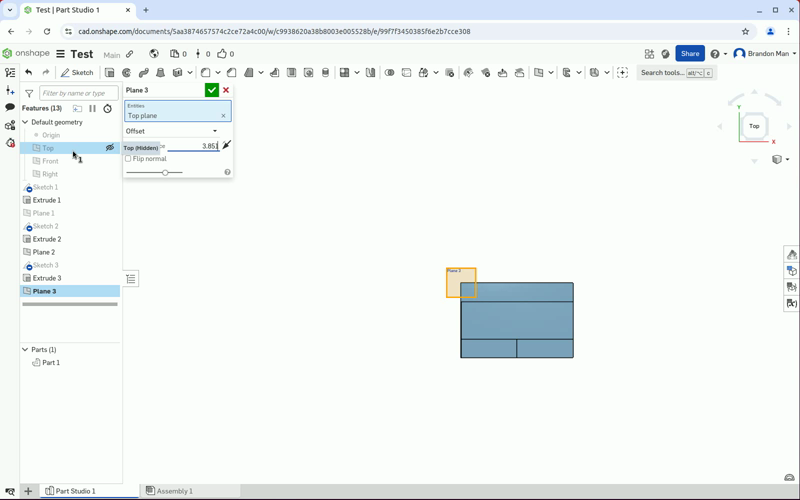
key(enter, 2)
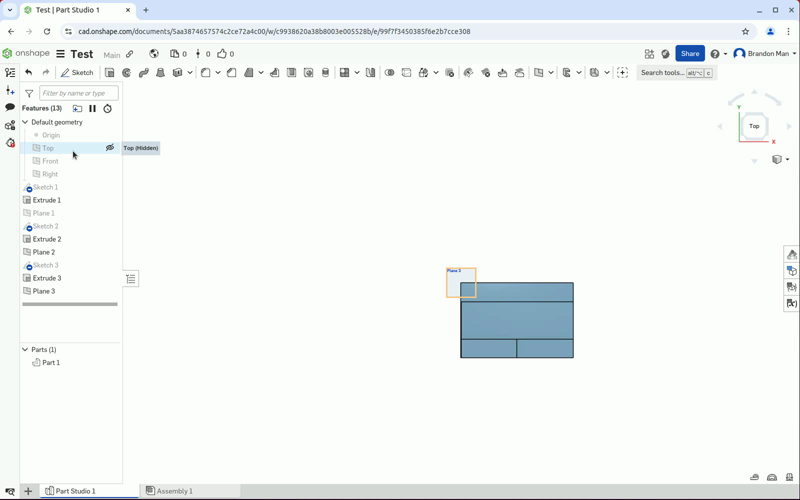
key(shift+s)
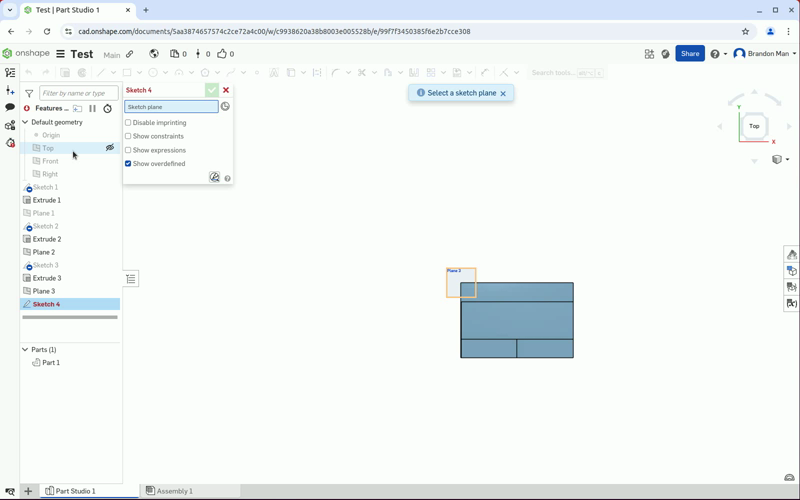
mouse_move(73, 293)
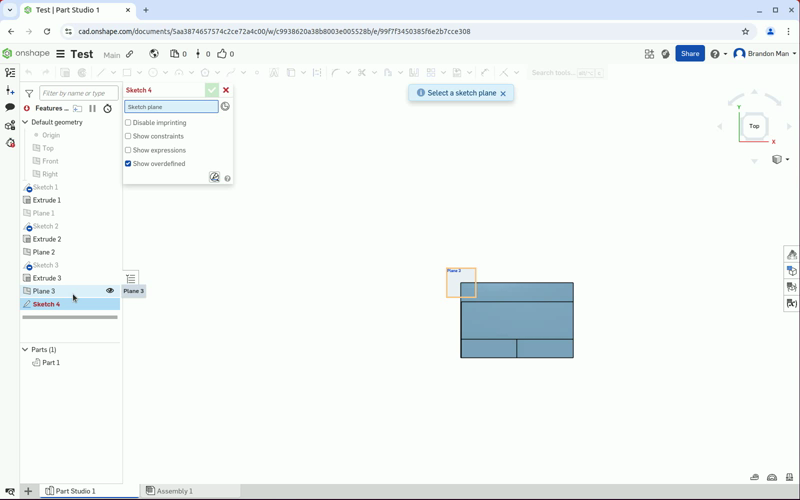
click(73, 293)
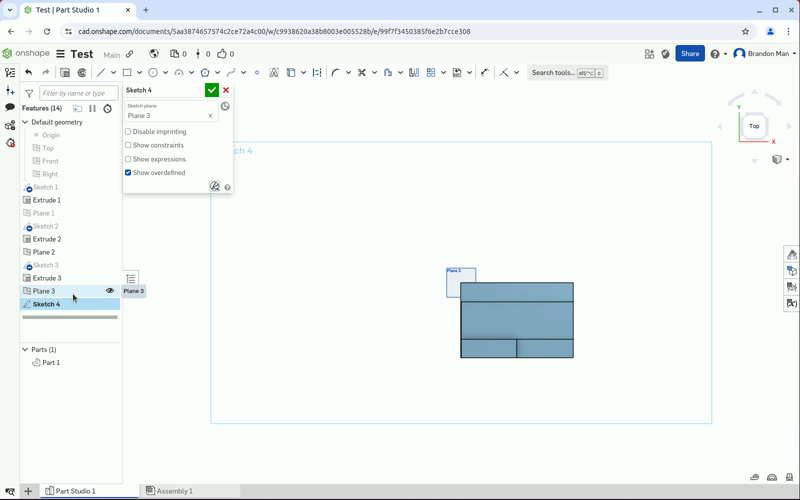
mouse_move(73, 352)
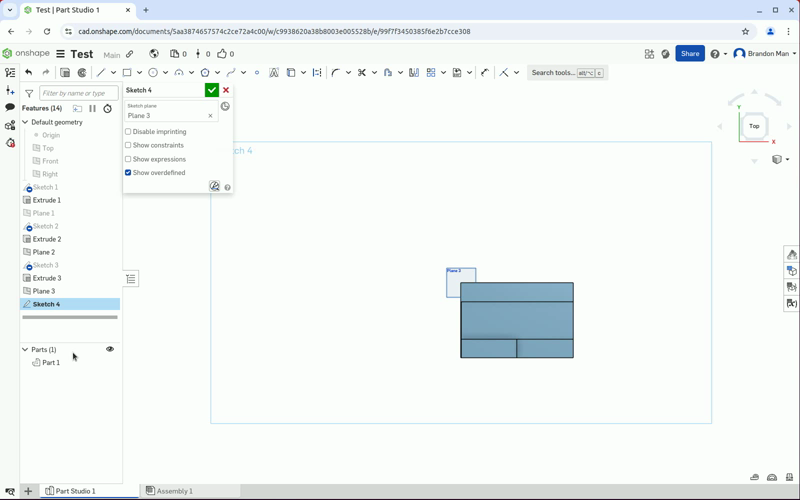
key(y)
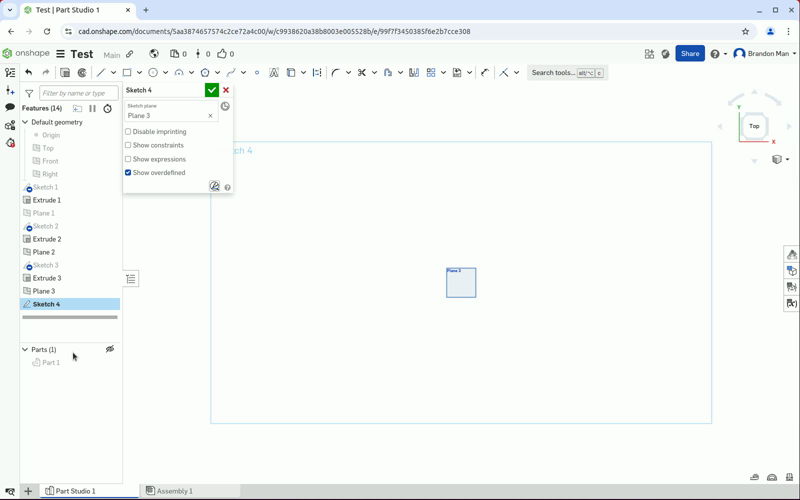
key(l)
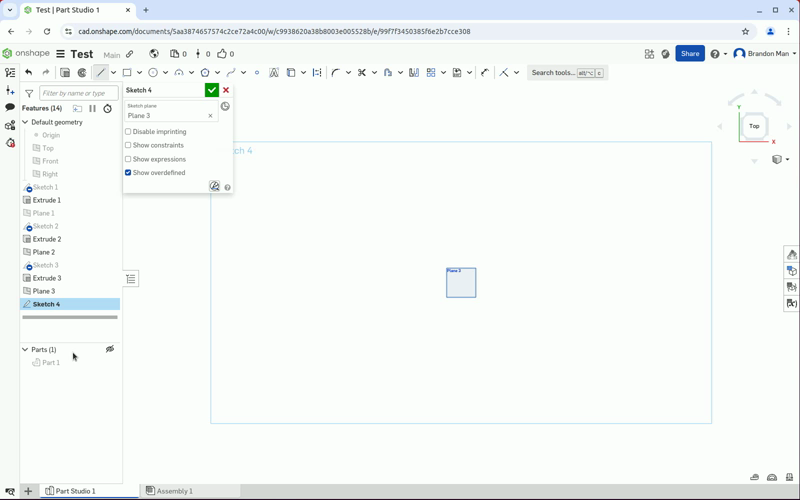
key_down(shift)
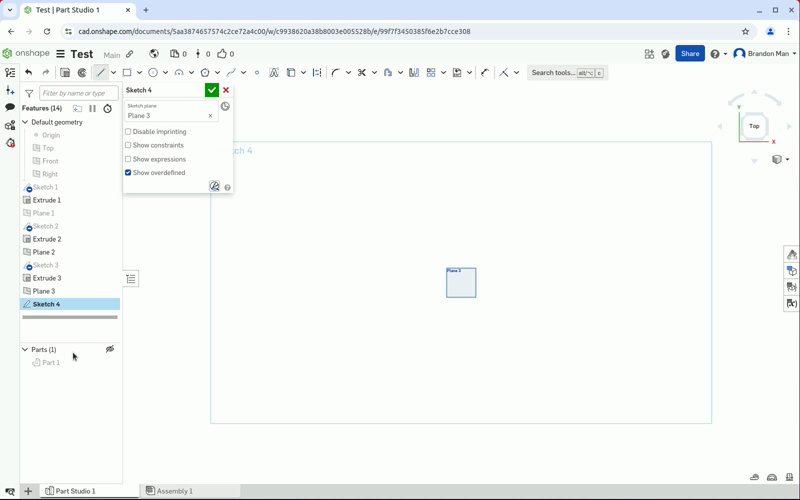
mouse_move(535, 357)
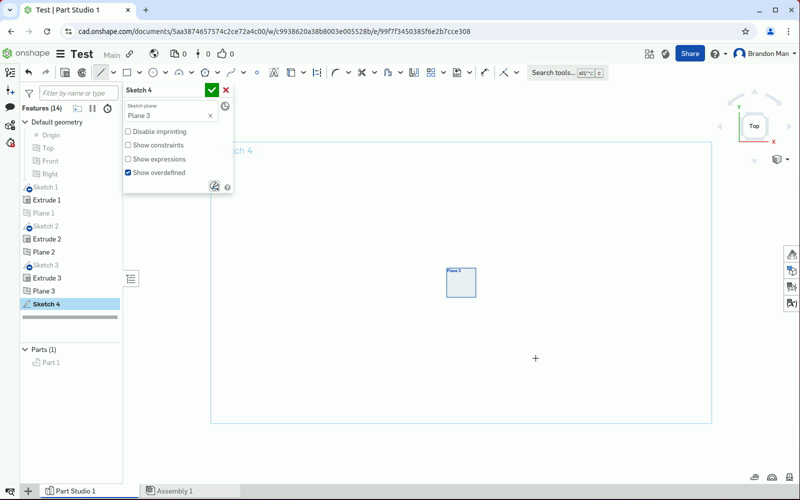
click(535, 357)
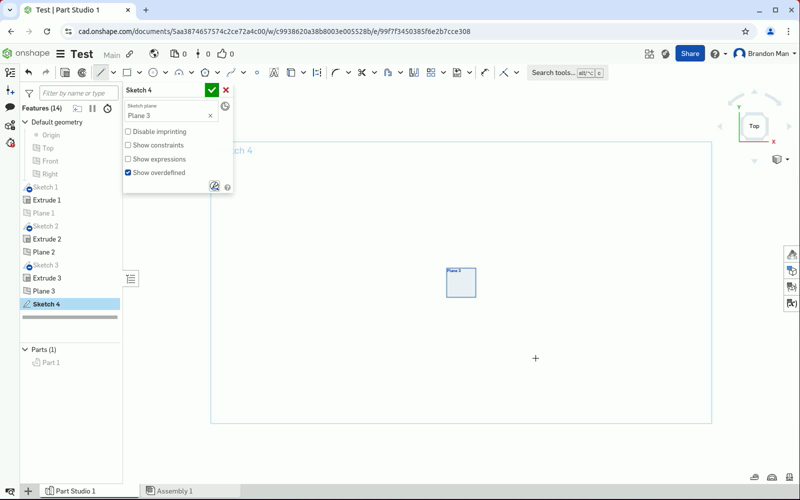
key_up(shift)
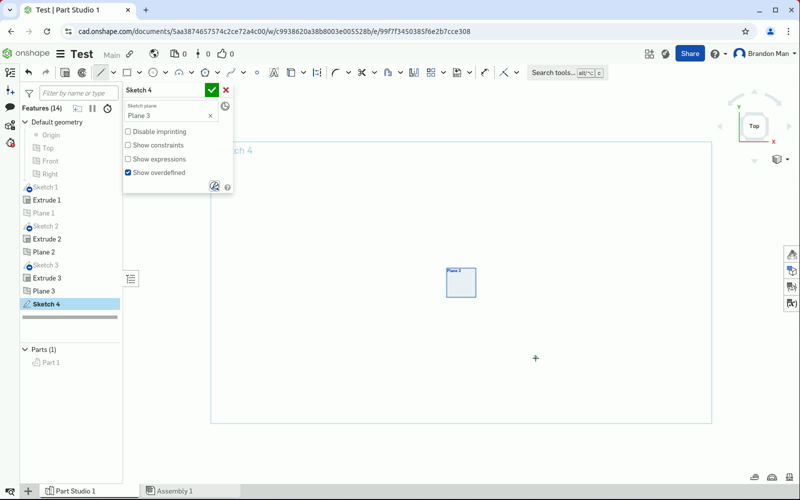
key_down(shift)
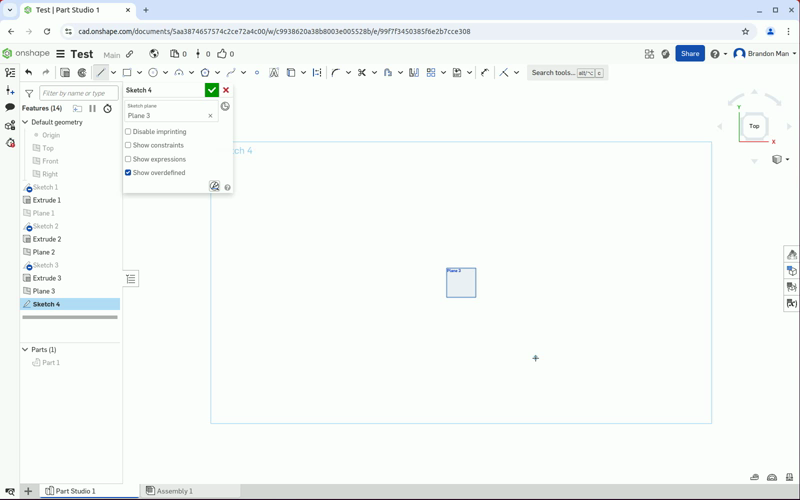
mouse_move(565, 357)
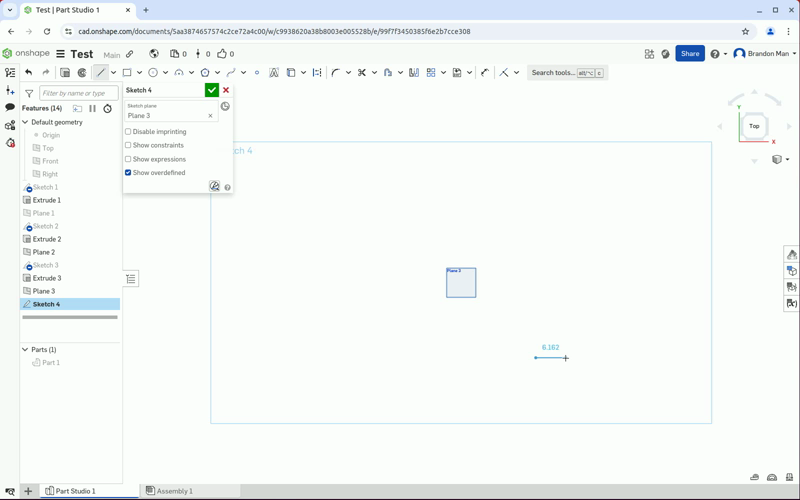
mouse_move(574, 357)
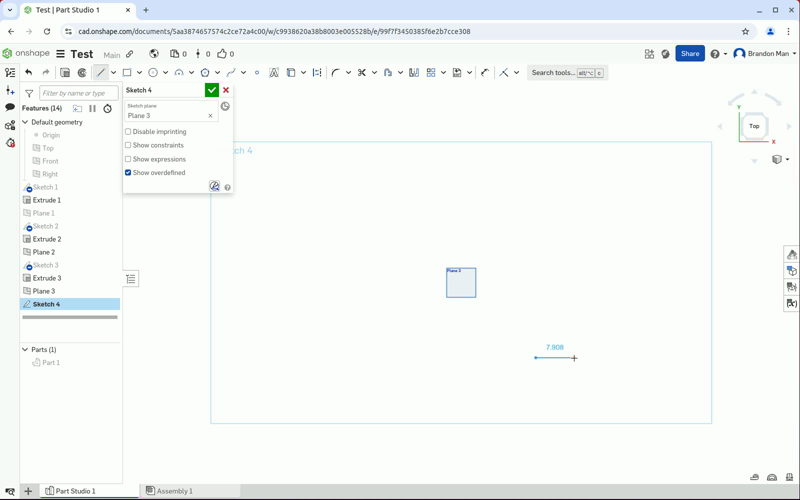
click(574, 357)
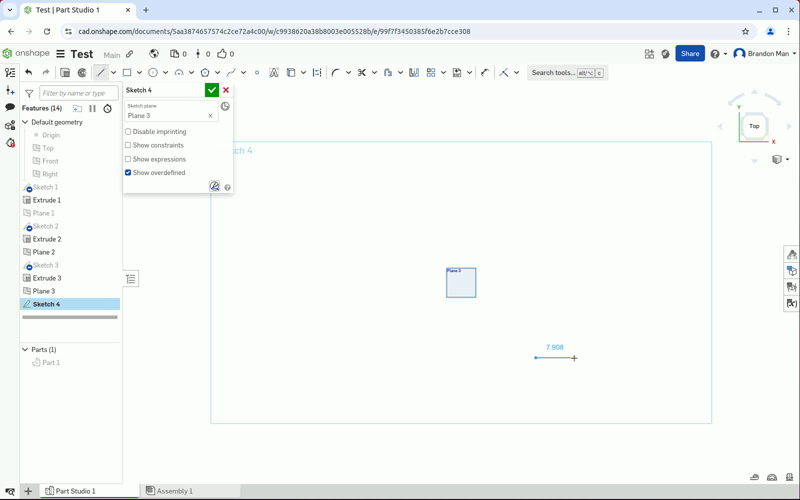
key_up(shift)
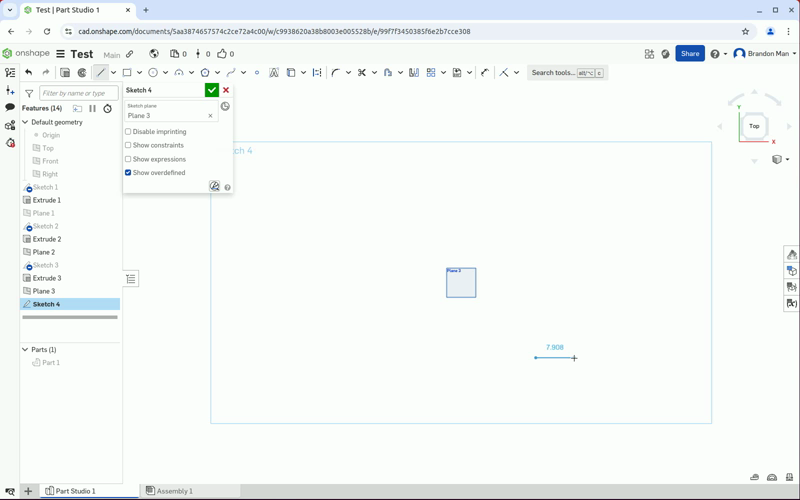
key_down(shift)
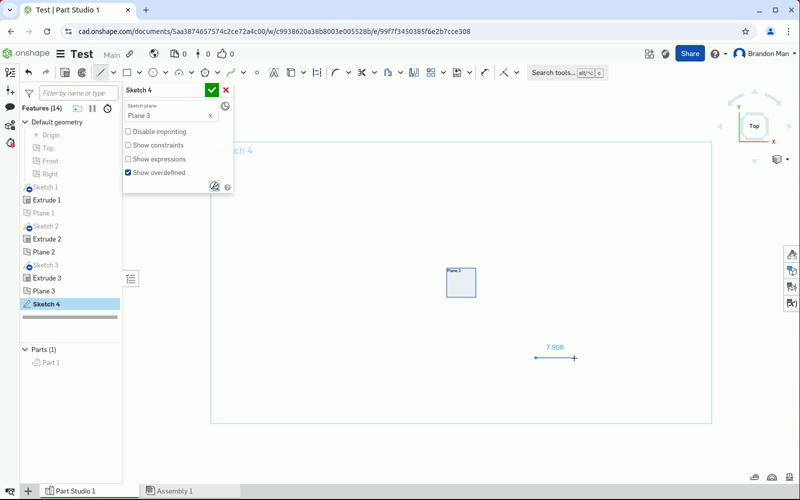
mouse_move(589, 357)
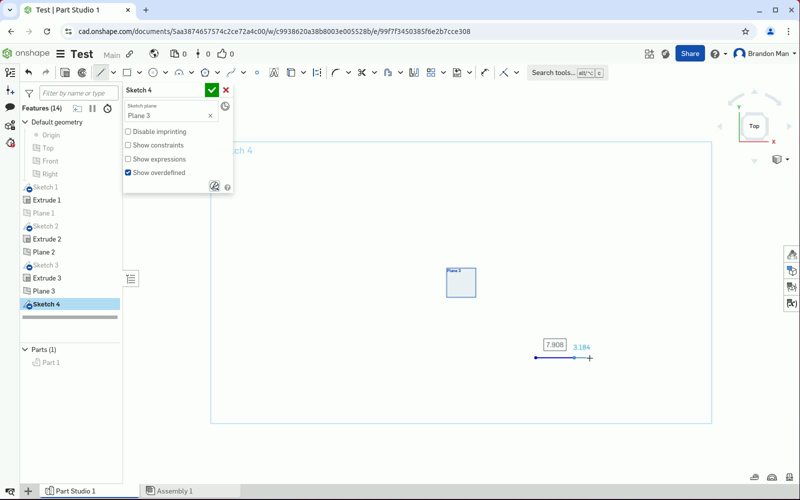
mouse_move(574, 319)
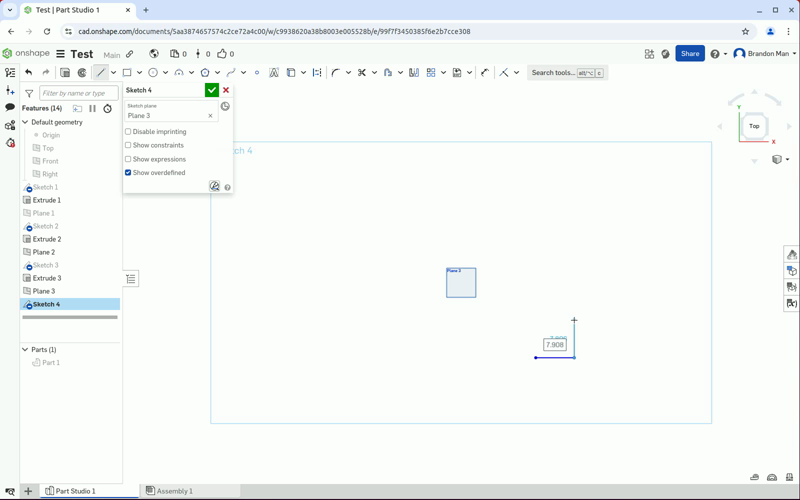
click(574, 319)
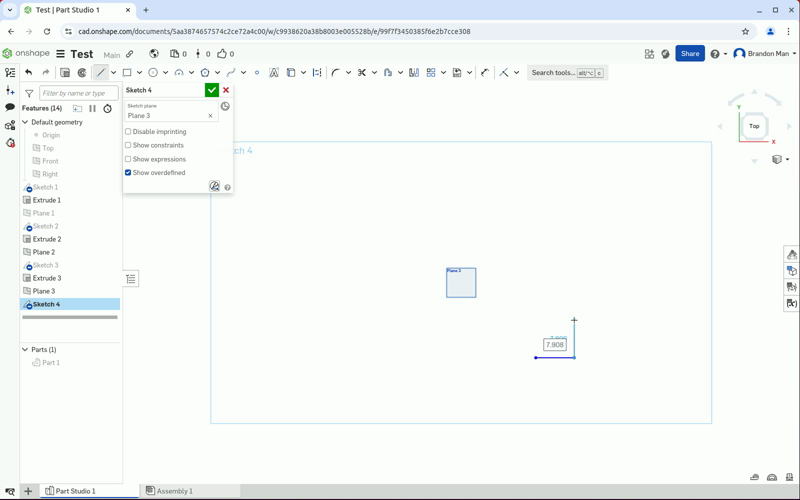
key_up(shift)
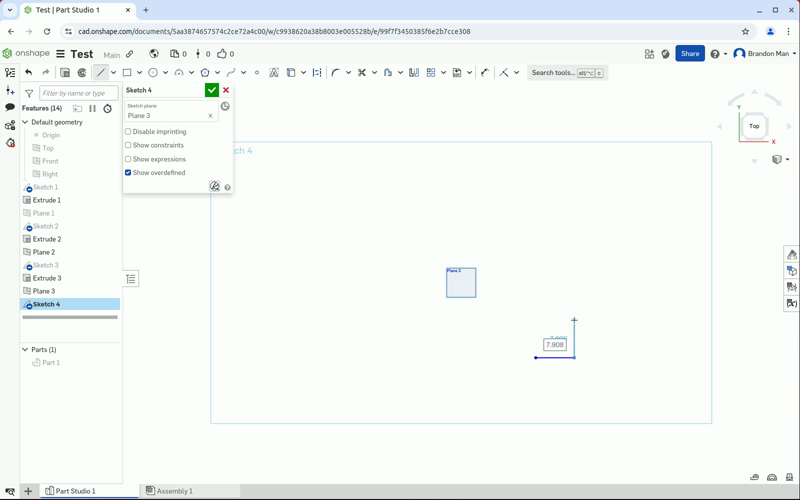
mouse_move(589, 319)
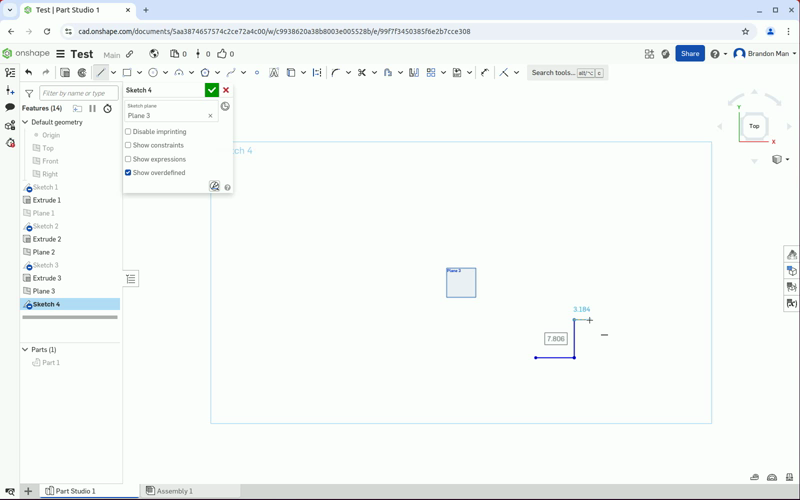
key_down(shift)
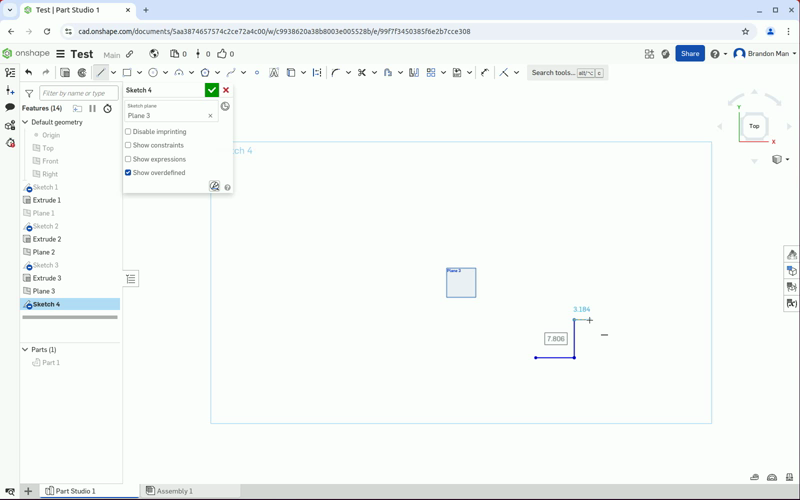
mouse_move(535, 357)
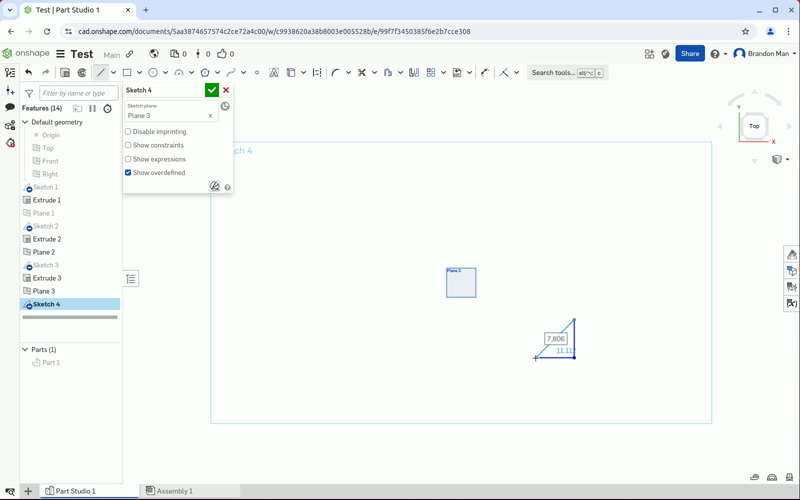
key_up(shift)
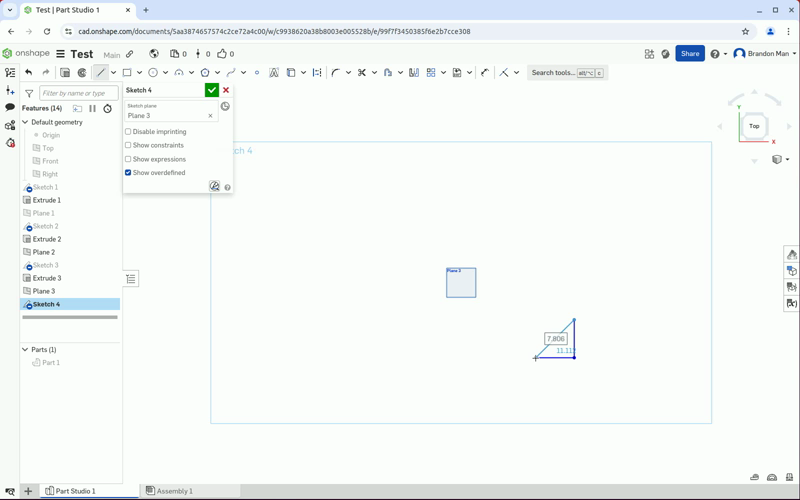
click(535, 357)
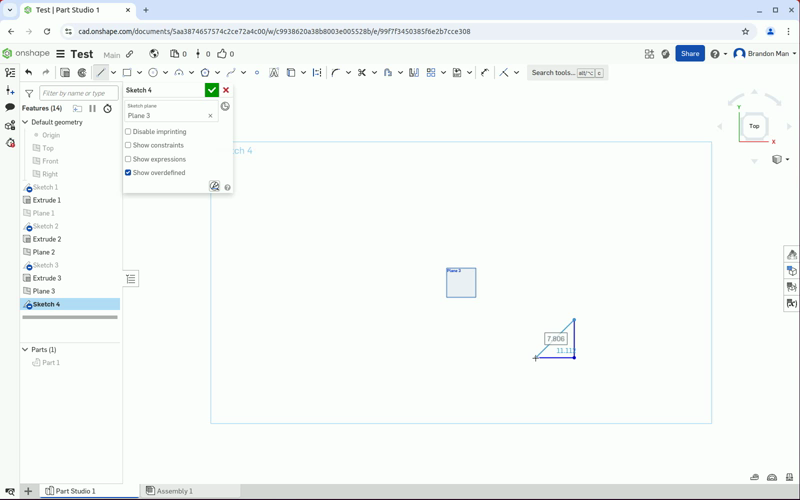
key(esc)
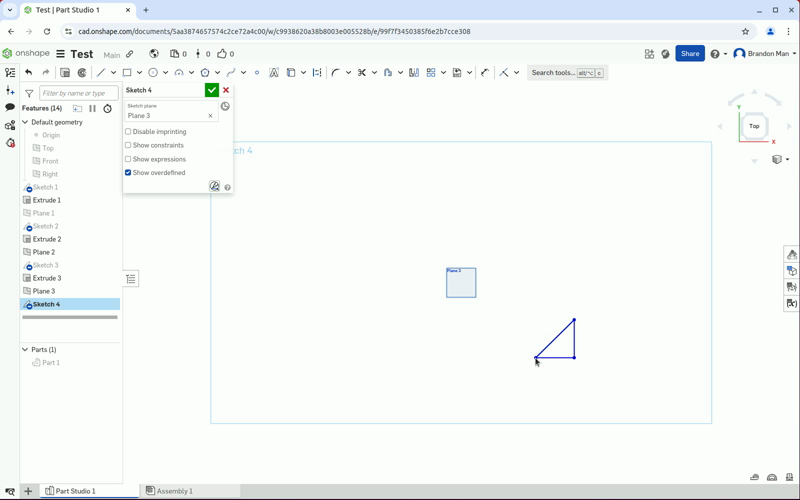
mouse_move(553, 343)
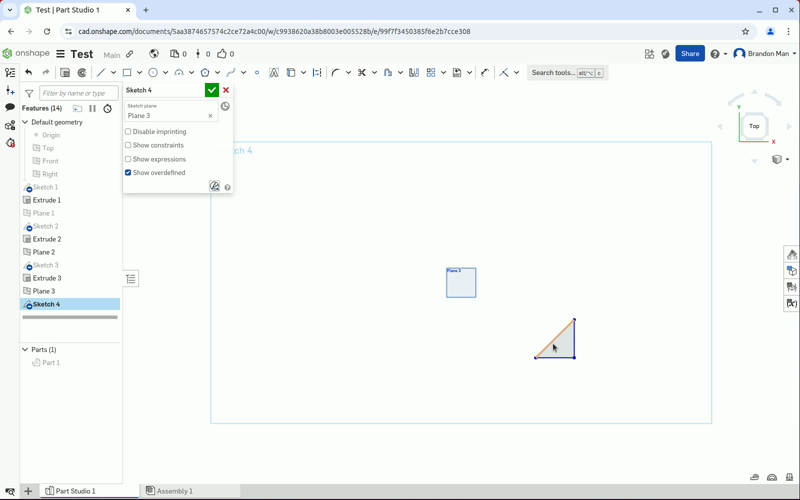
scroll(6)
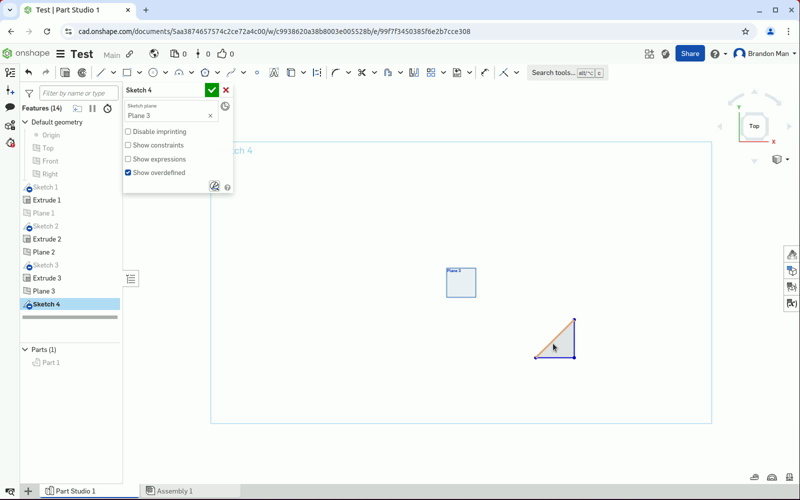
scroll(6)
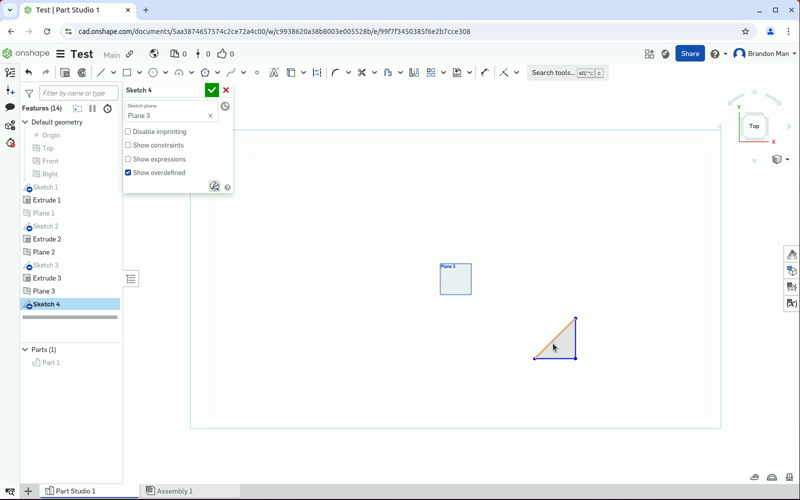
scroll(6)
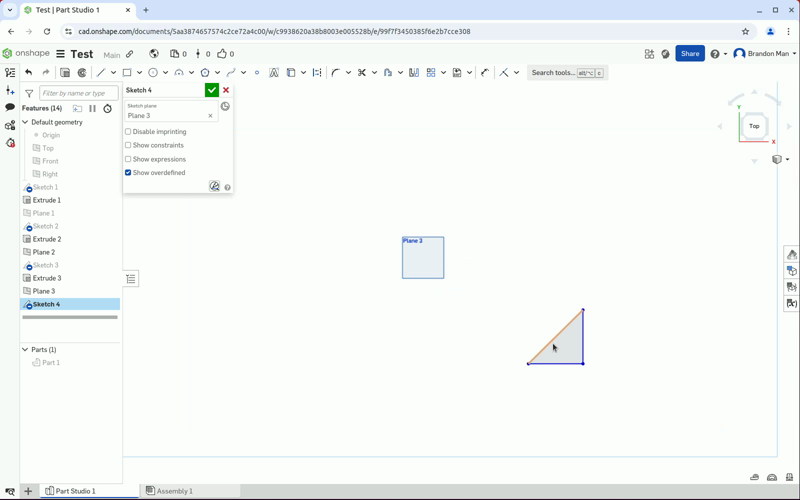
scroll(6)
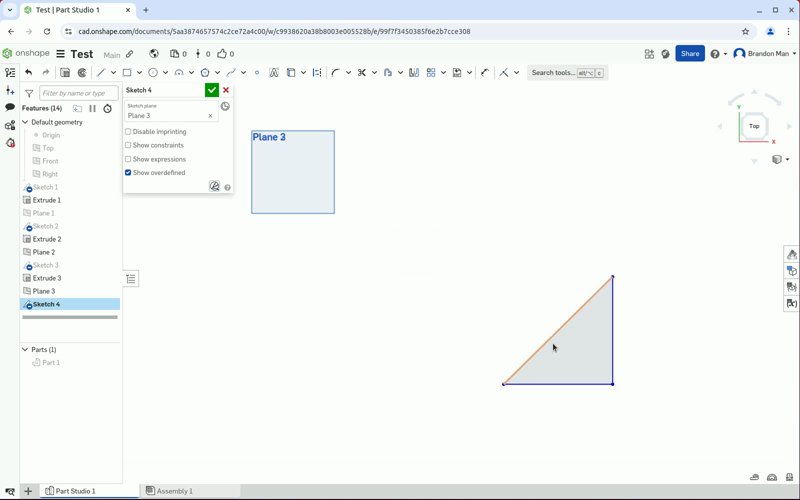
scroll(6)
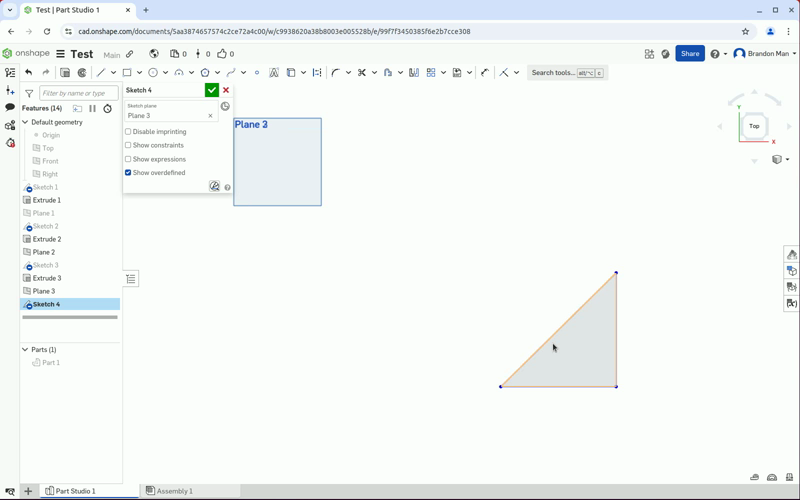
scroll(6)
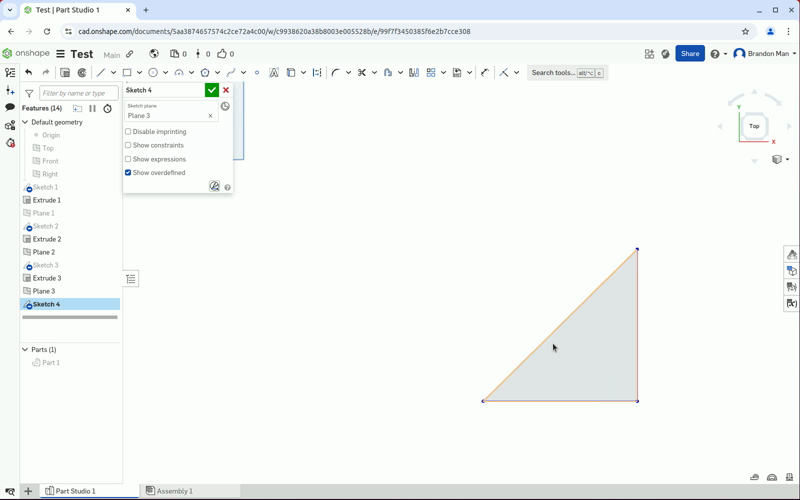
scroll(6)
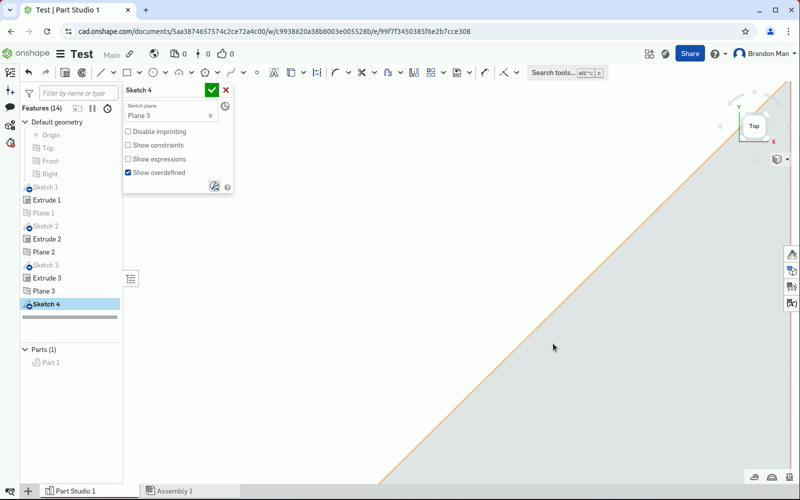
click(553, 343)
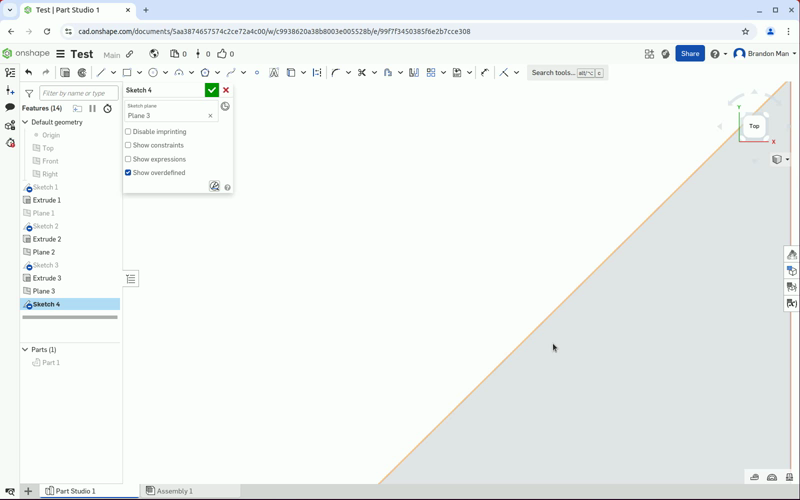
scroll(-6)
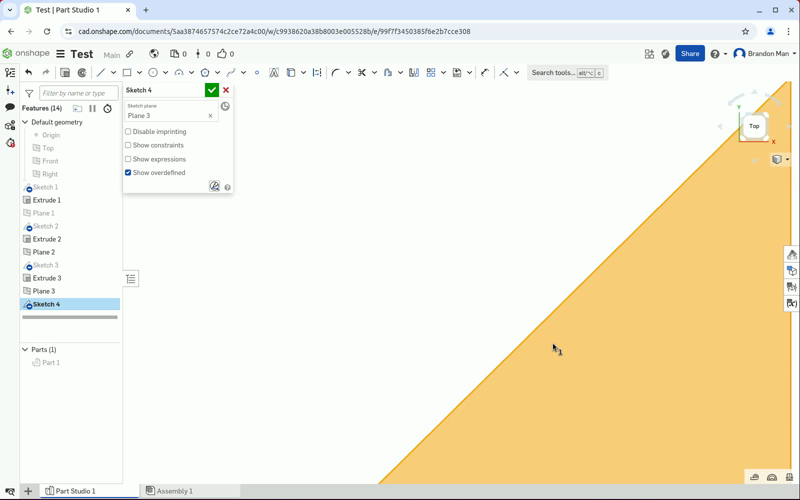
scroll(-6)
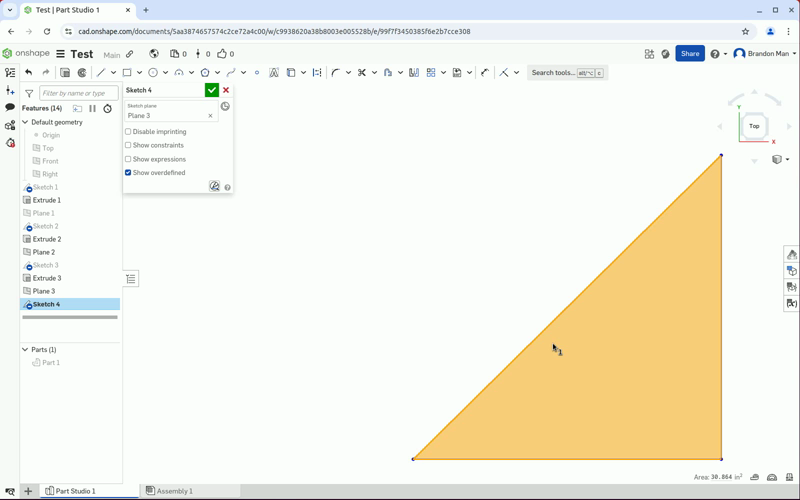
scroll(-6)
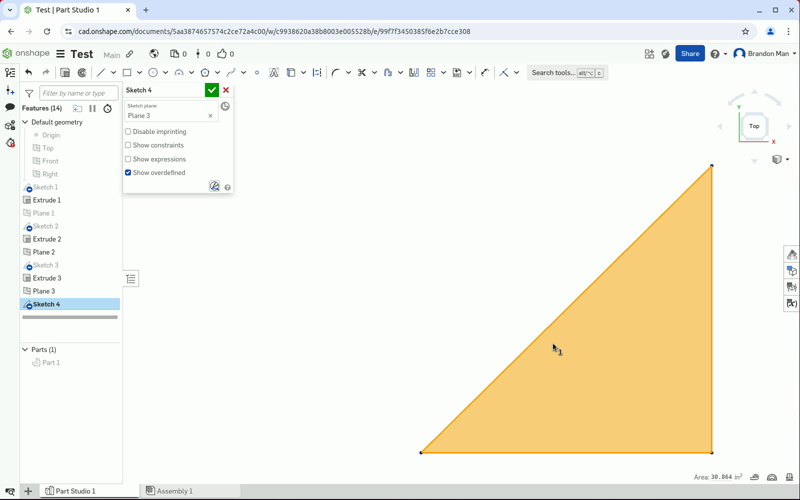
scroll(-6)
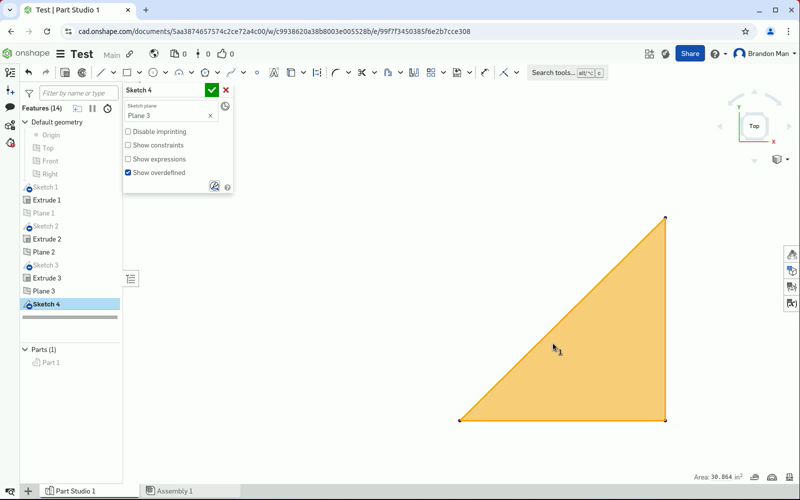
scroll(-6)
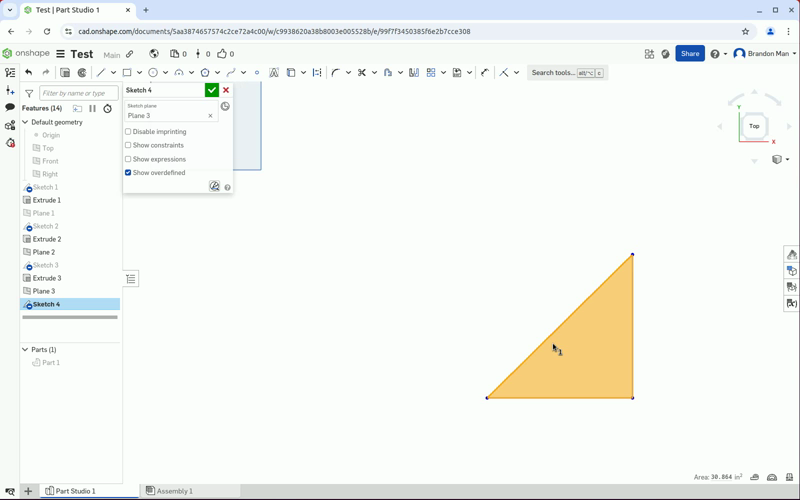
scroll(-6)
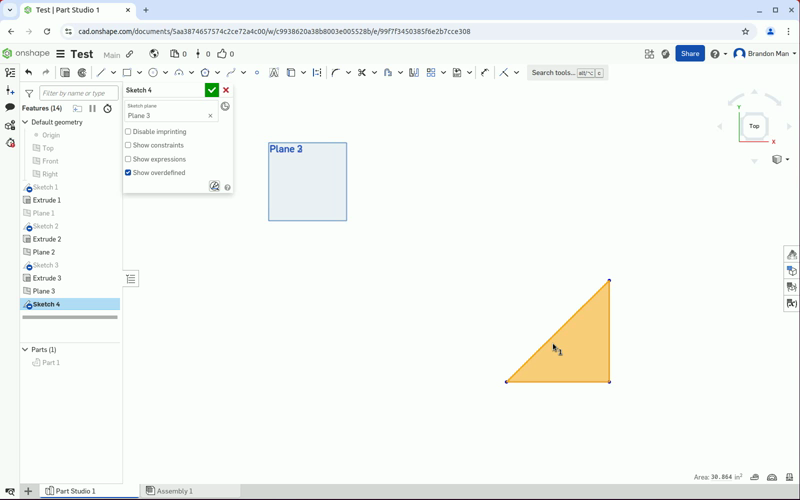
scroll(-6)
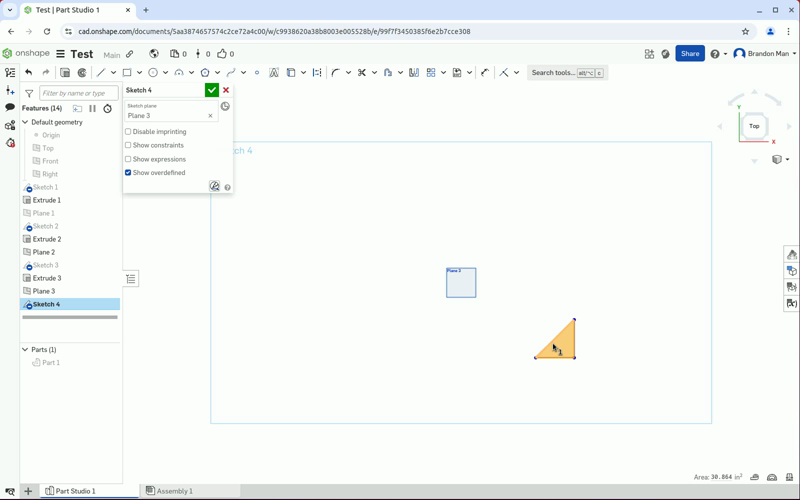
mouse_move(73, 352)
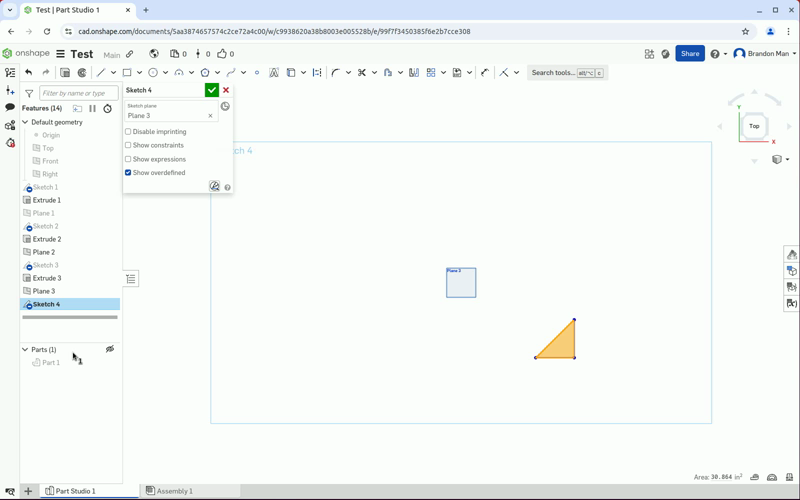
key(shift+y)
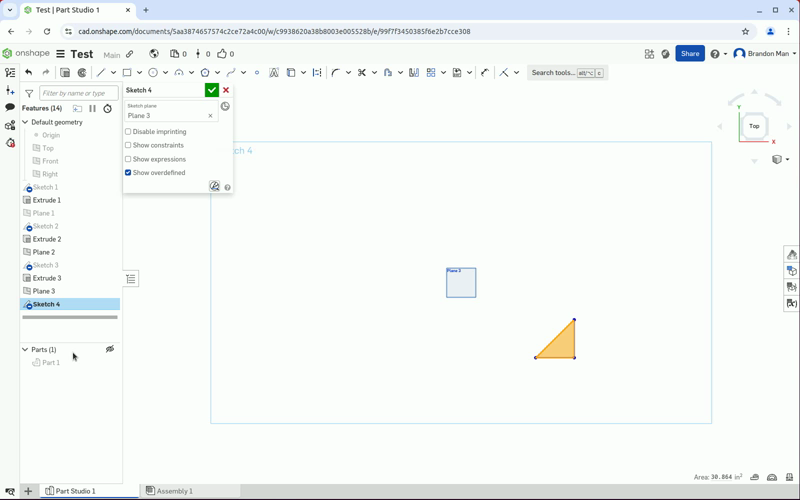
key(shift+e)
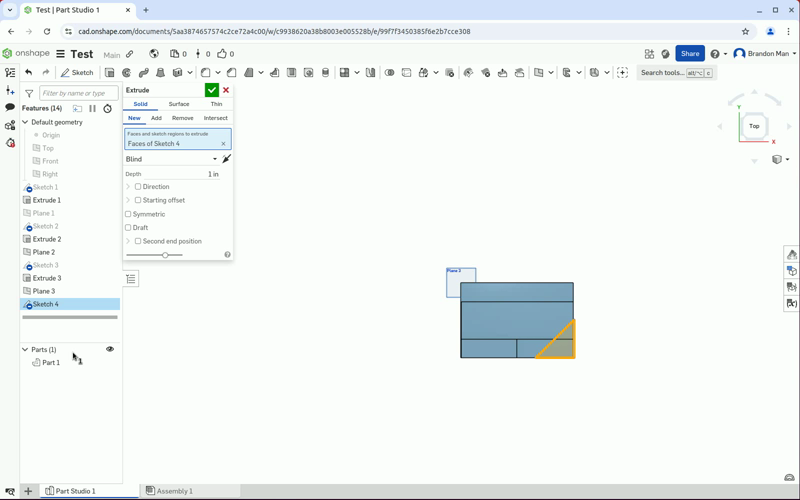
mouse_move(143, 106)
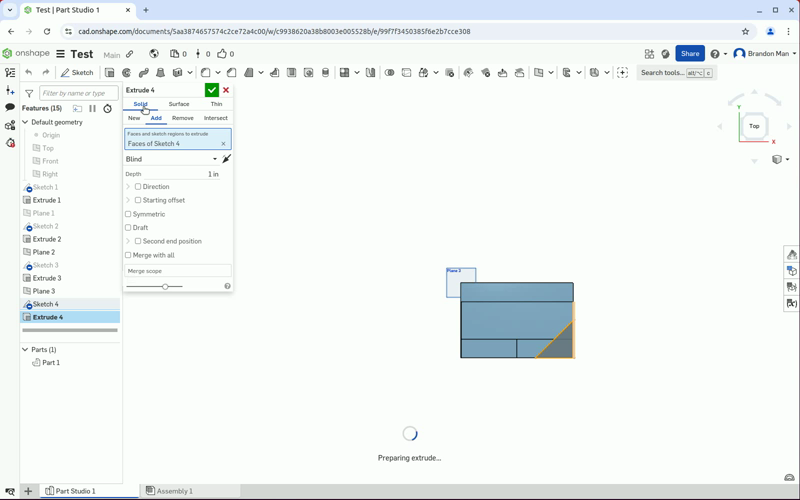
click(143, 106)
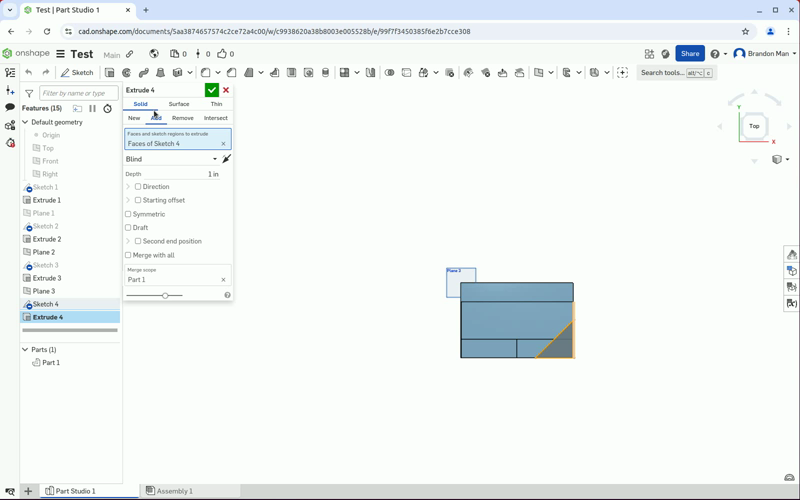
mouse_move(186, 120)
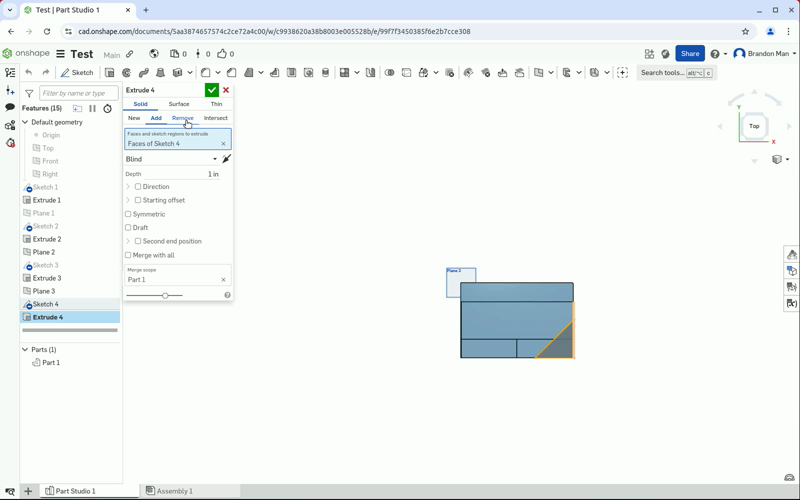
click(186, 120)
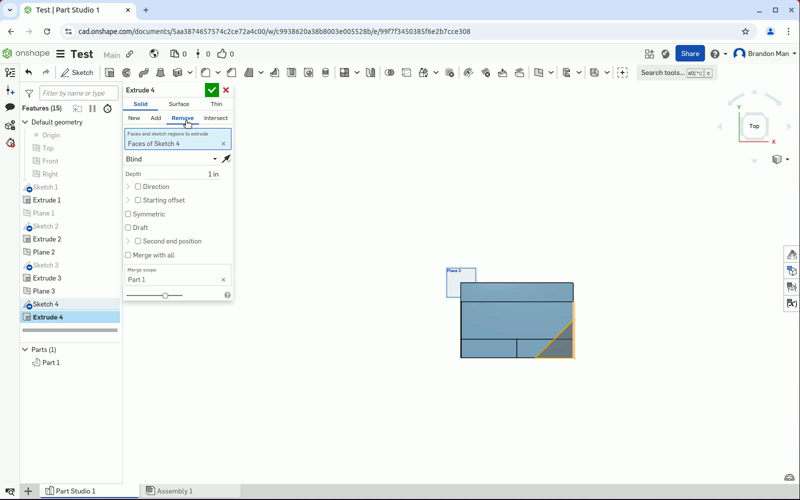
key(tab, 4)
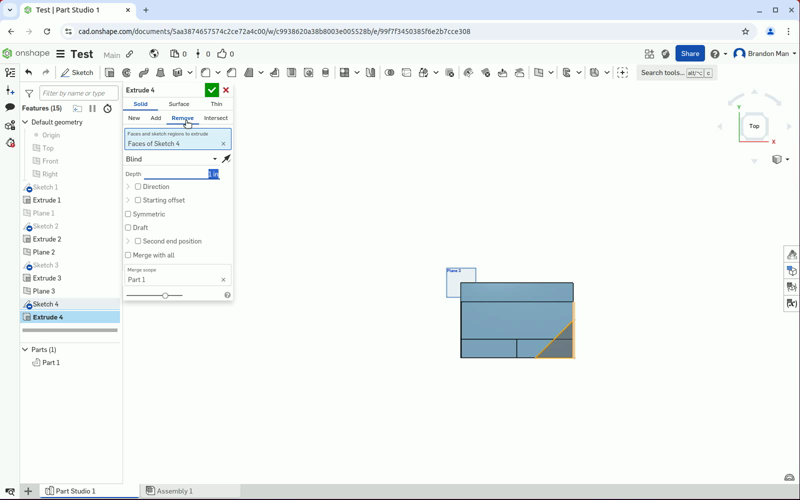
text(3.851)
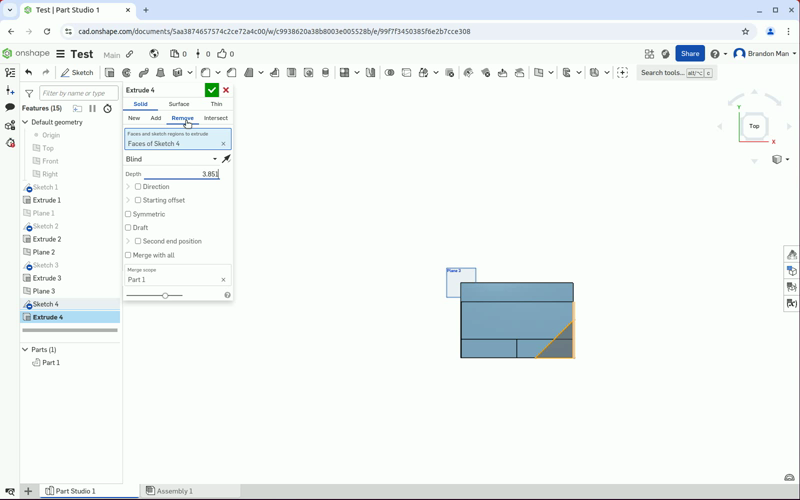
key(tab, 6)
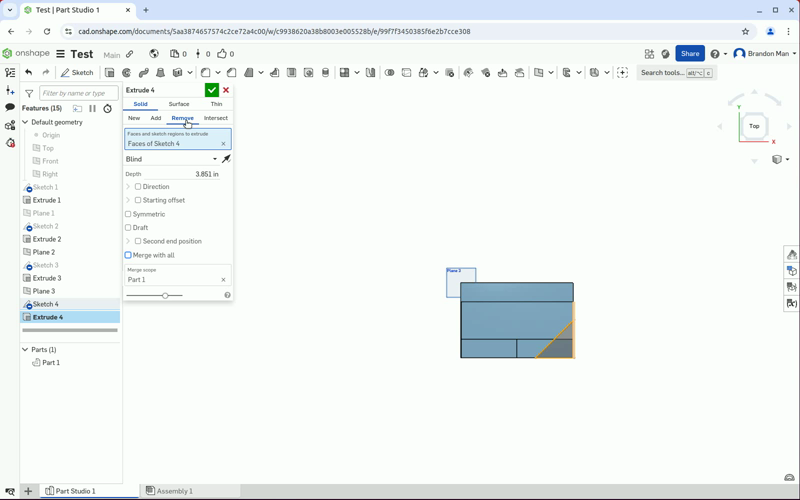
key(space)
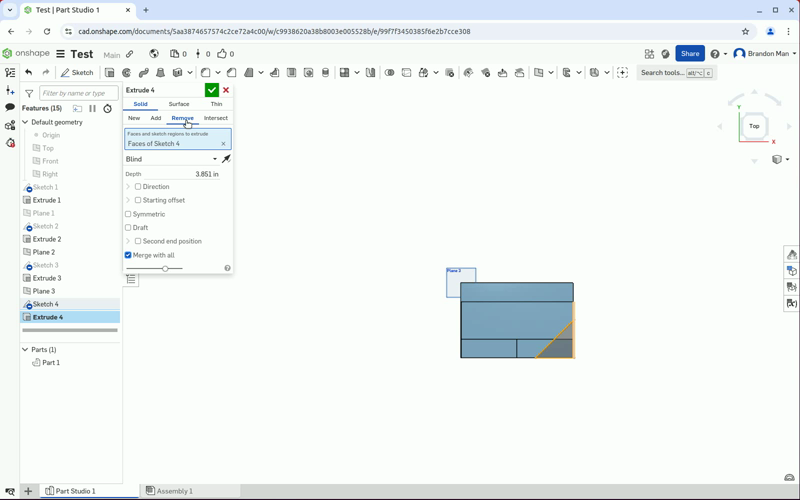
key(enter)
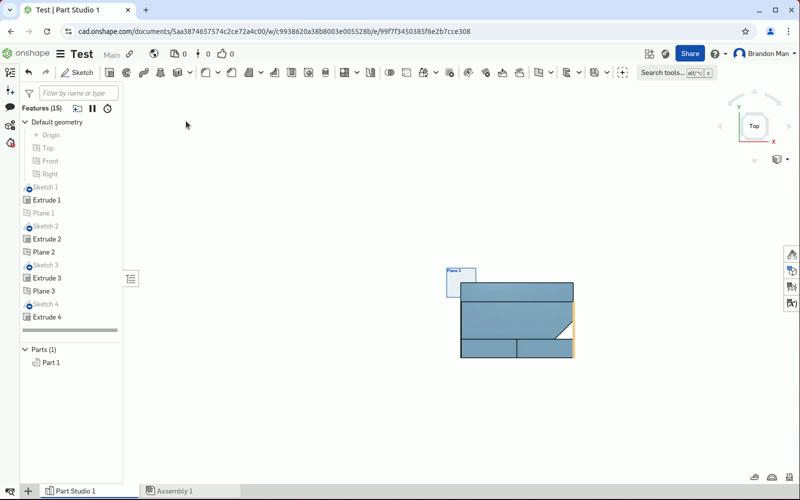
key(shift+h)
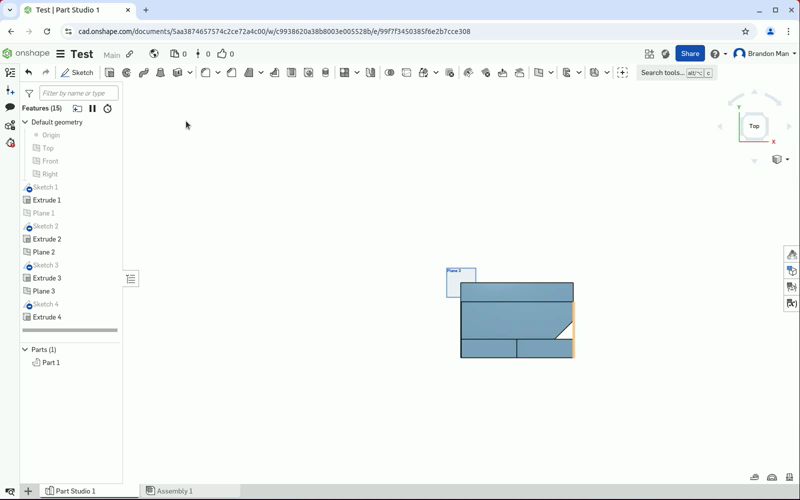
key(shift+h)
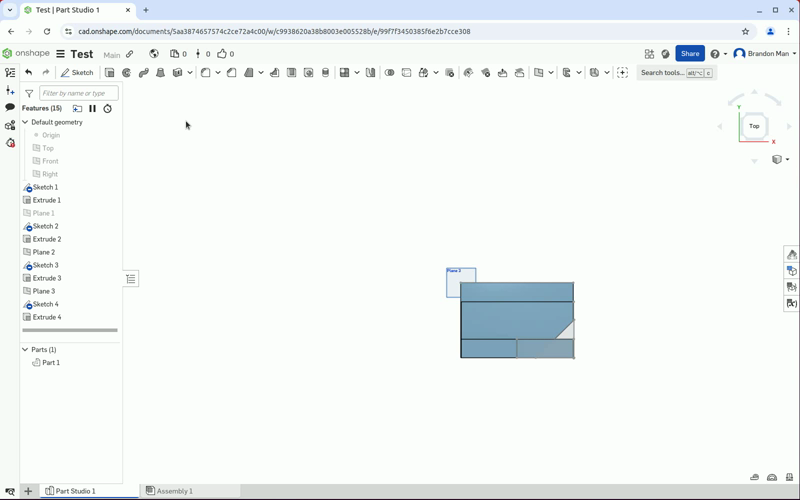
key(shift+7)
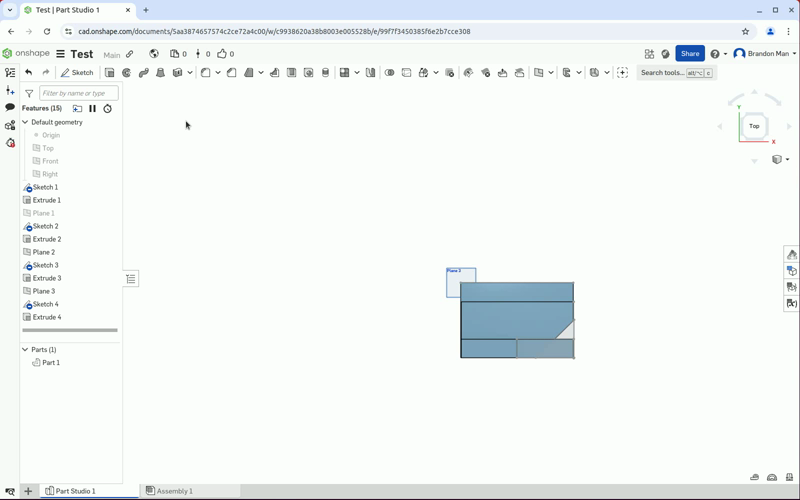
key(up, 3)
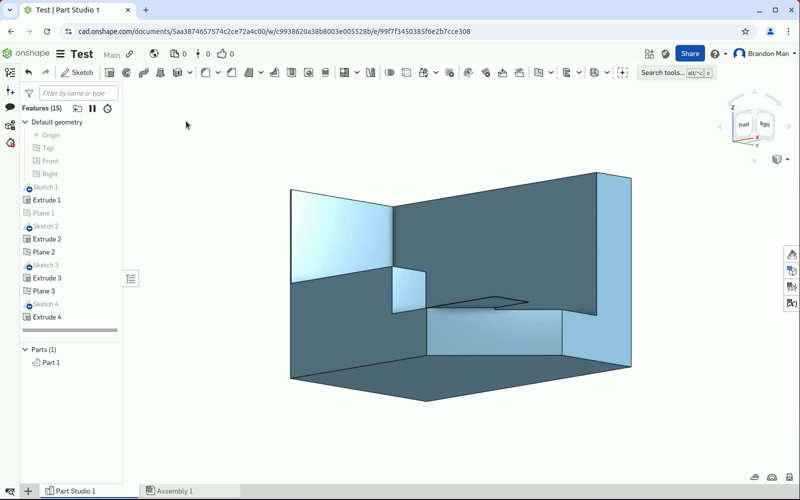
key(left, 3)
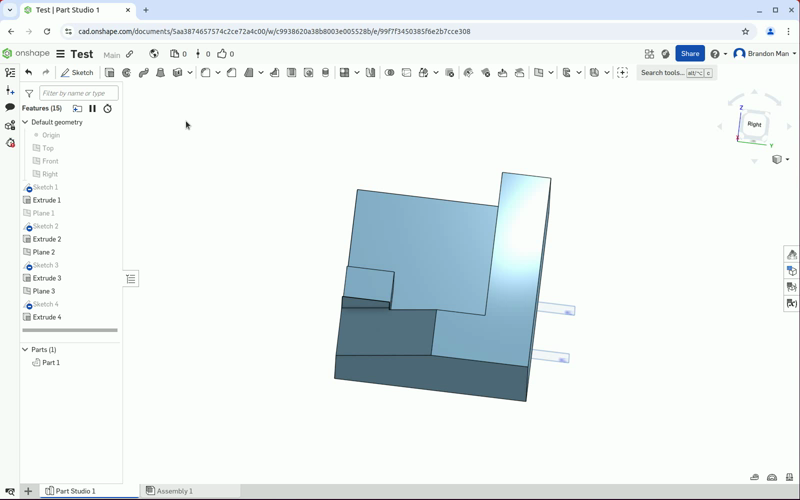
key(right, 3)
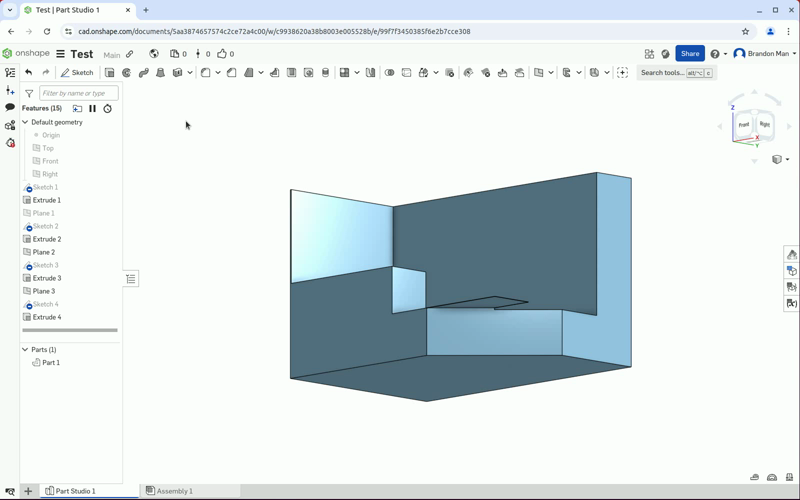
key(down, 3)
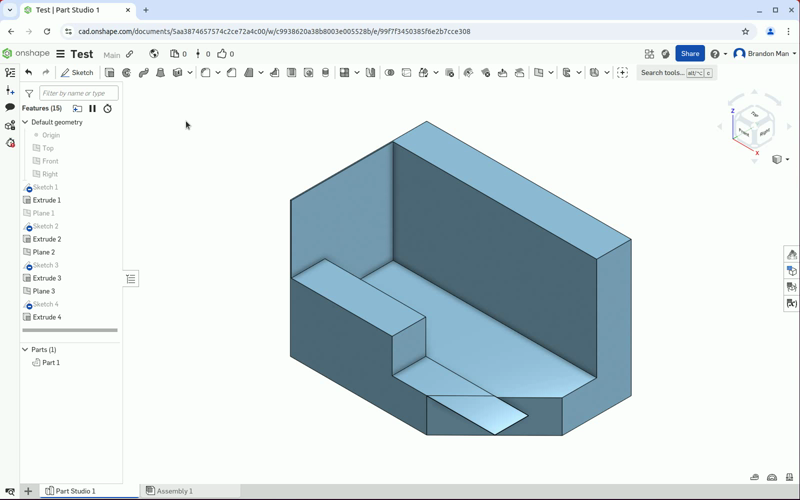
mouse_move(73, 189)
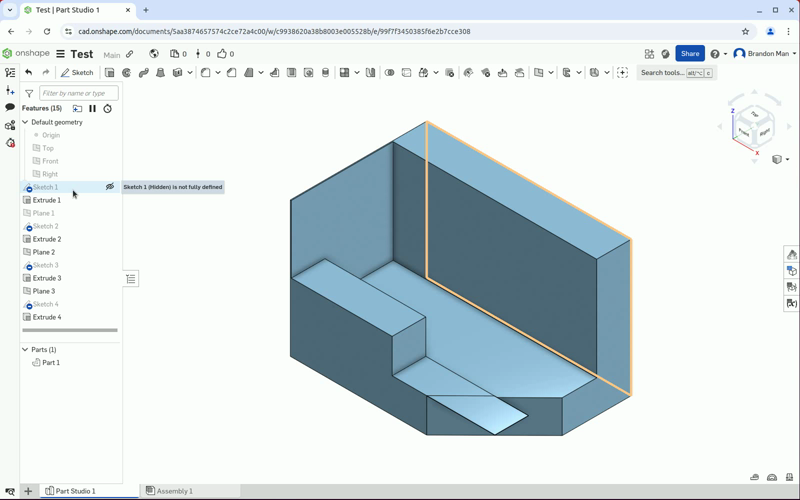
click(73, 189)